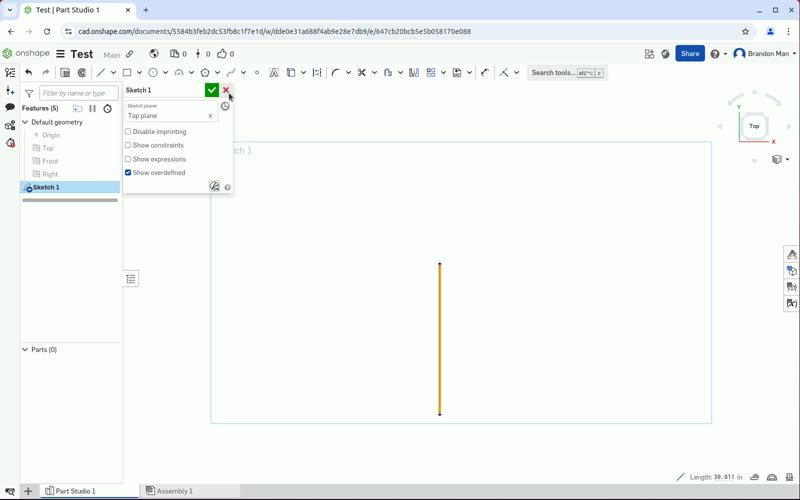
key(shift+h)
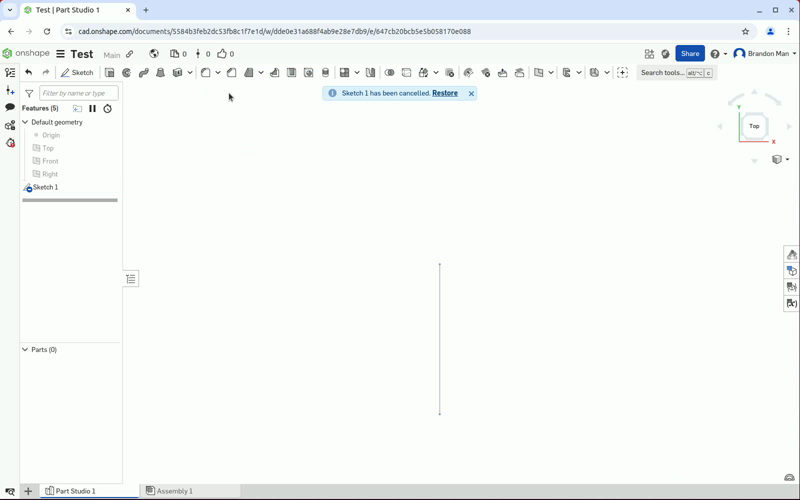
key(shift+s)
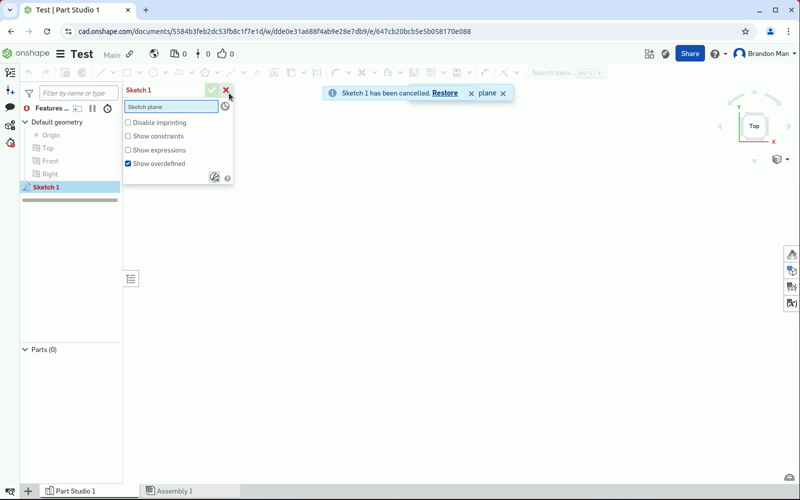
mouse_move(73, 150)
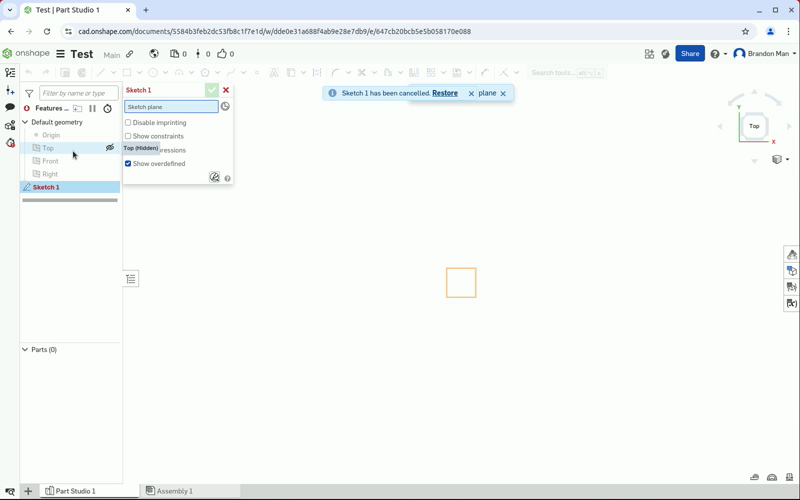
click(73, 150)
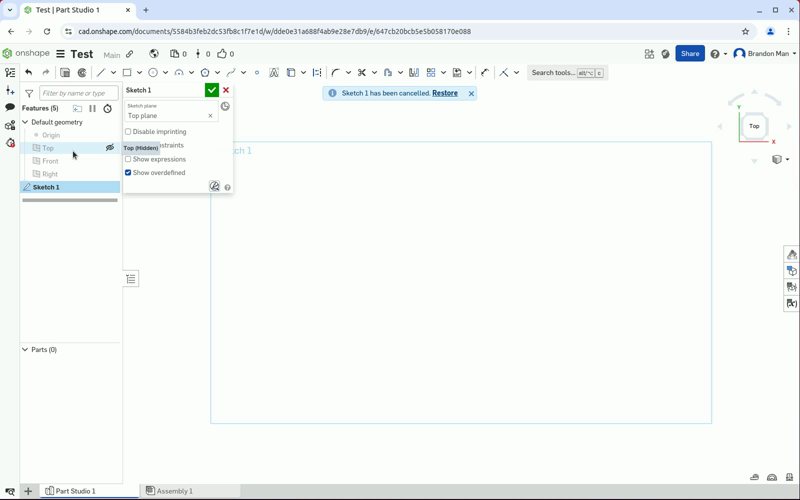
mouse_move(73, 352)
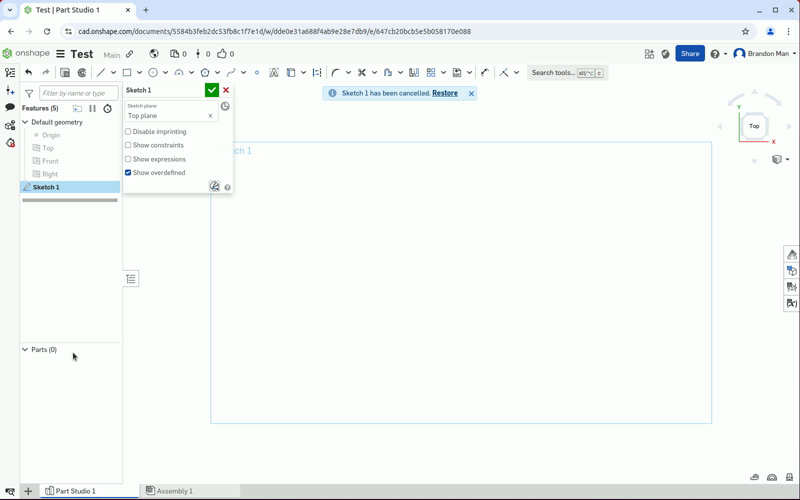
key(y)
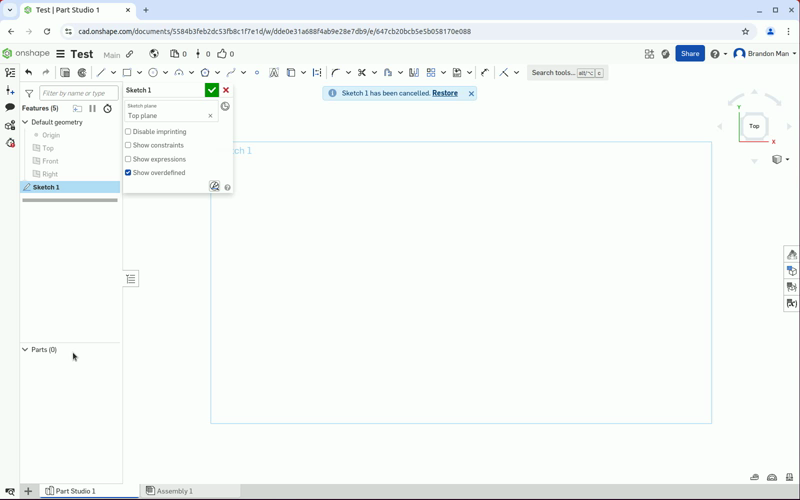
key(l)
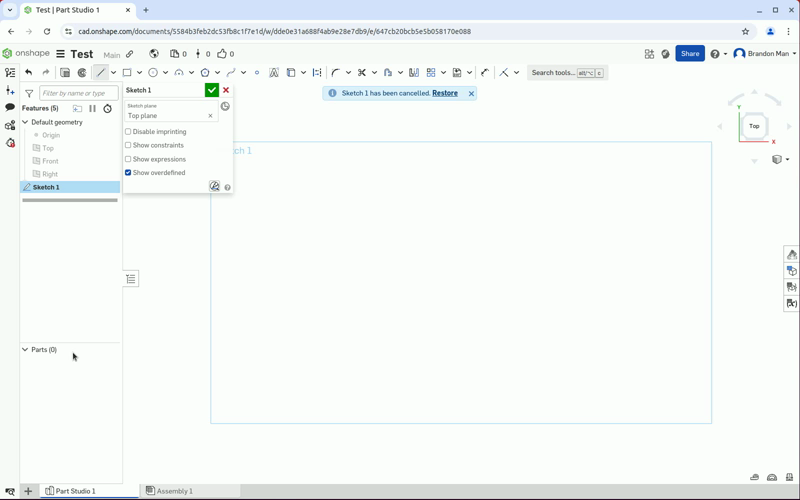
key_down(shift)
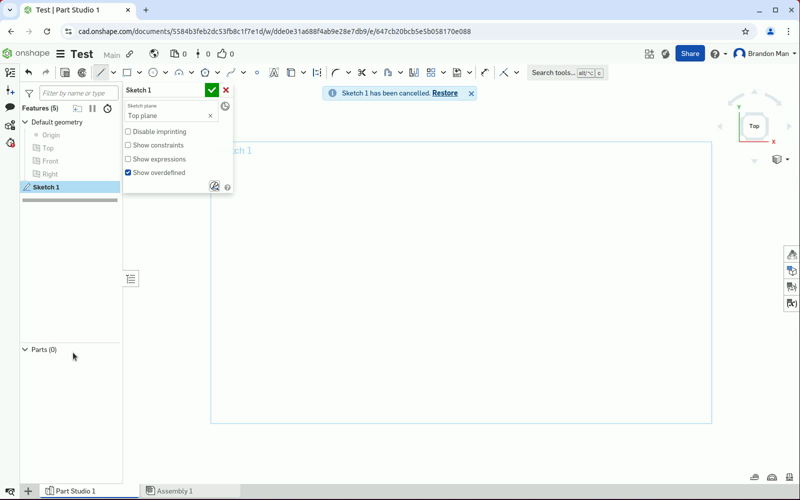
mouse_move(356, 204)
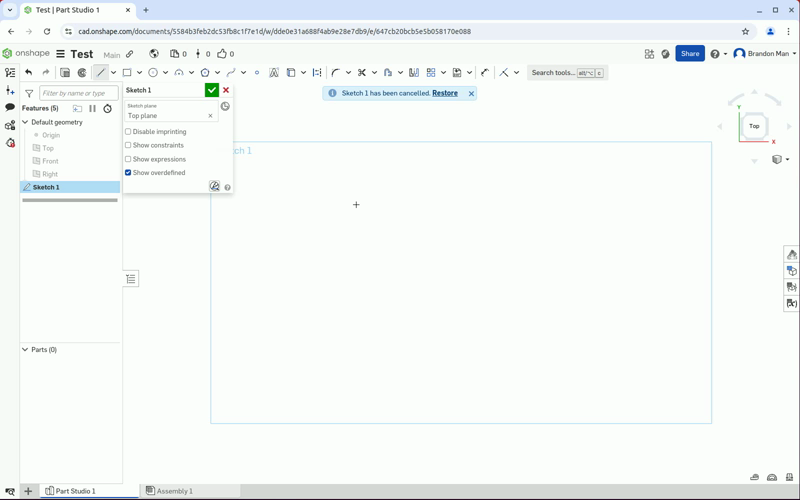
click(356, 204)
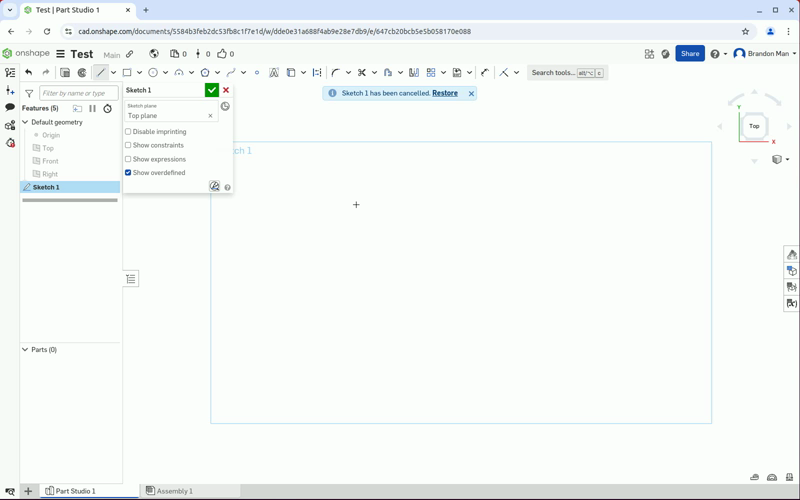
key_up(shift)
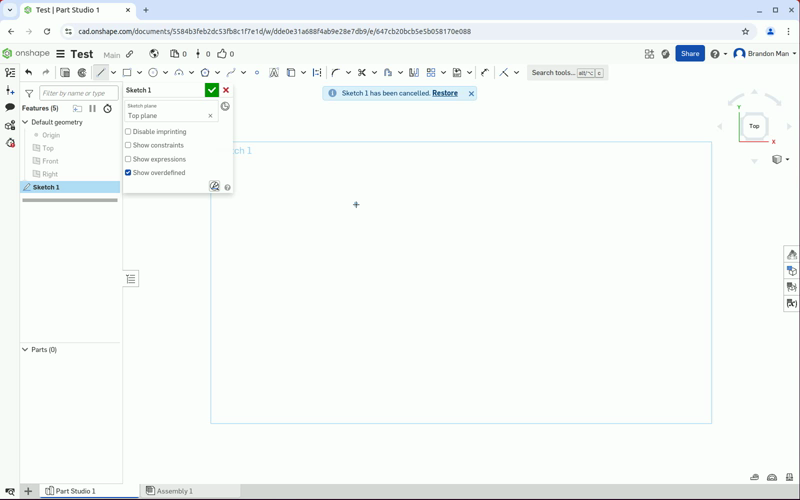
key_down(shift)
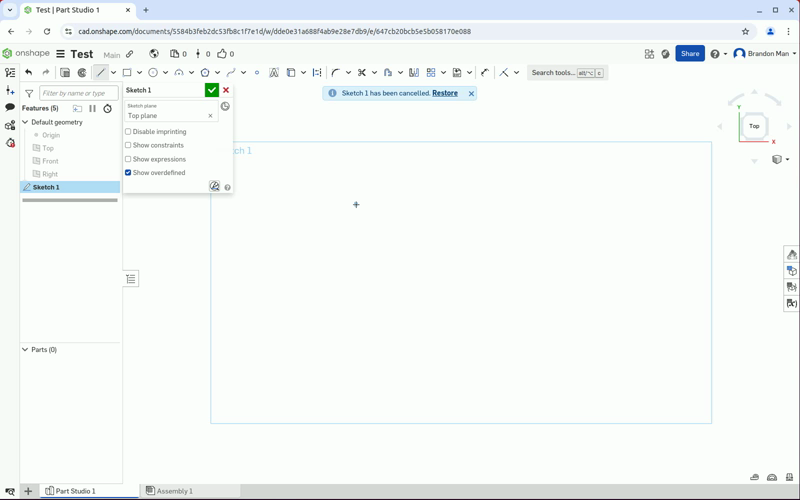
mouse_move(386, 204)
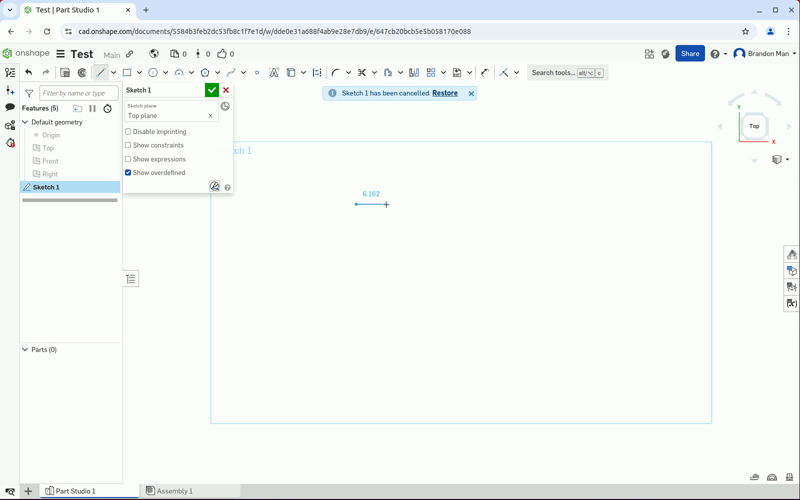
mouse_move(365, 247)
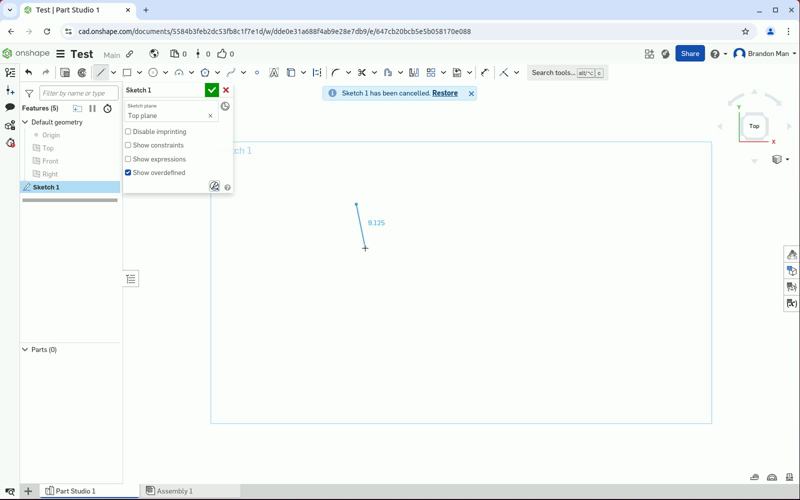
click(365, 247)
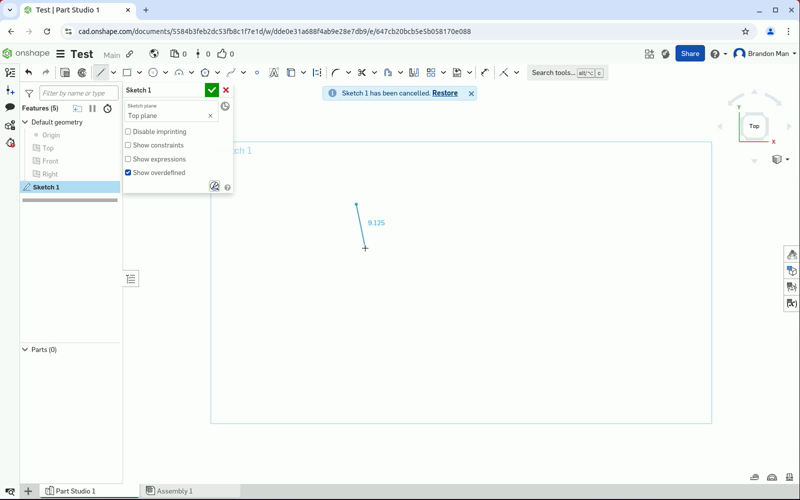
key_up(shift)
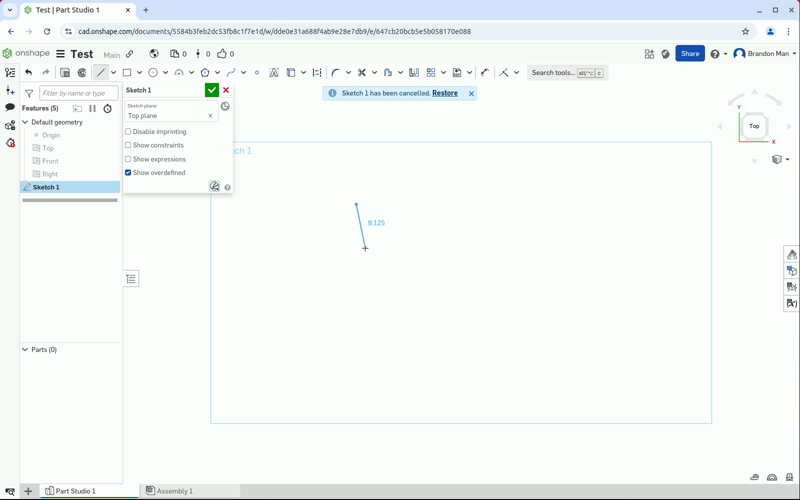
key(esc)
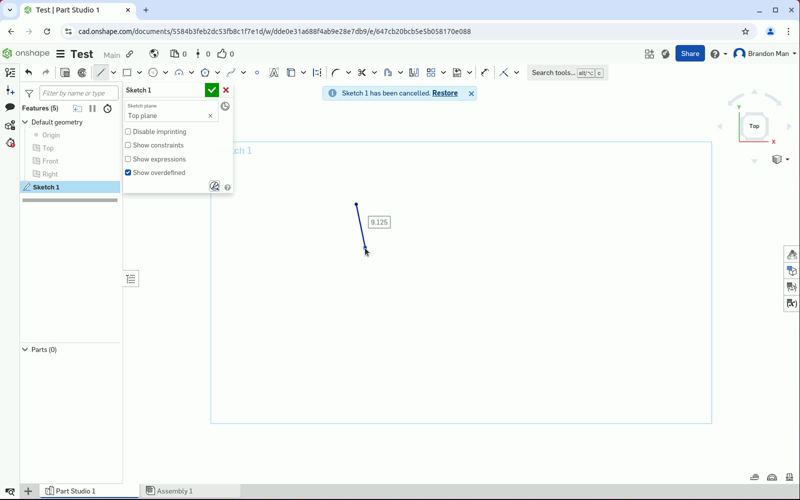
key(a)
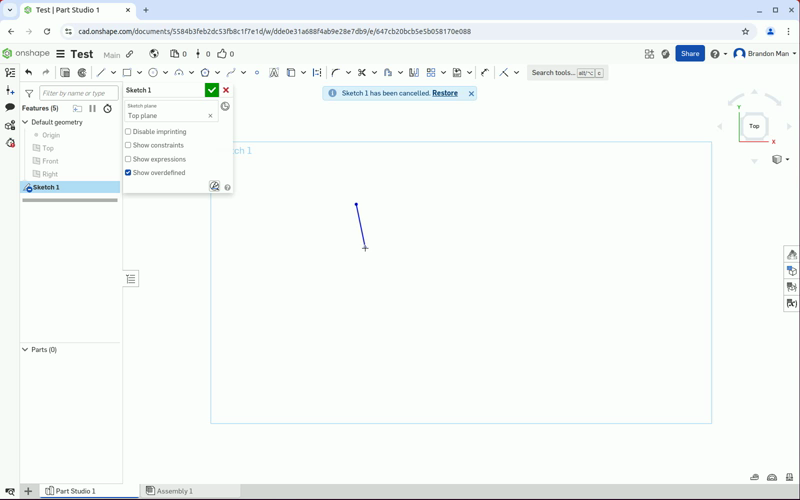
mouse_move(365, 247)
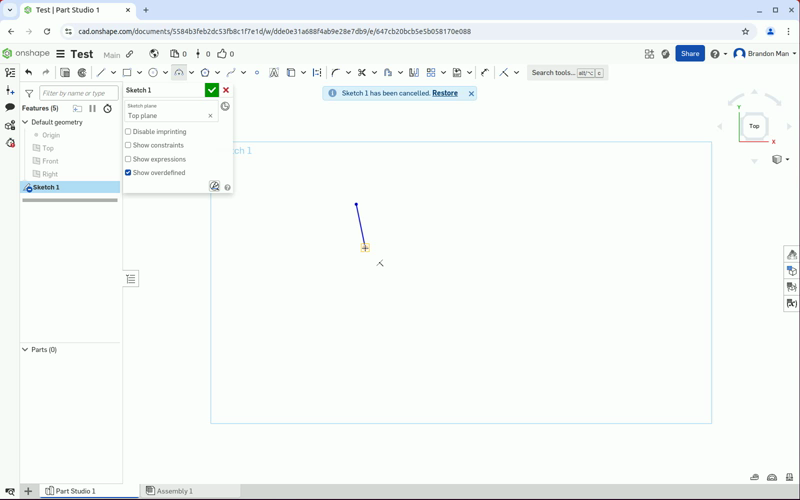
click(365, 247)
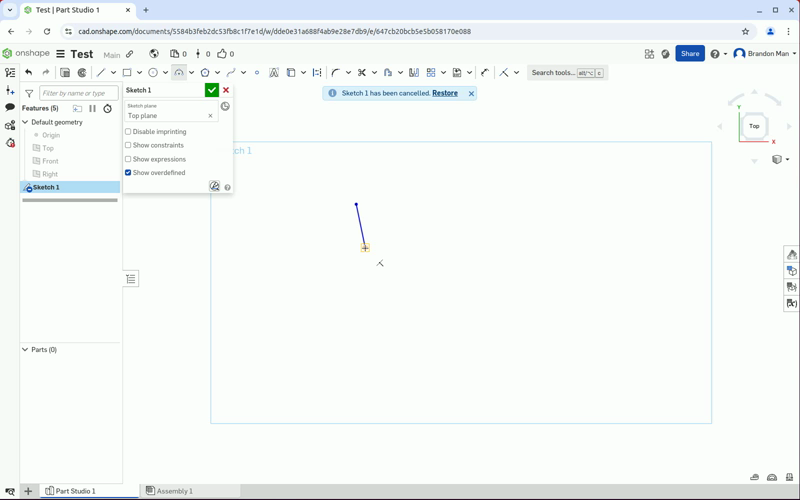
key_down(shift)
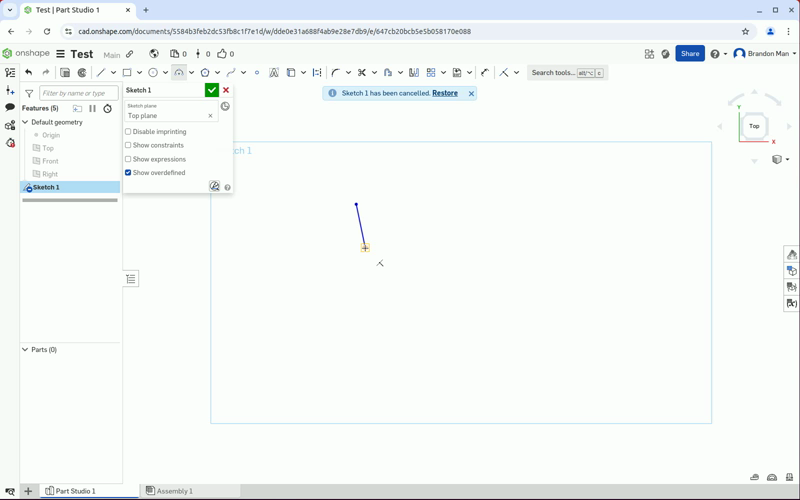
mouse_move(371, 247)
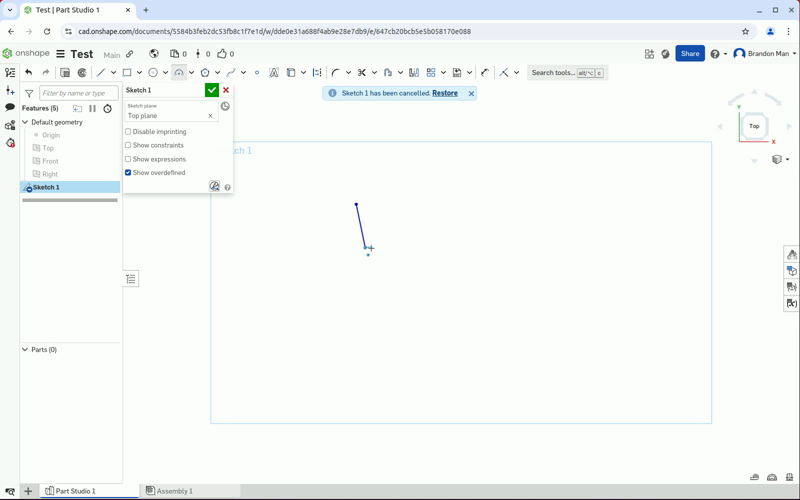
scroll(6)
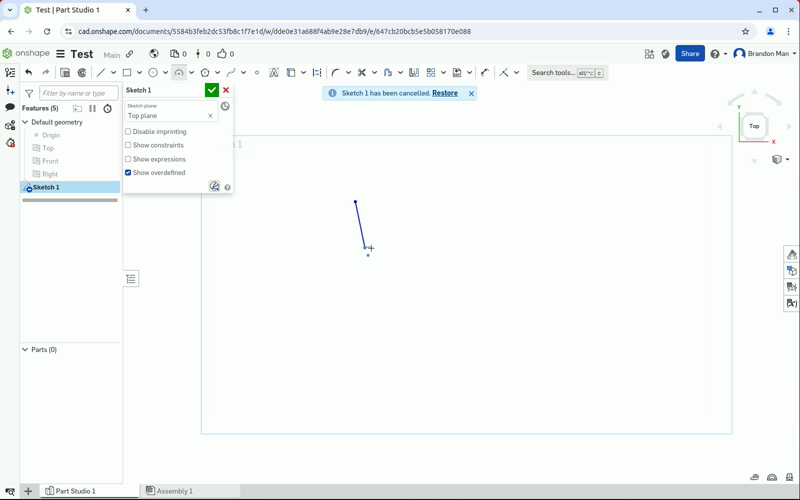
scroll(6)
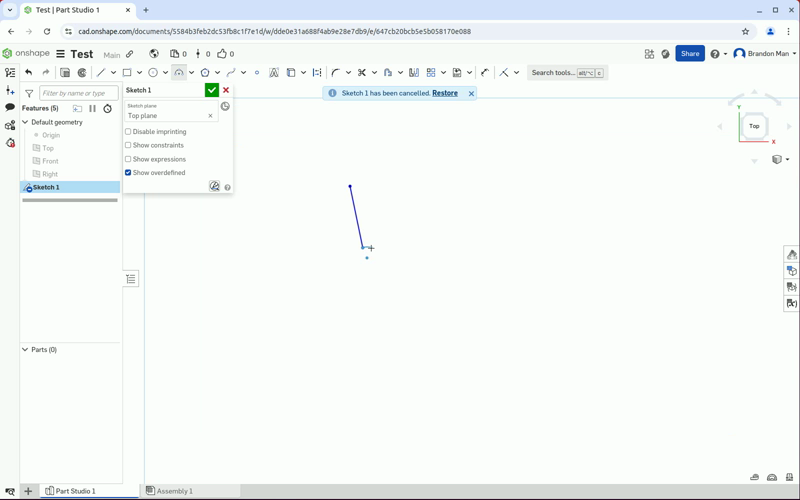
scroll(6)
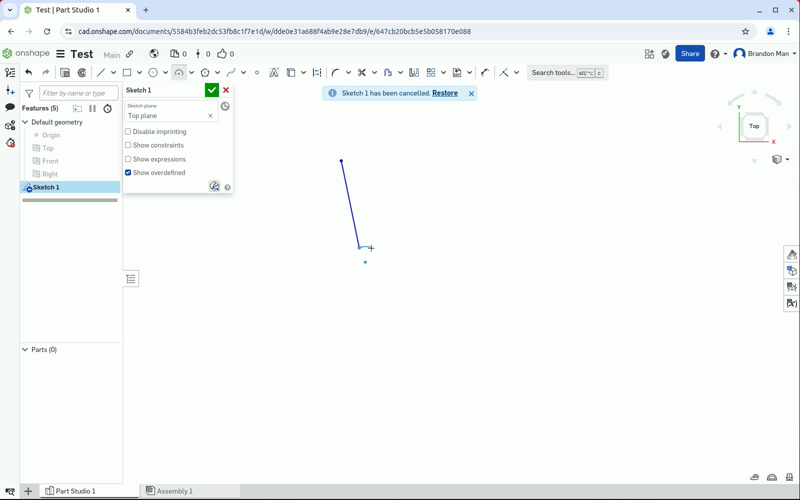
scroll(6)
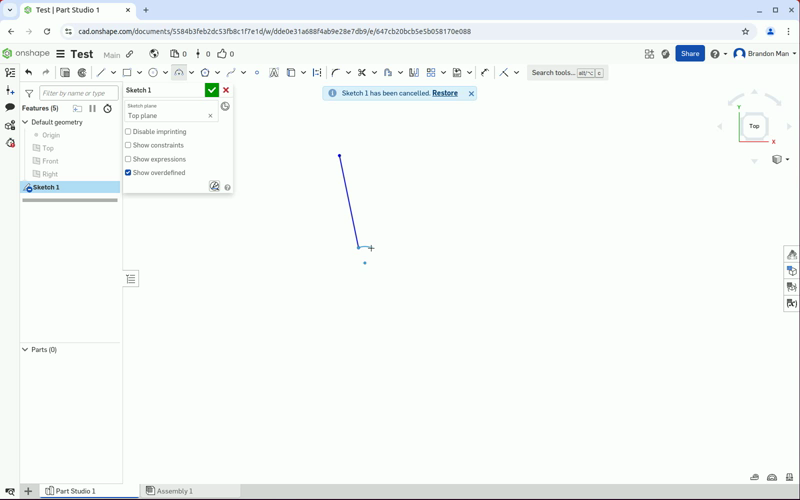
scroll(6)
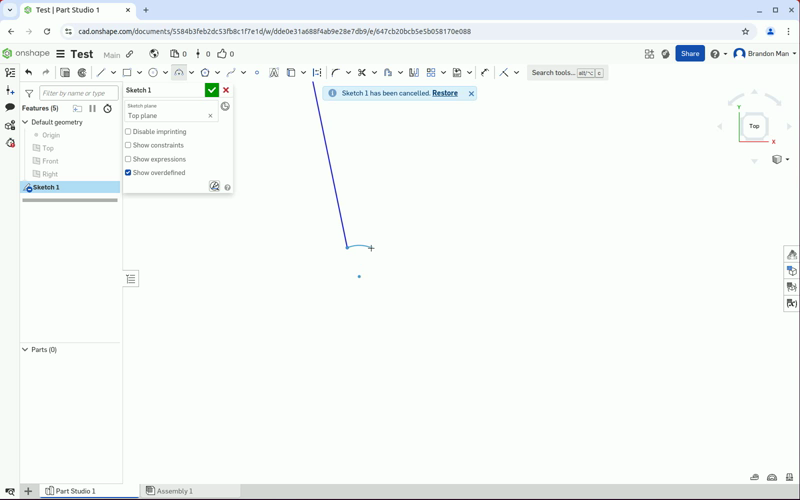
scroll(6)
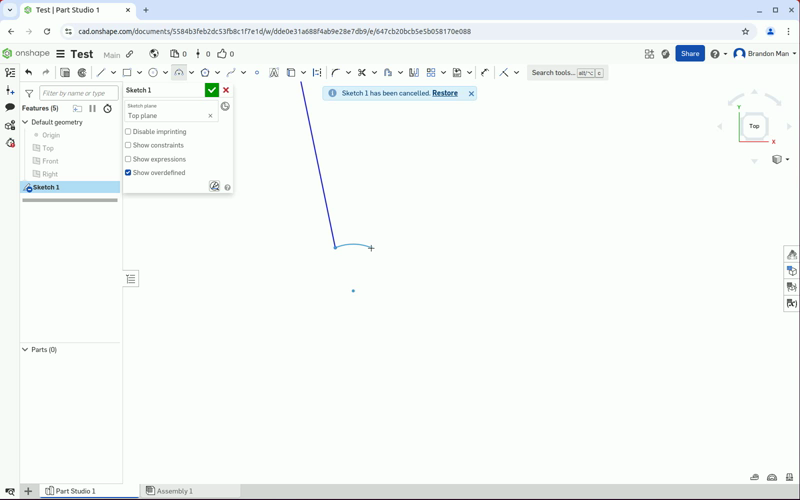
scroll(6)
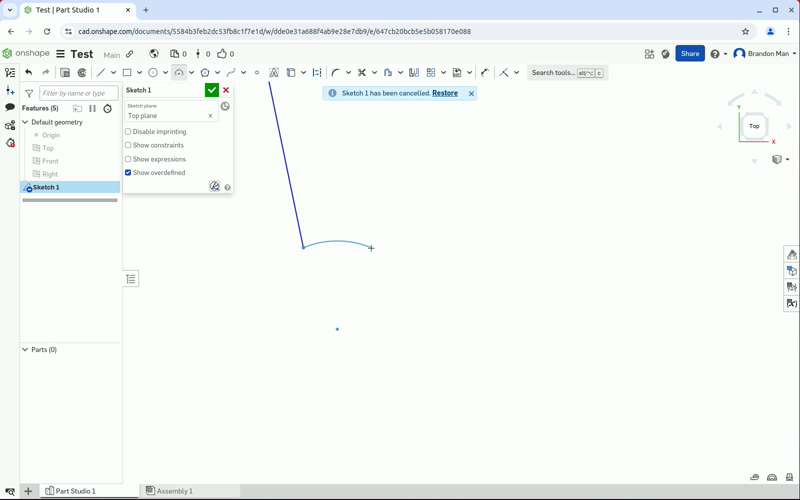
click(371, 247)
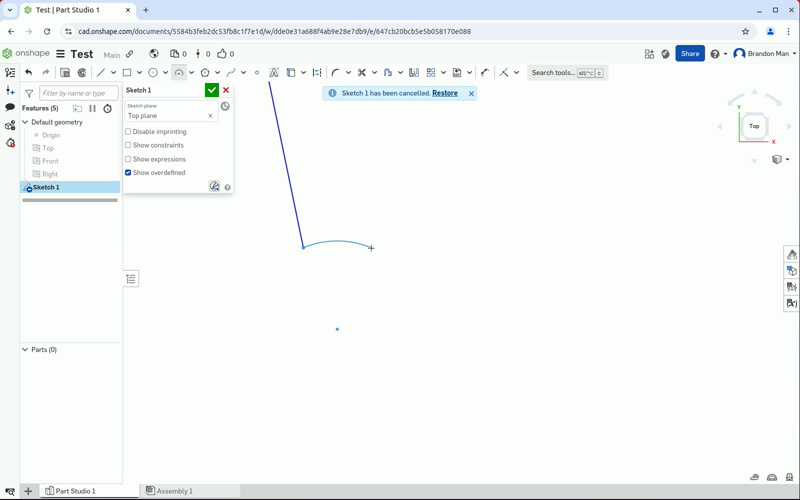
scroll(-6)
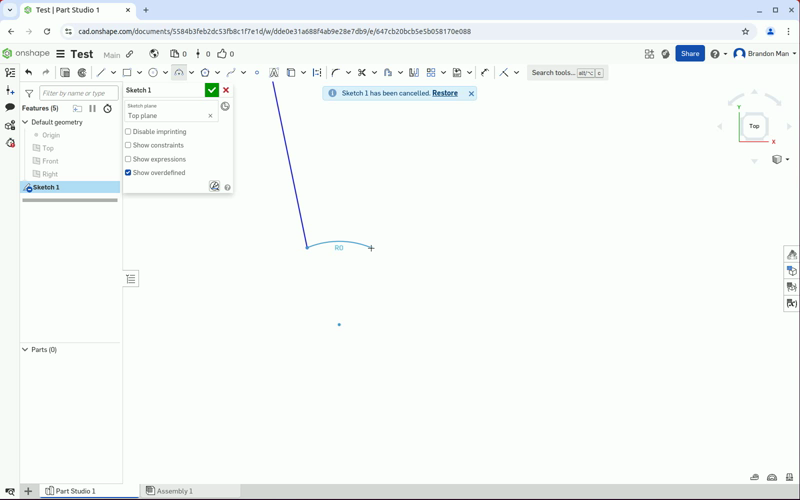
scroll(-6)
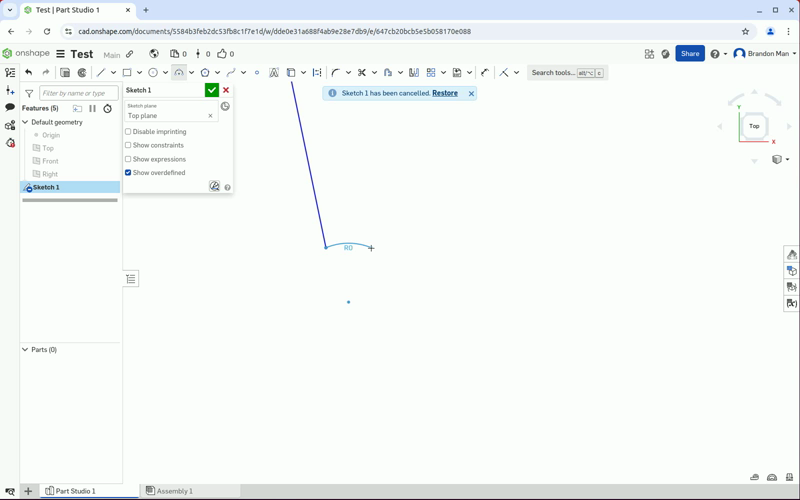
scroll(-6)
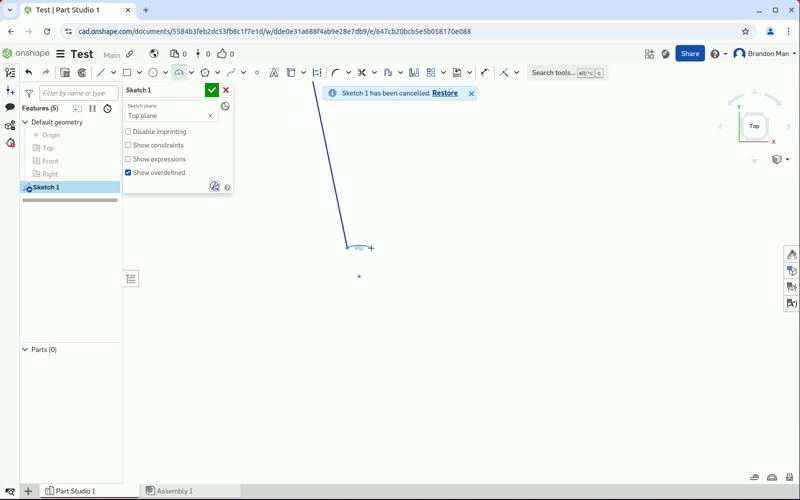
scroll(-6)
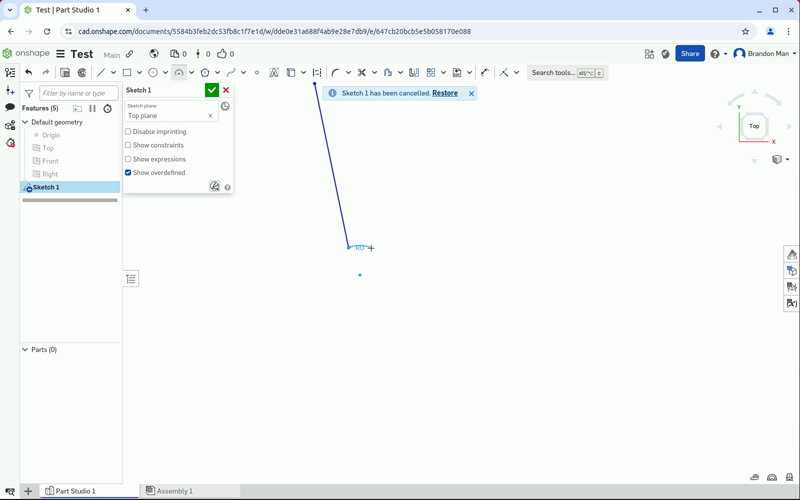
scroll(-6)
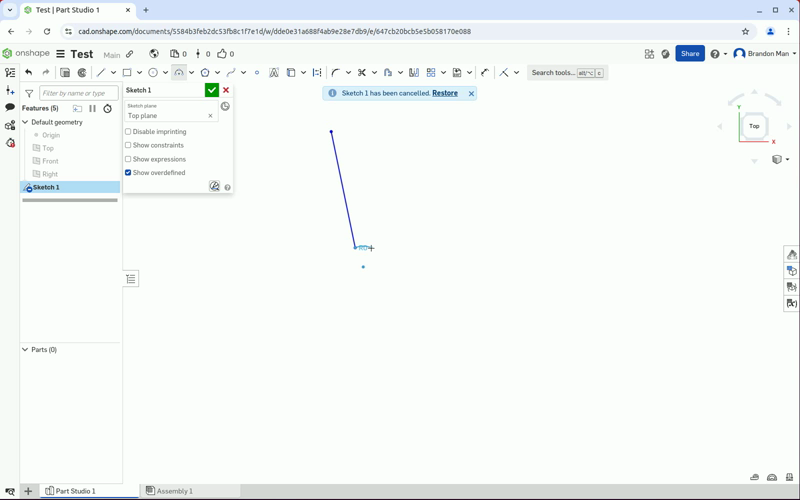
scroll(-6)
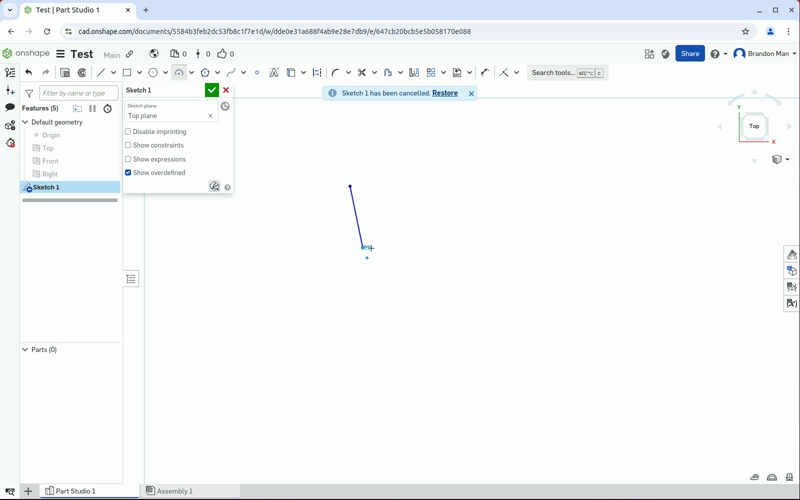
scroll(-6)
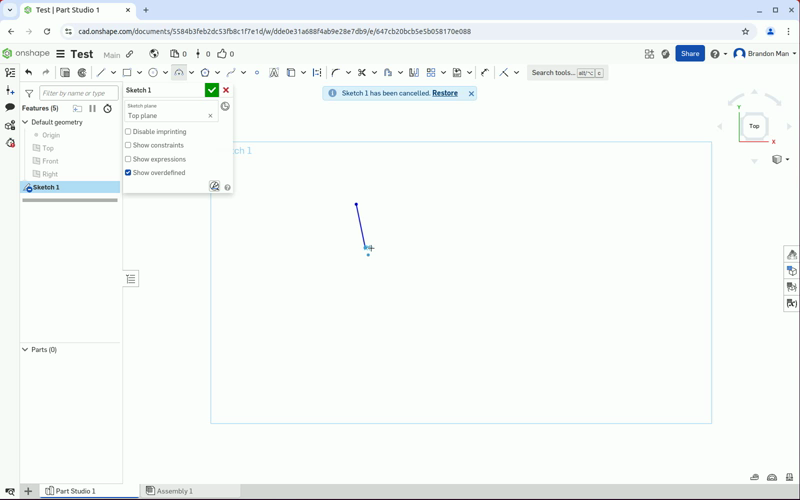
mouse_move(368, 248)
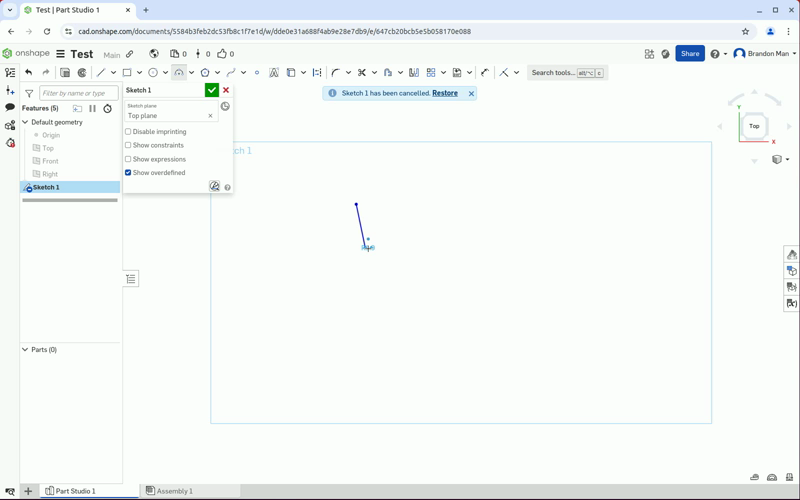
scroll(6)
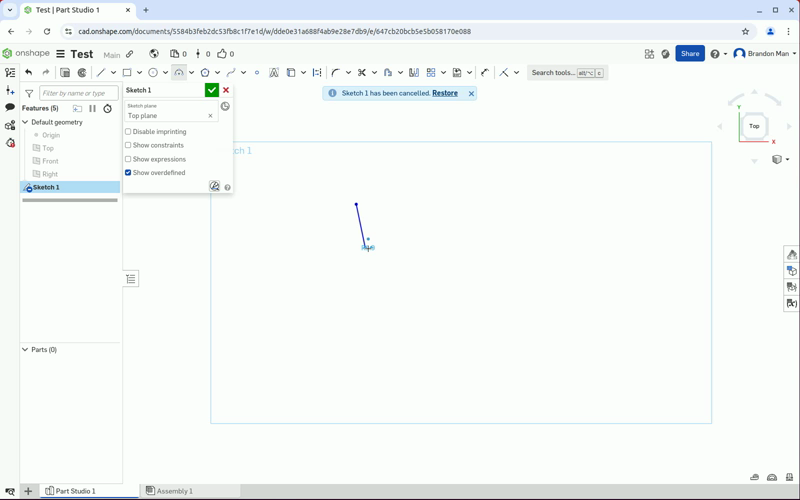
scroll(6)
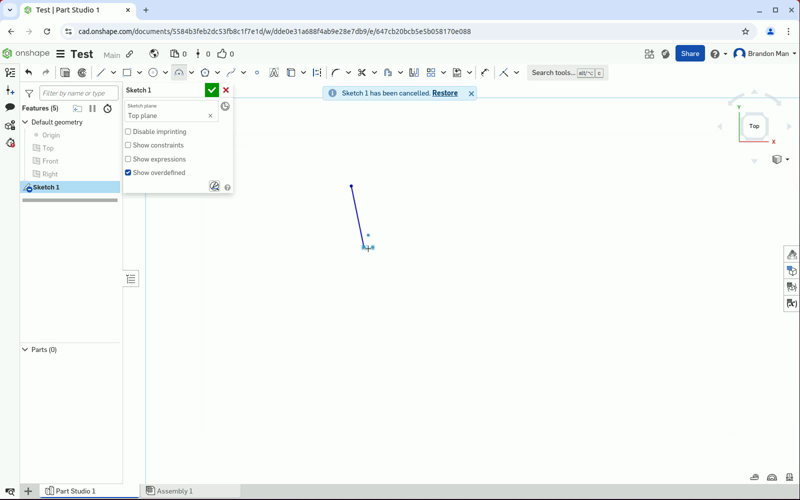
scroll(6)
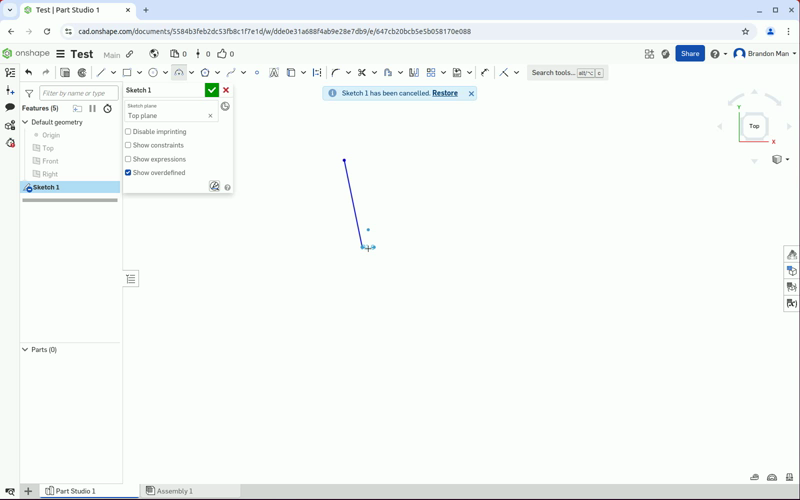
scroll(6)
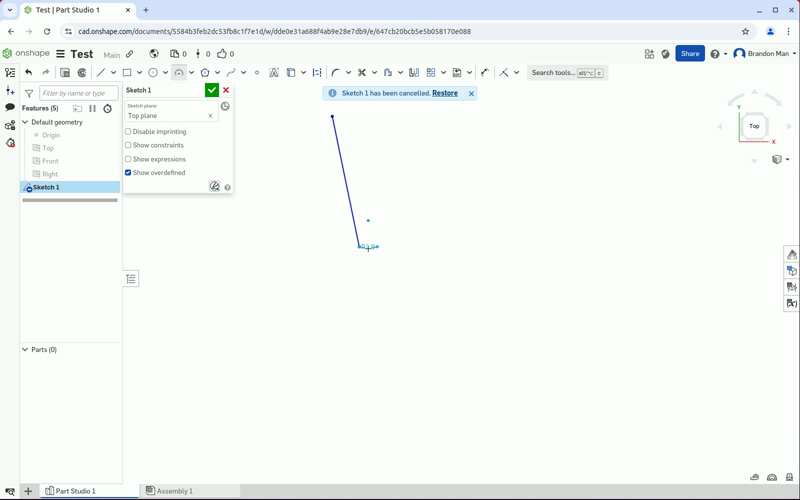
scroll(6)
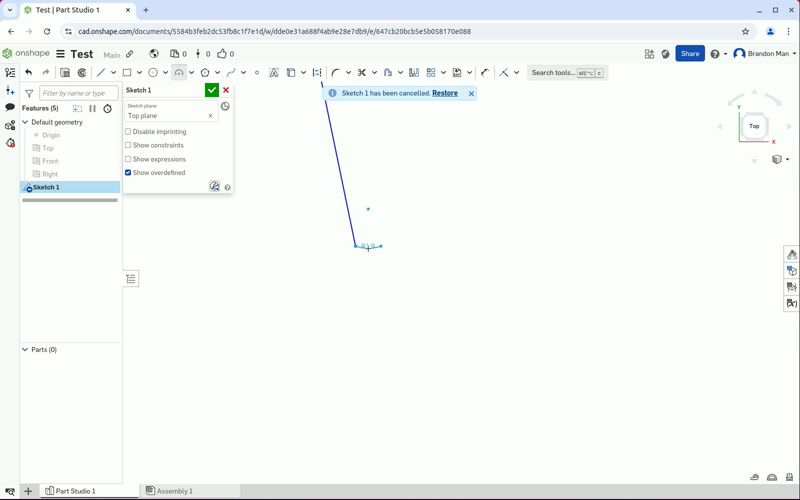
scroll(6)
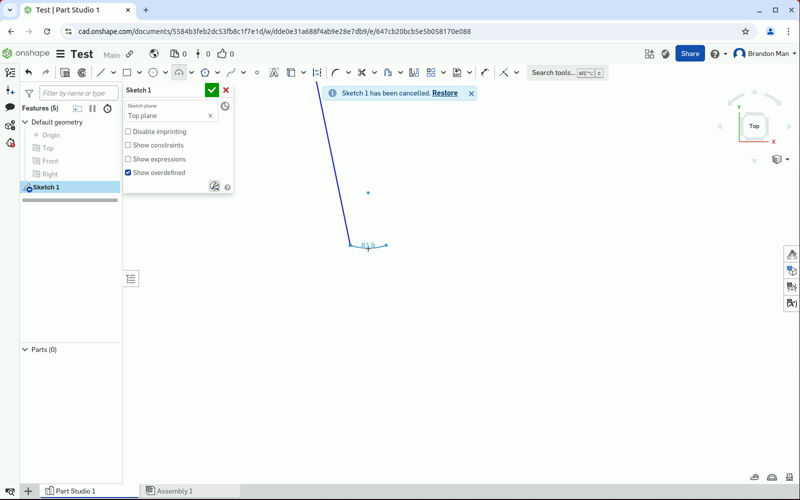
scroll(6)
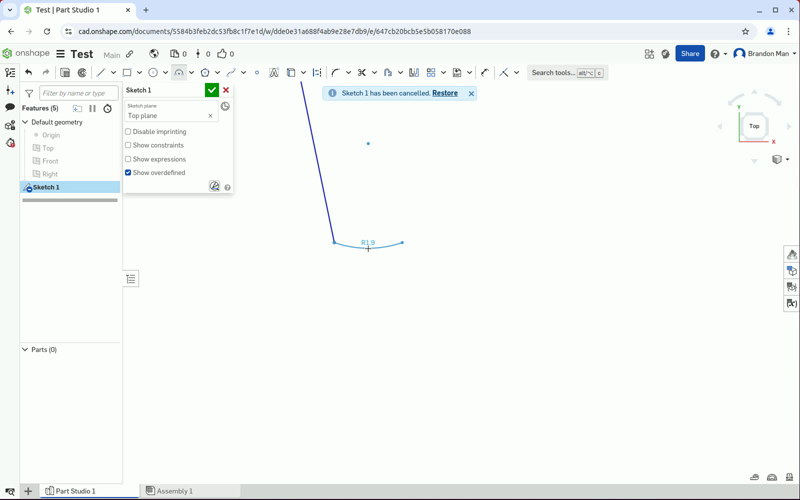
click(368, 248)
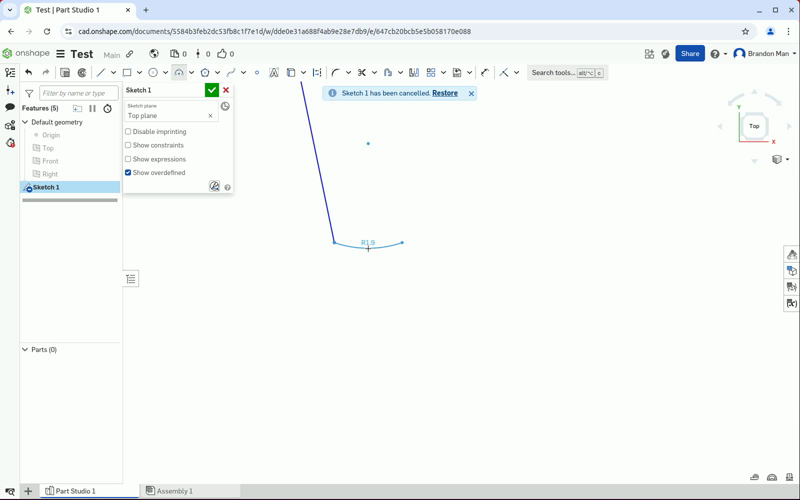
scroll(-6)
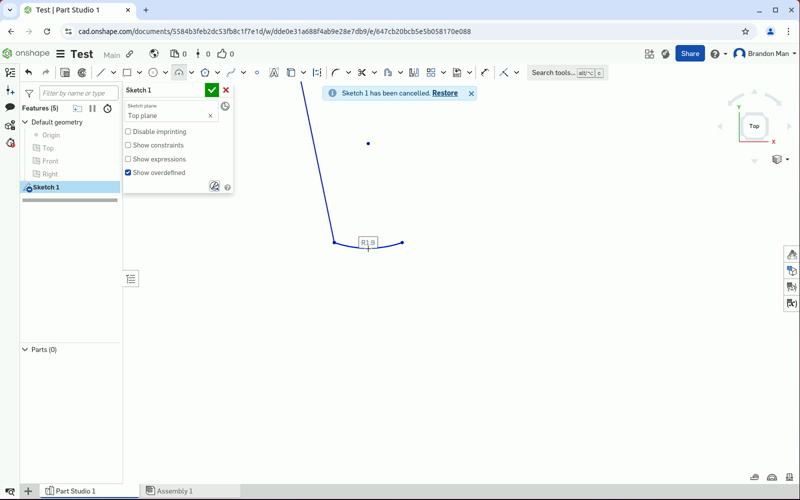
scroll(-6)
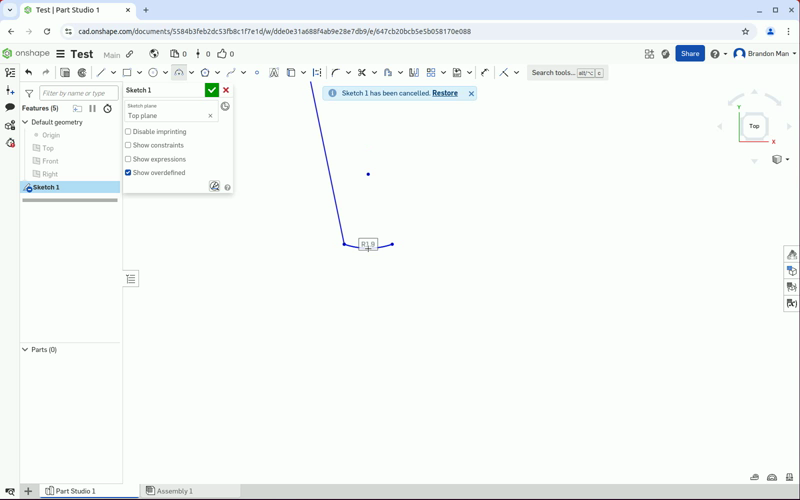
scroll(-6)
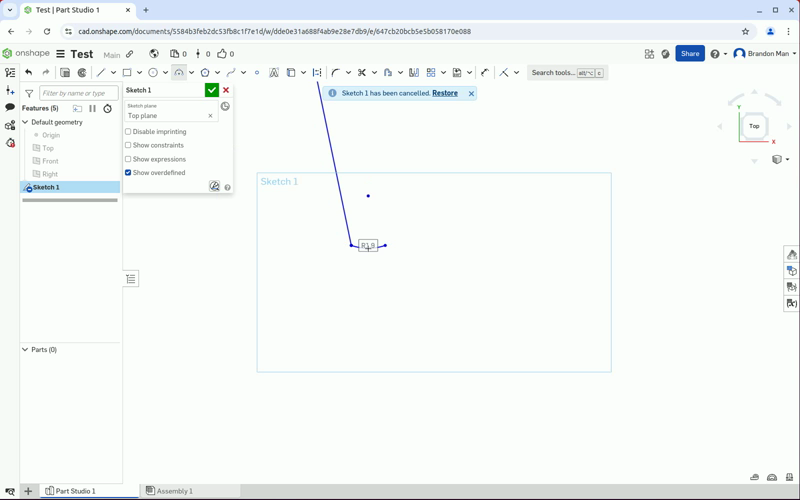
scroll(-6)
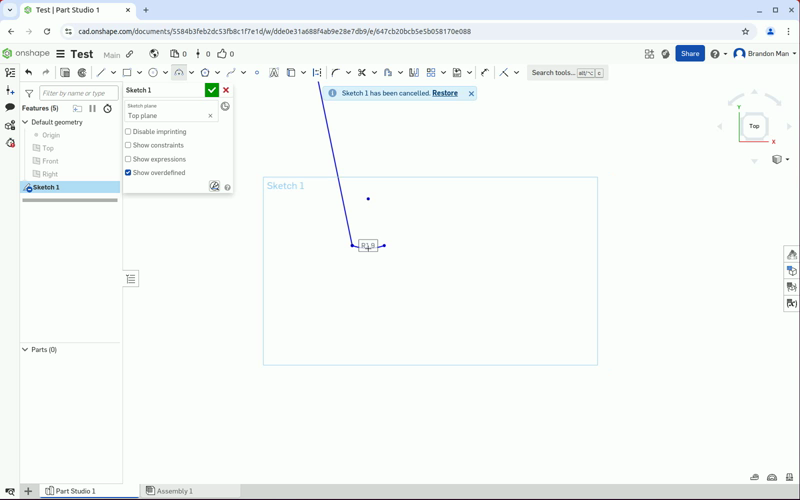
scroll(-6)
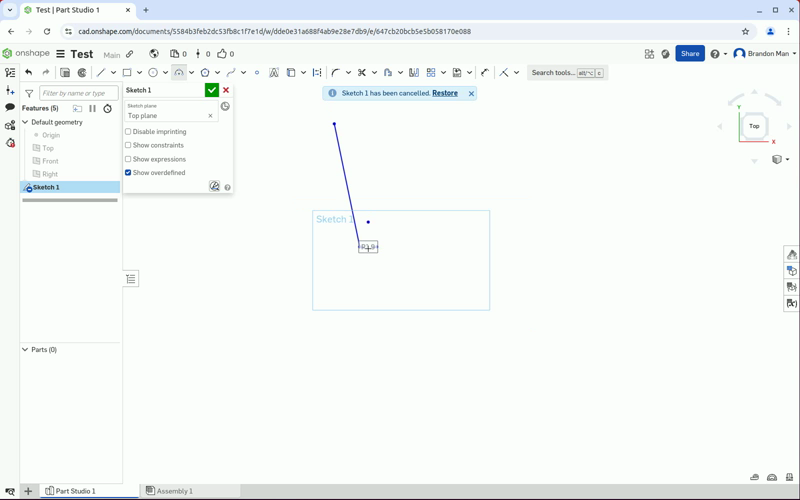
scroll(-6)
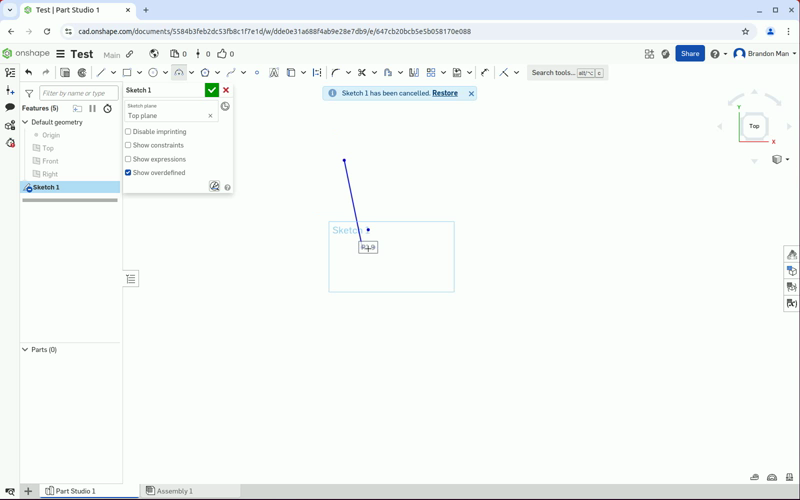
scroll(-6)
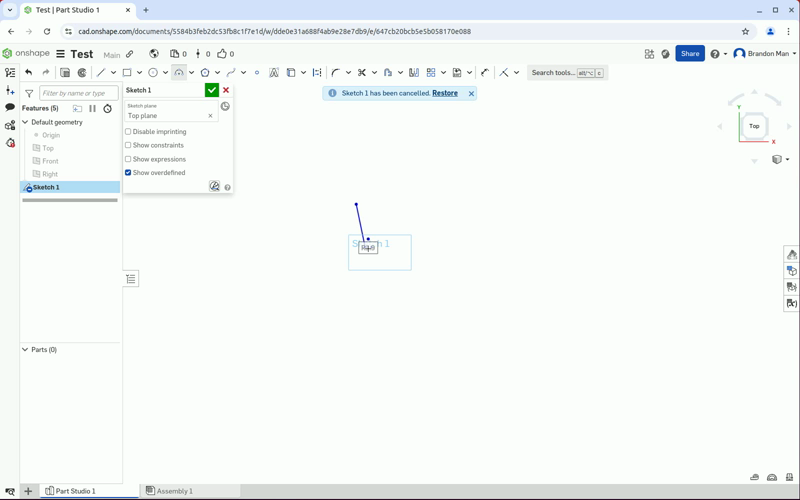
key_up(shift)
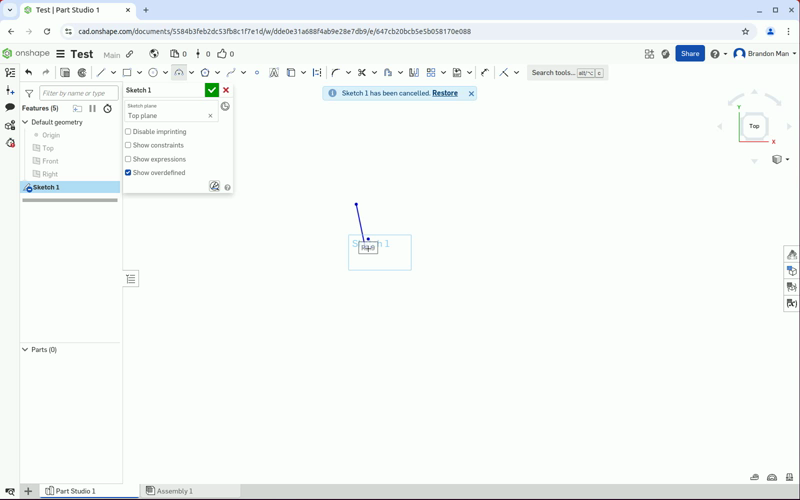
key(esc)
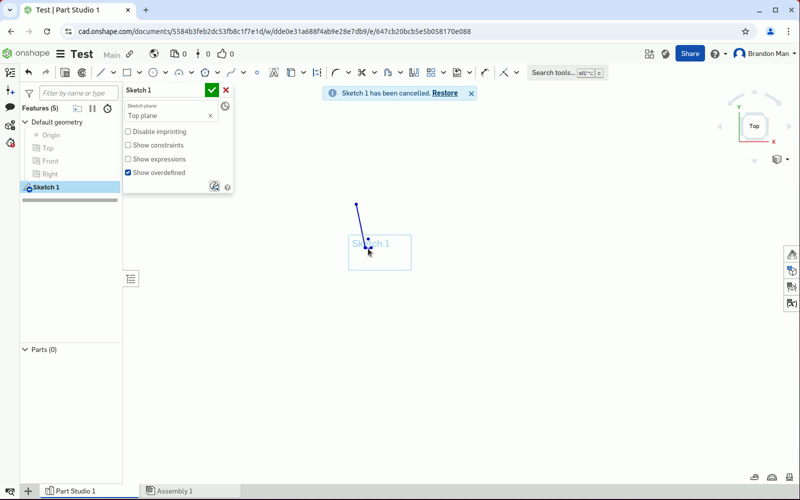
key(l)
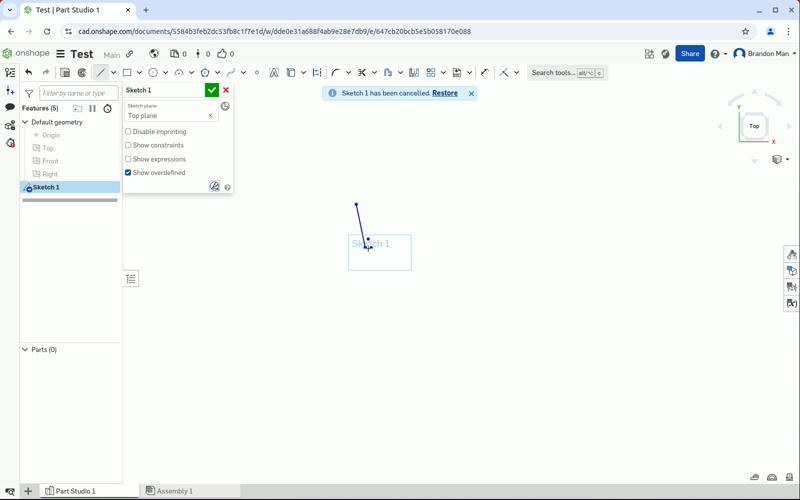
mouse_move(371, 247)
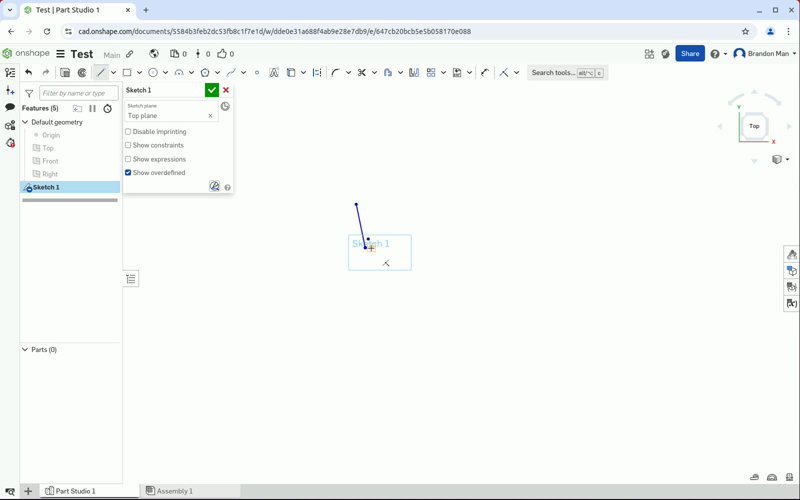
scroll(6)
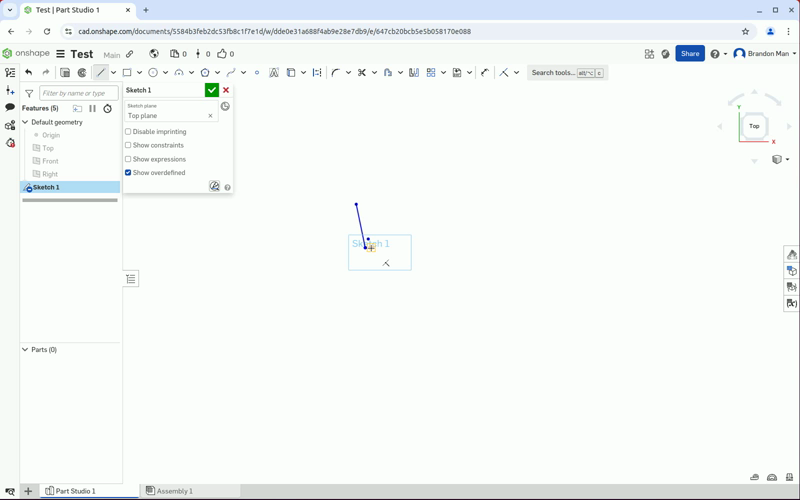
scroll(6)
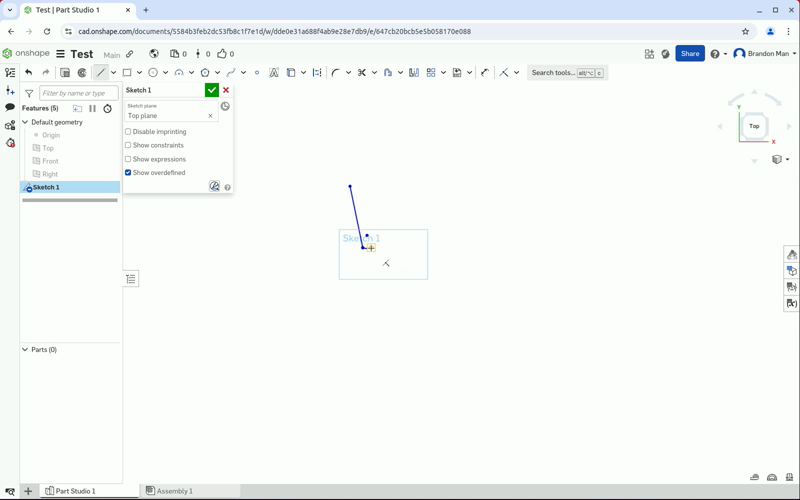
scroll(6)
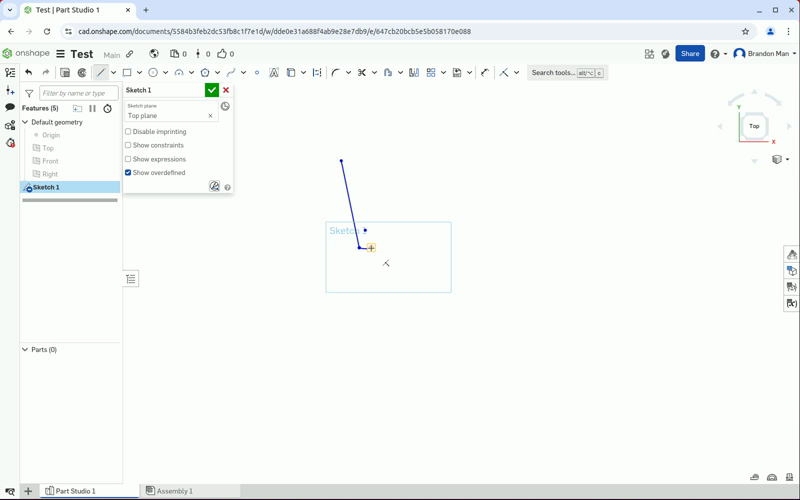
scroll(6)
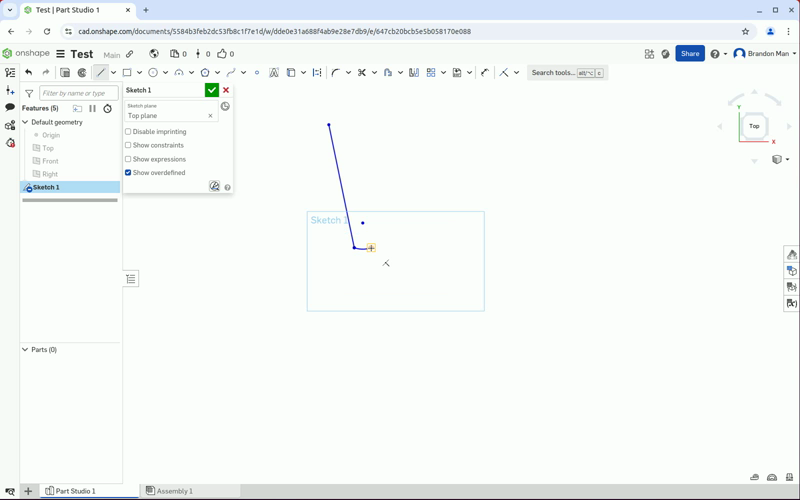
scroll(6)
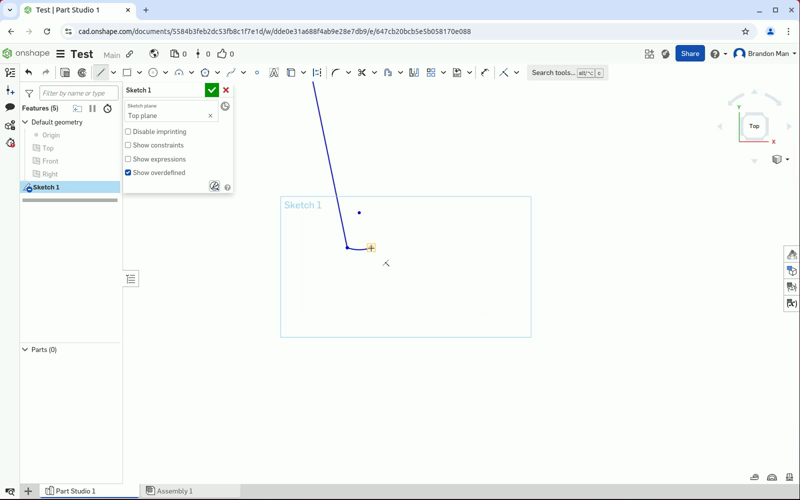
scroll(6)
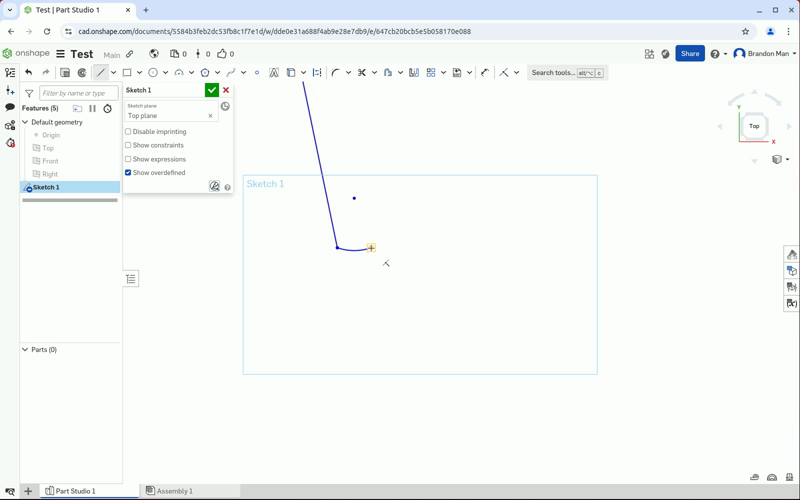
scroll(6)
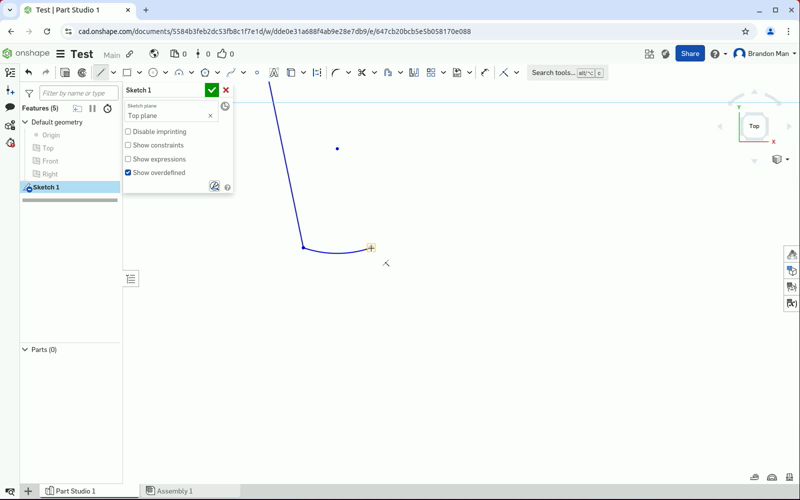
click(371, 247)
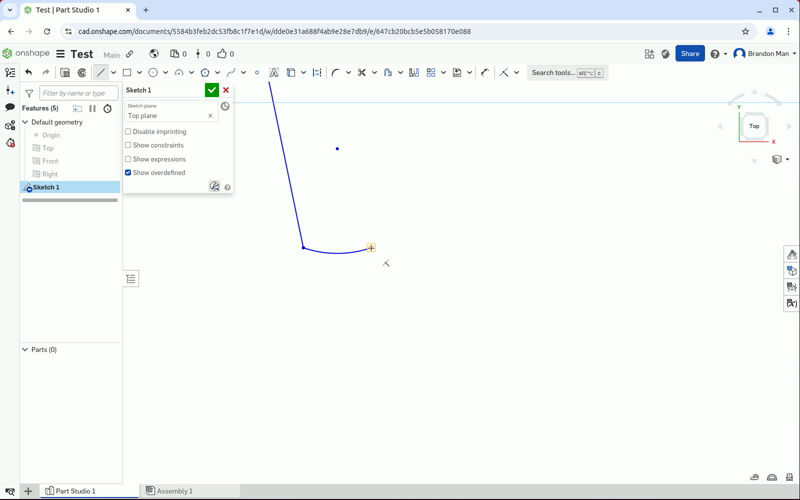
scroll(-6)
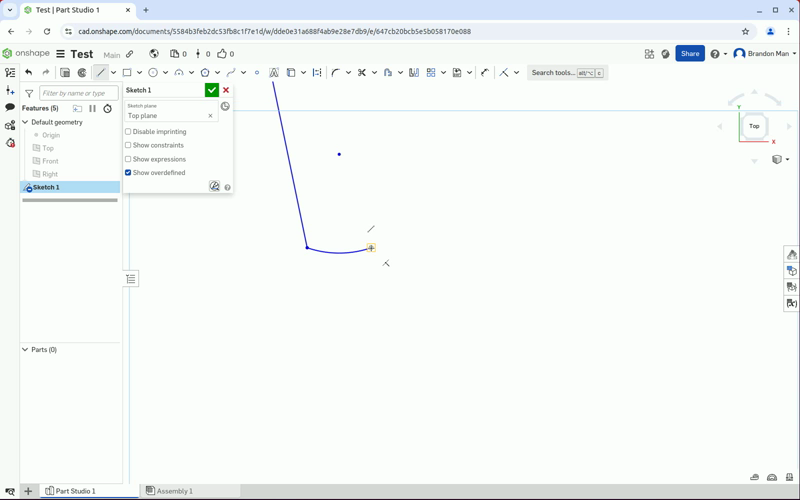
scroll(-6)
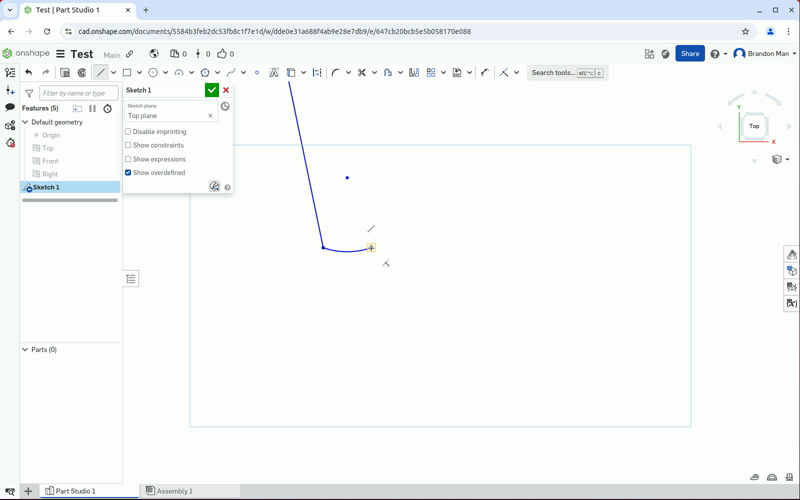
scroll(-6)
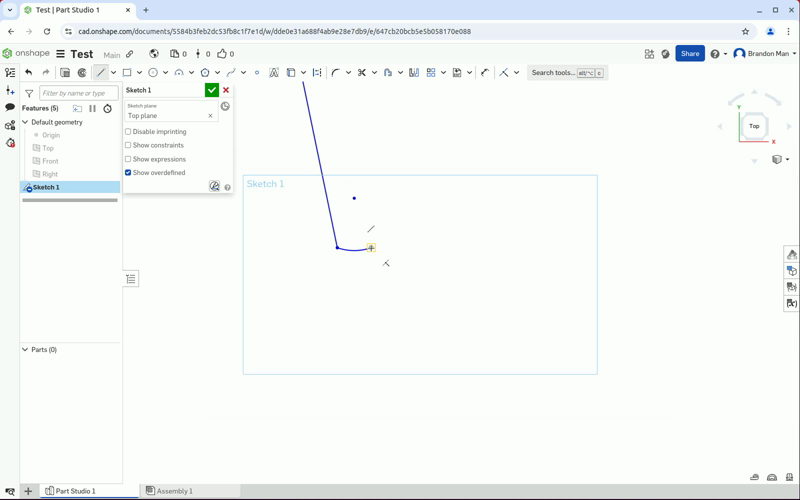
scroll(-6)
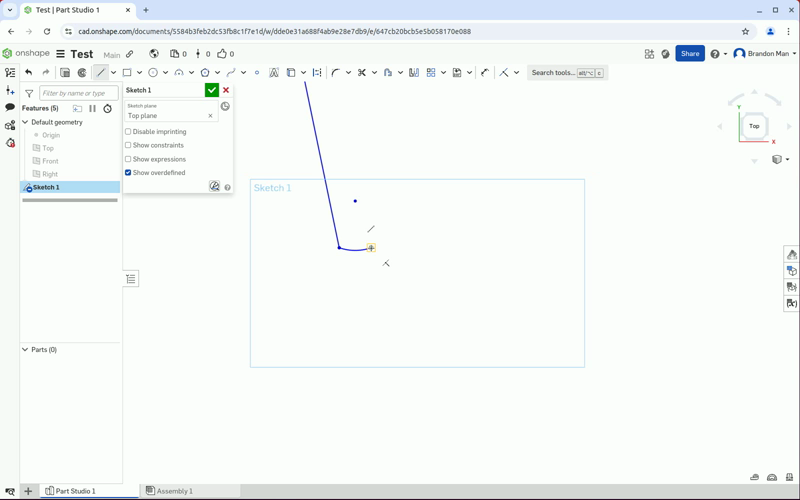
scroll(-6)
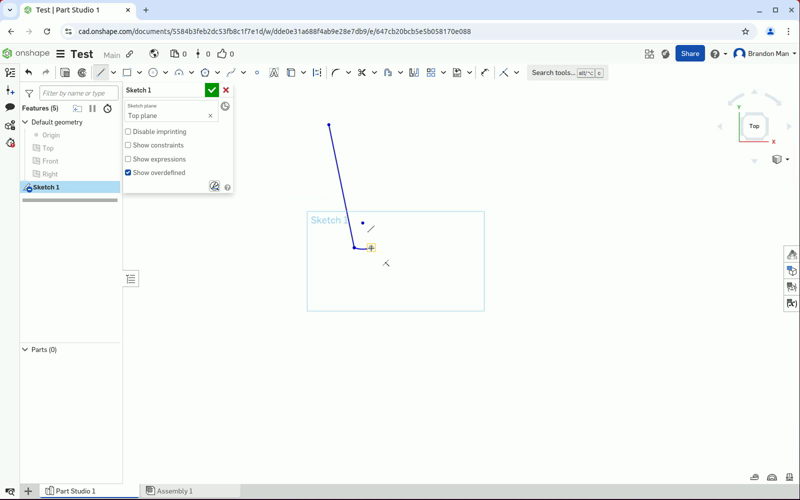
scroll(-6)
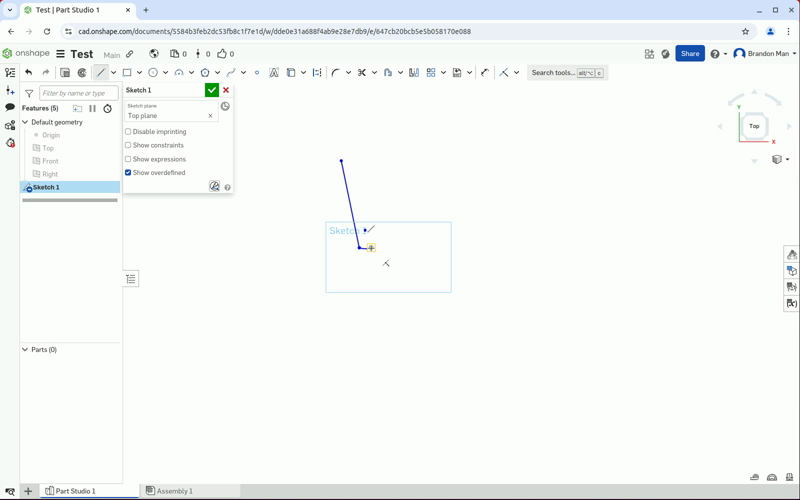
scroll(-6)
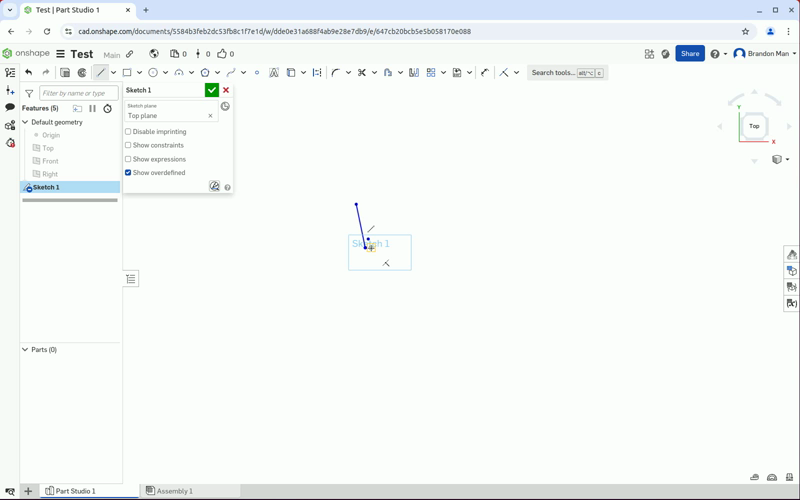
key_down(shift)
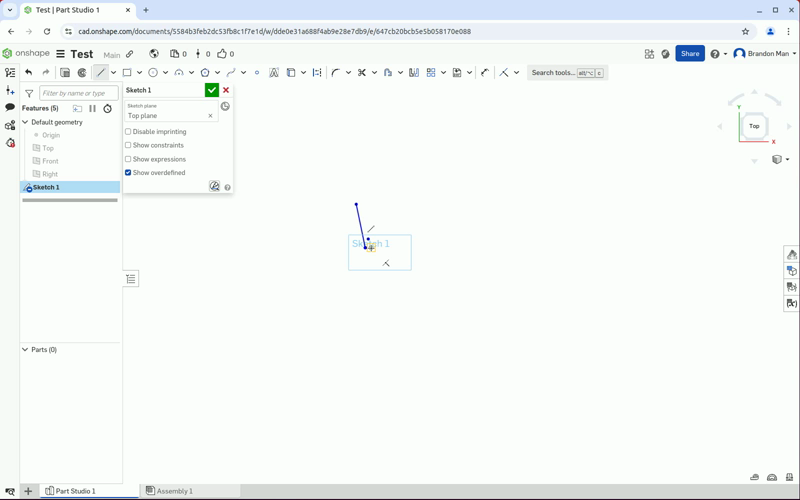
mouse_move(401, 247)
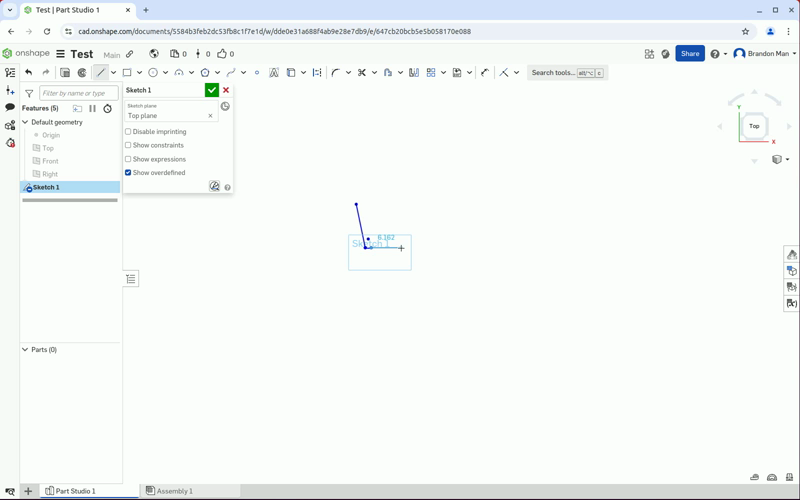
mouse_move(380, 204)
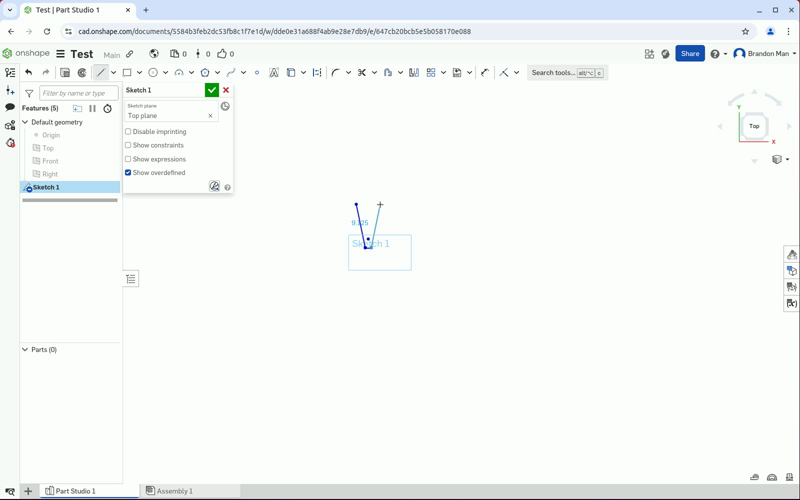
click(380, 204)
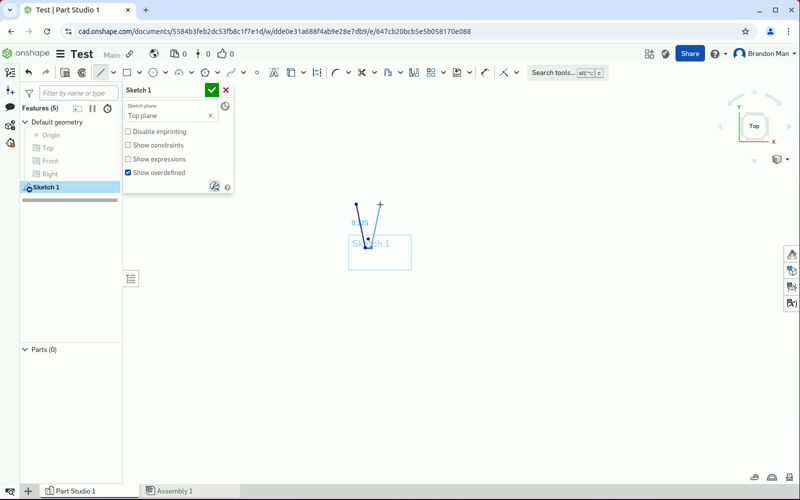
key_up(shift)
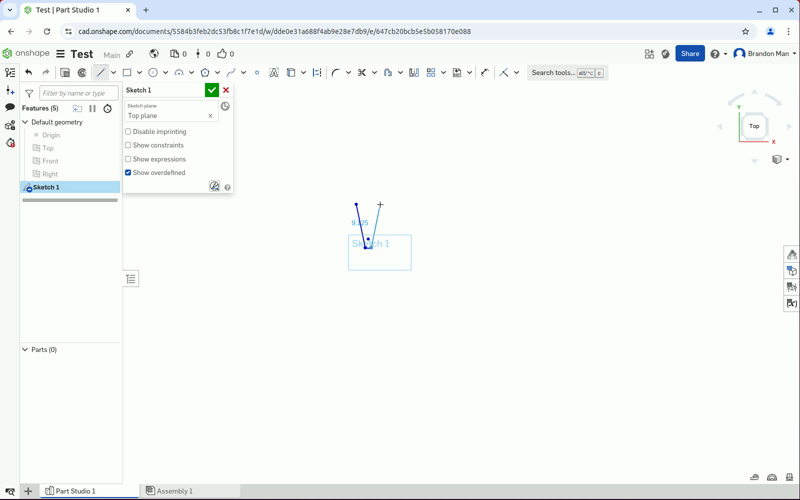
key(esc)
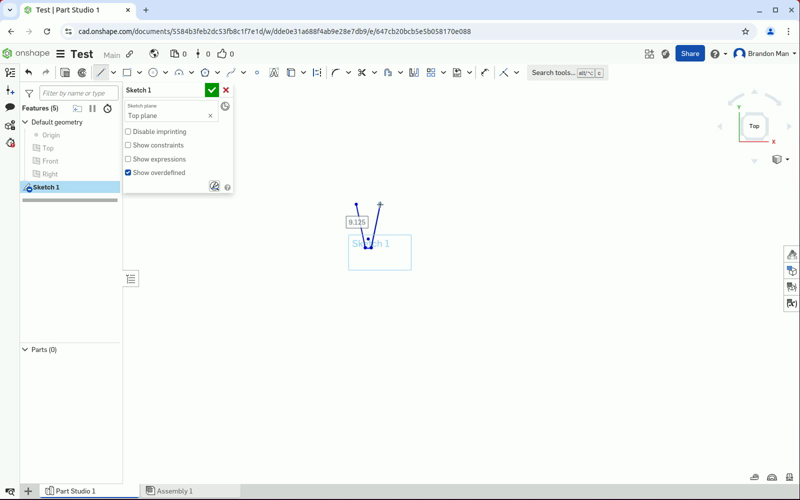
key(a)
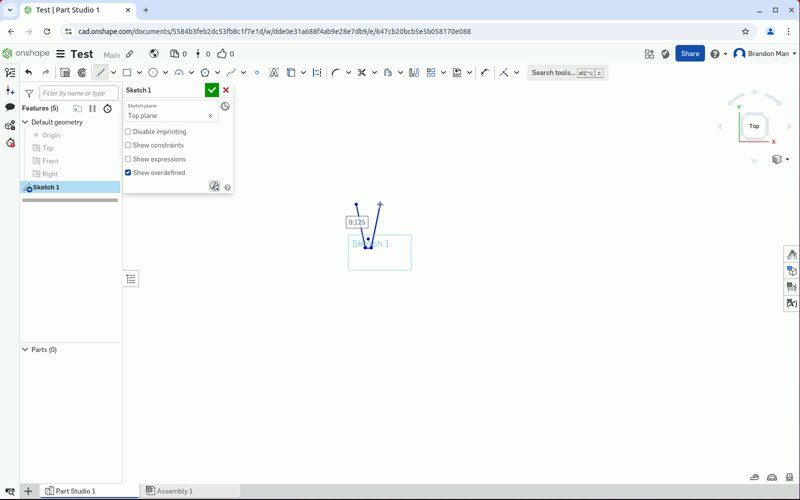
mouse_move(380, 204)
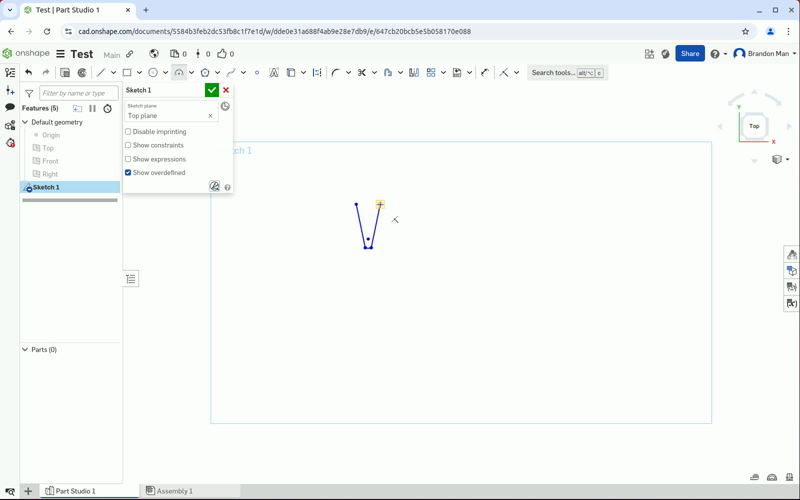
click(380, 204)
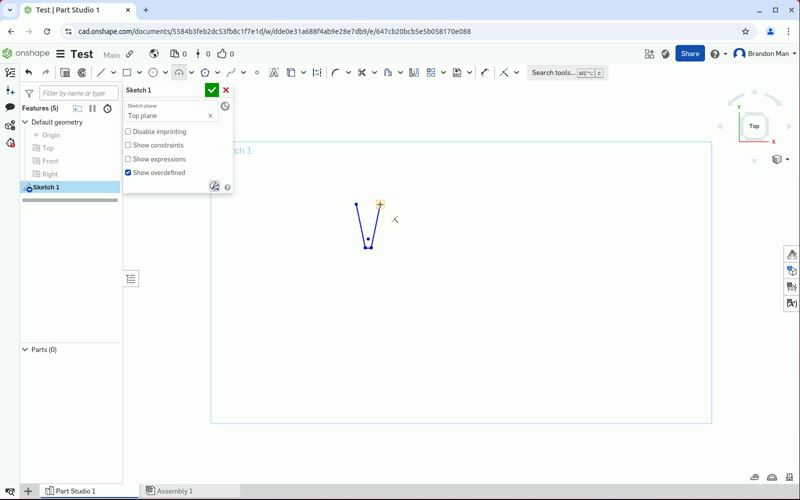
mouse_move(356, 204)
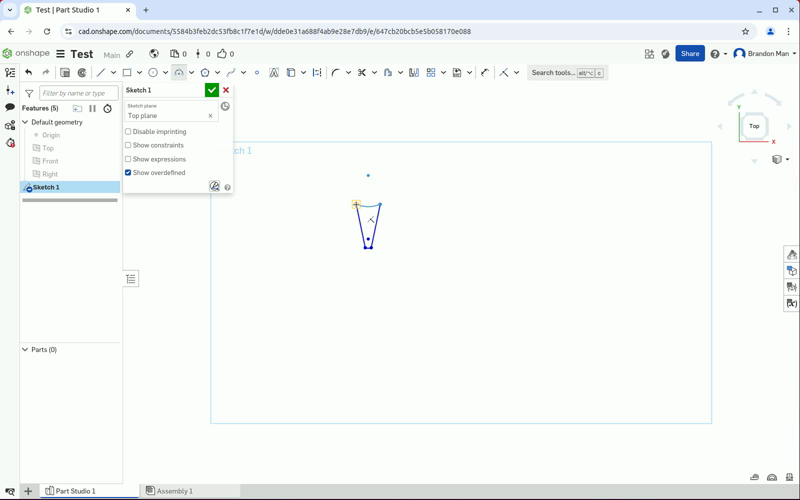
click(356, 204)
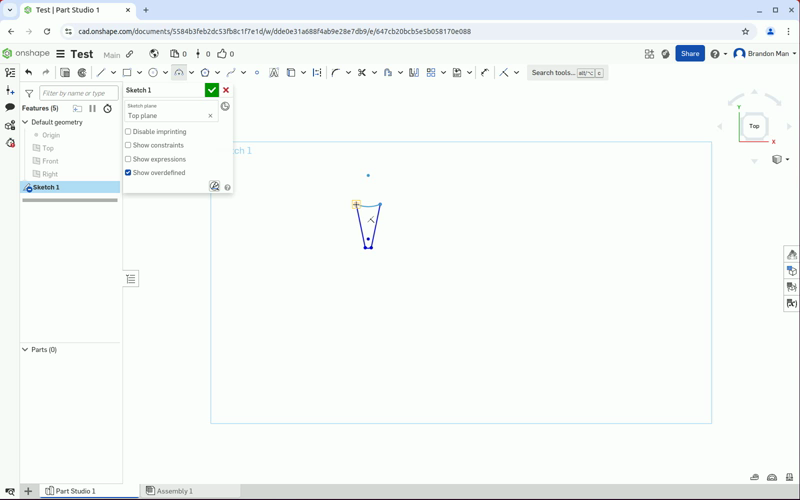
key_down(shift)
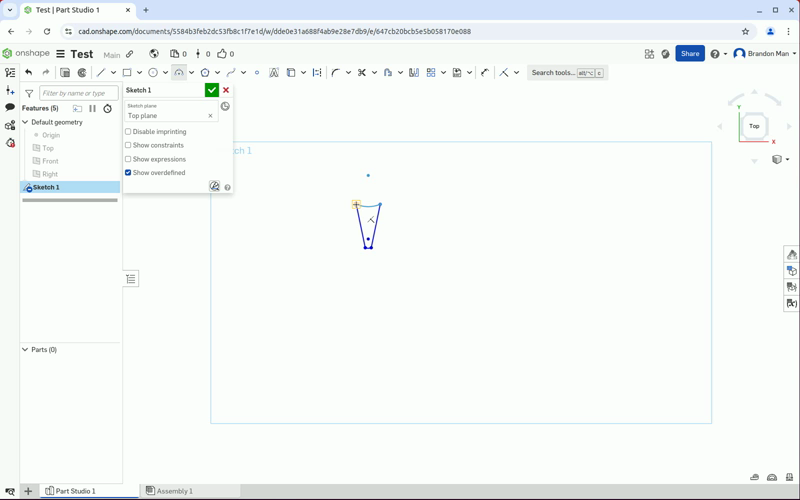
mouse_move(368, 191)
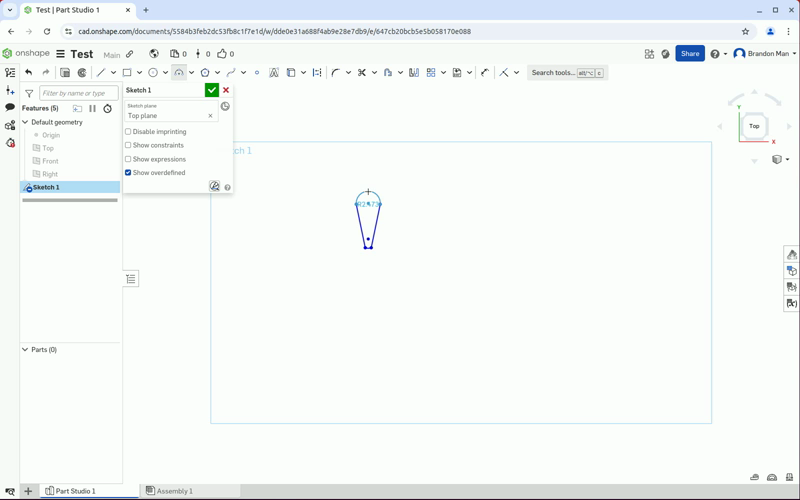
click(368, 191)
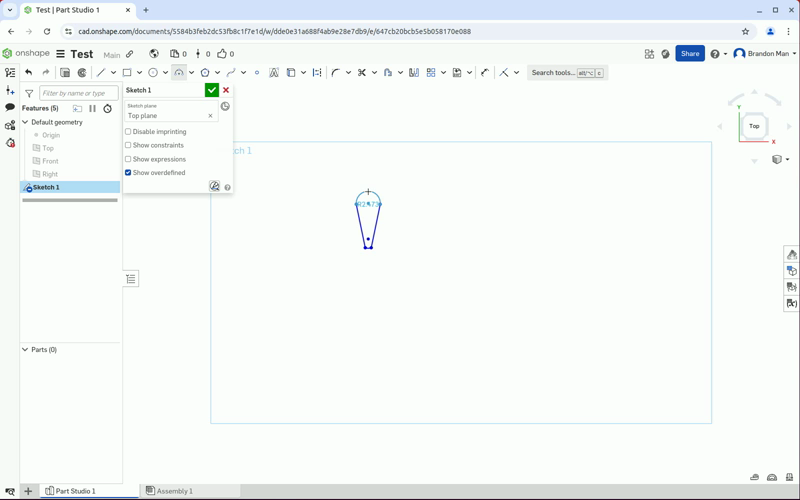
key_up(shift)
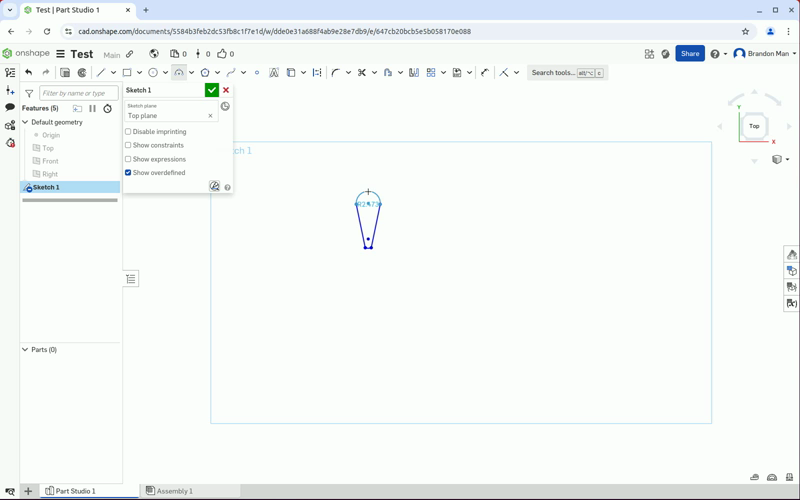
key(esc)
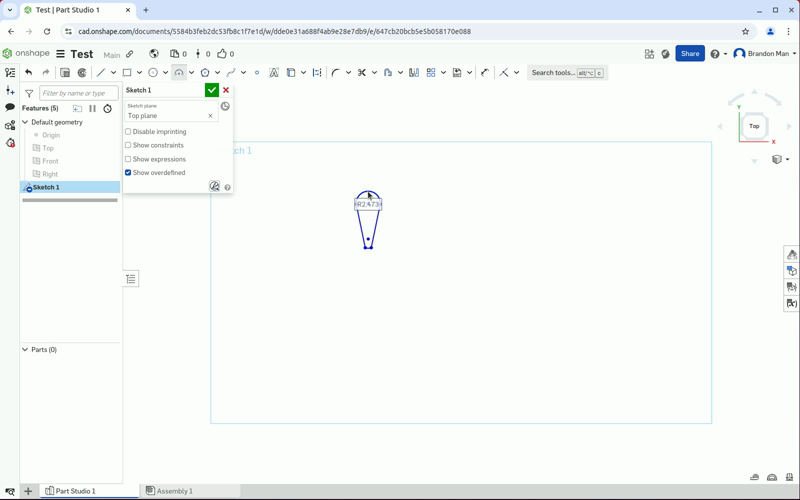
key(c)
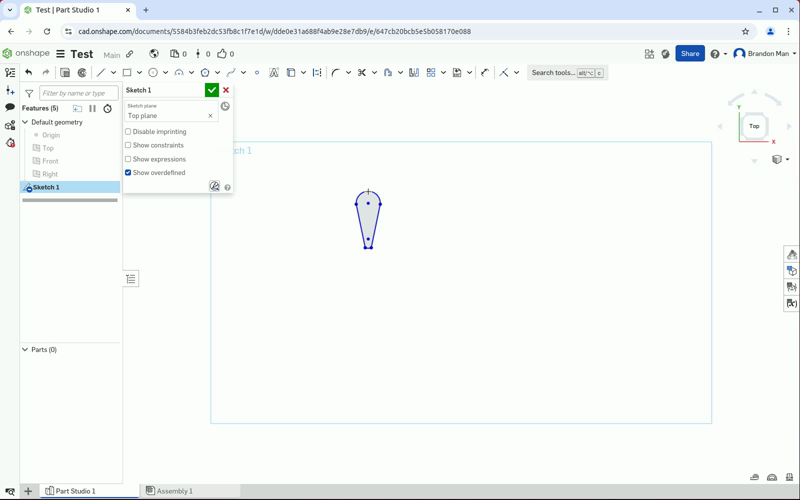
key_down(shift)
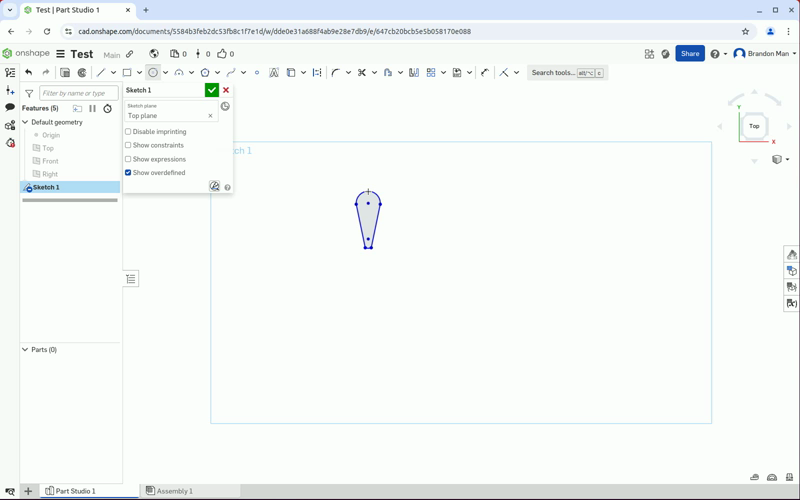
mouse_move(368, 203)
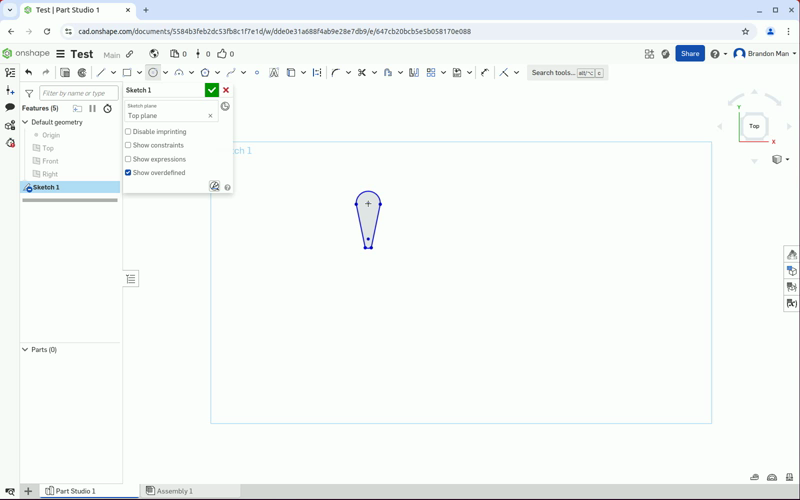
click(368, 203)
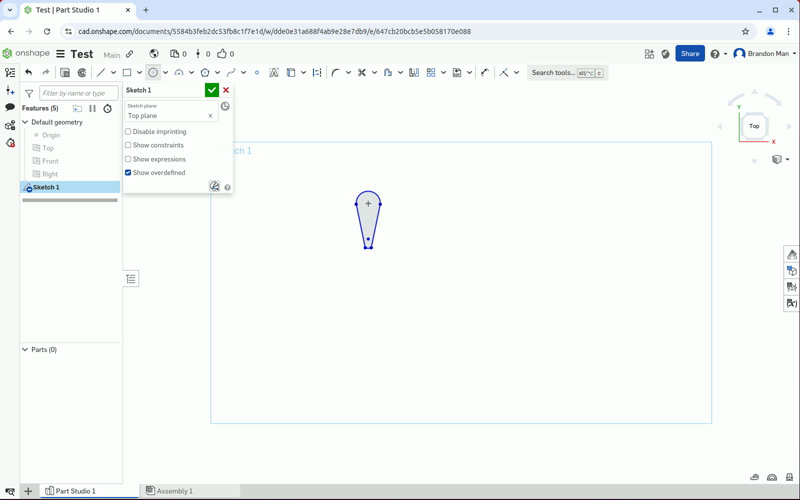
key_up(shift)
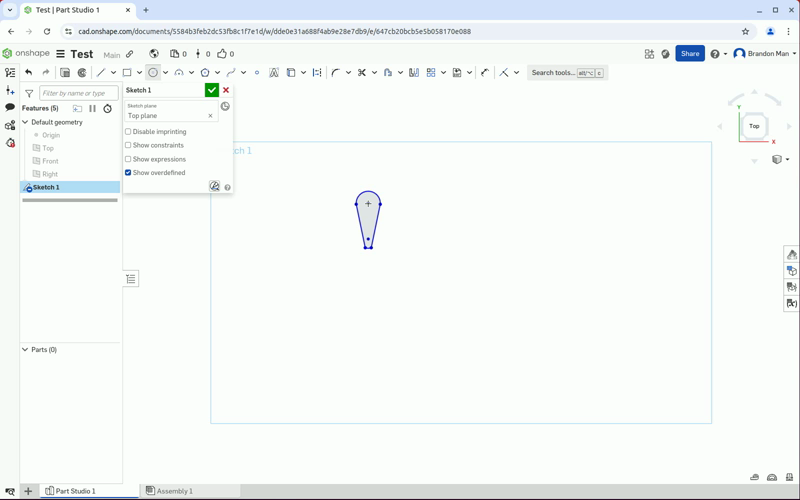
mouse_move(371, 203)
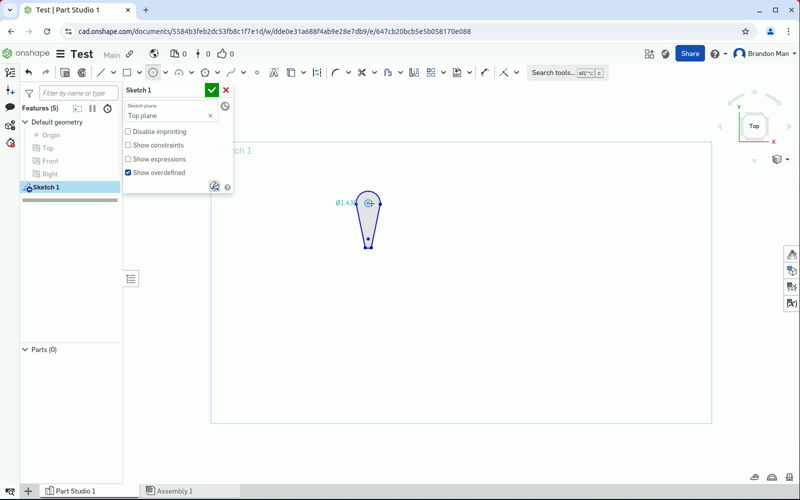
scroll(6)
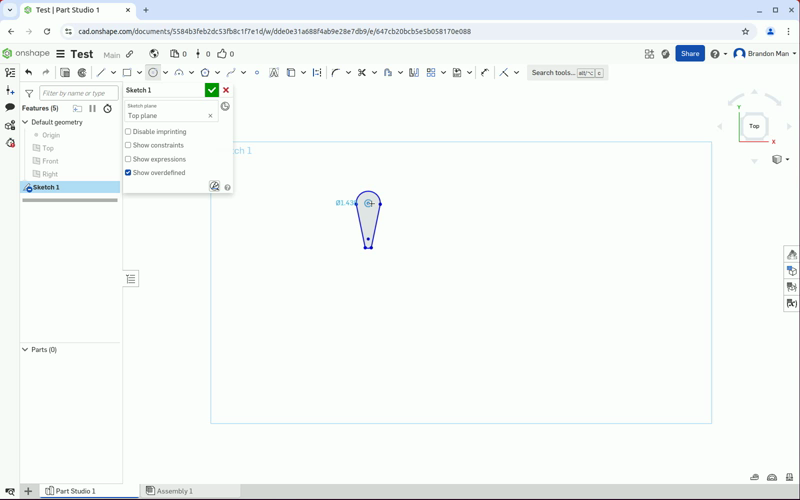
scroll(6)
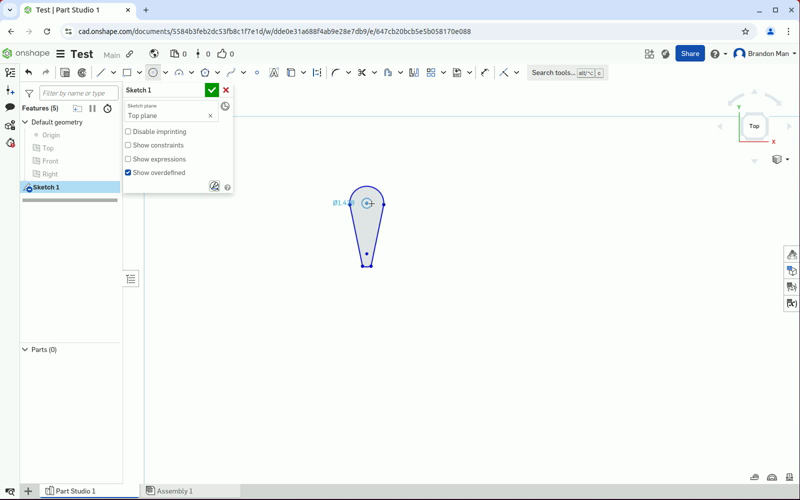
scroll(6)
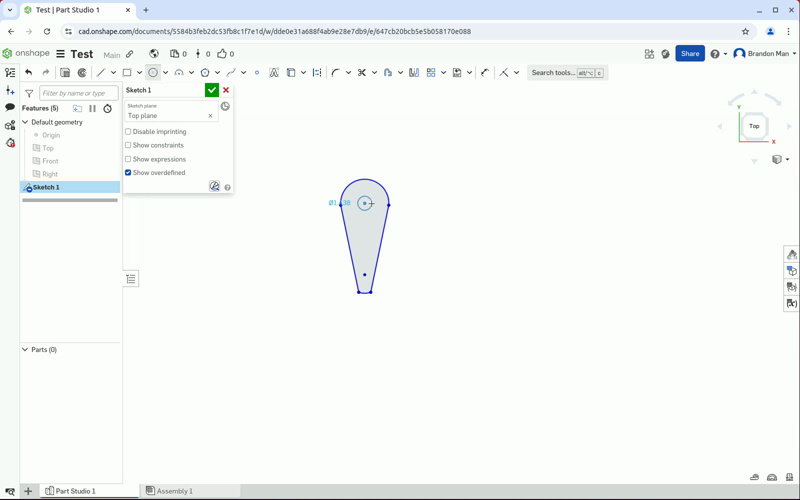
scroll(6)
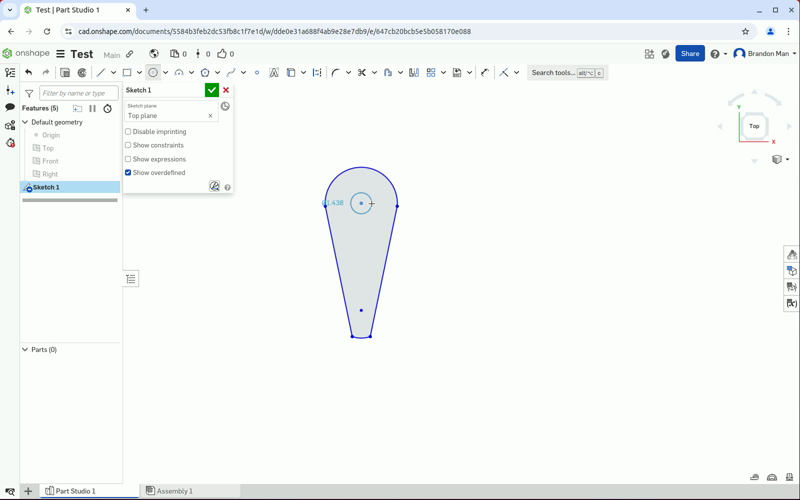
scroll(6)
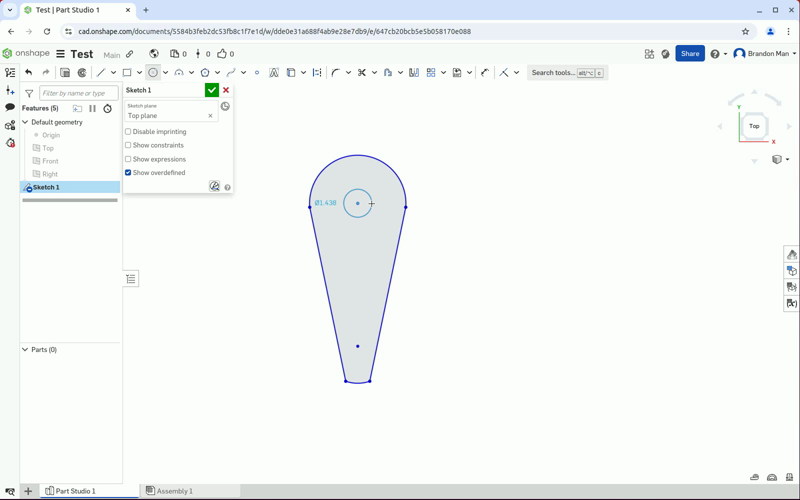
scroll(6)
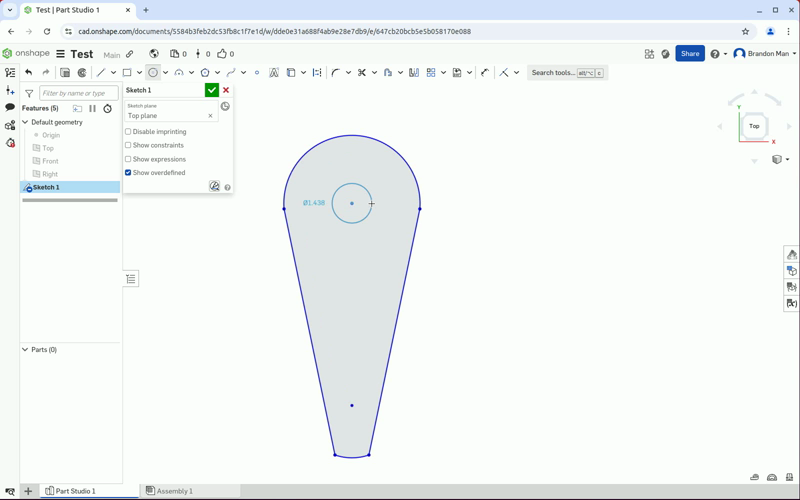
scroll(6)
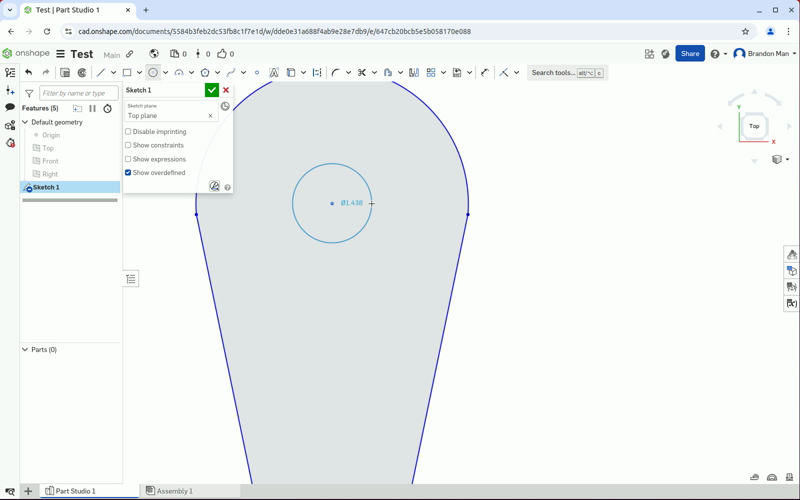
click(371, 203)
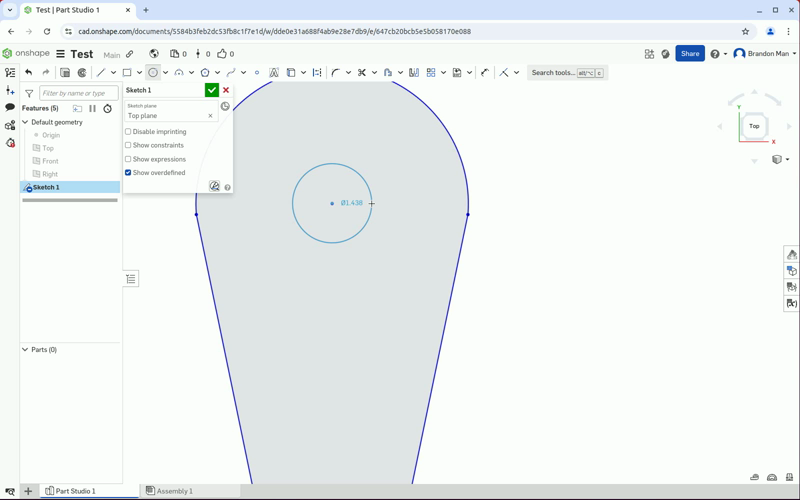
scroll(-6)
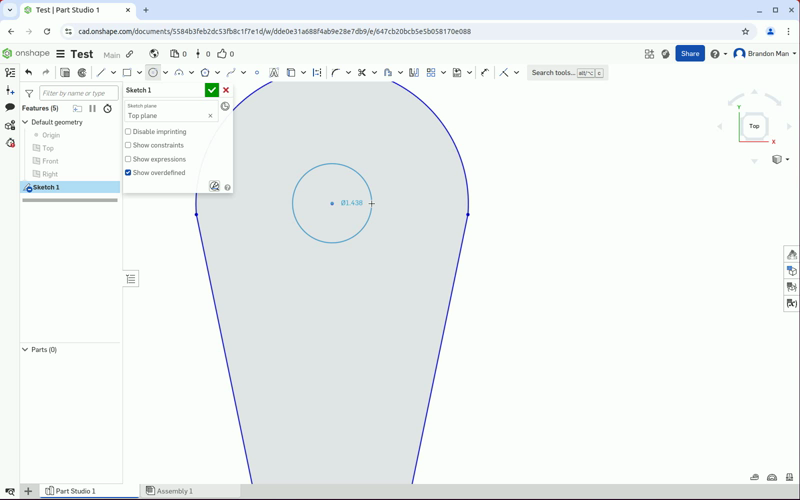
scroll(-6)
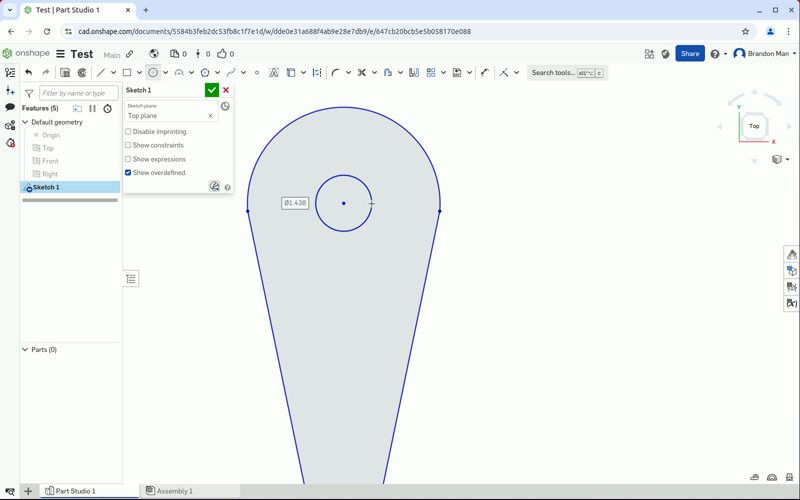
scroll(-6)
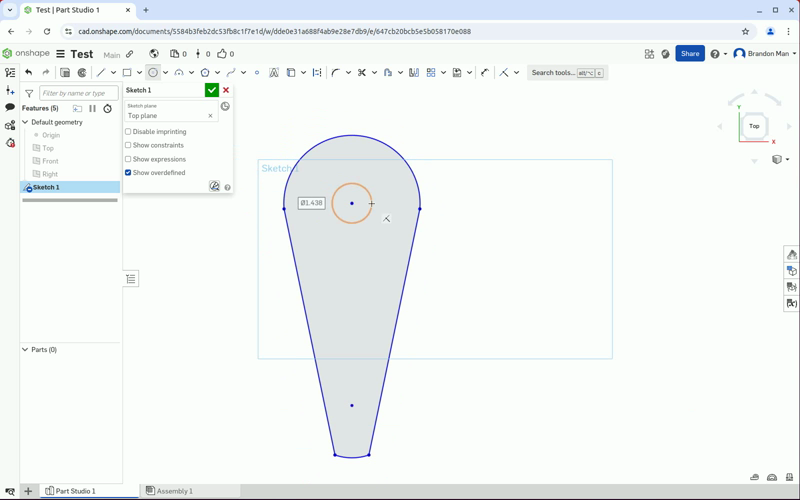
scroll(-6)
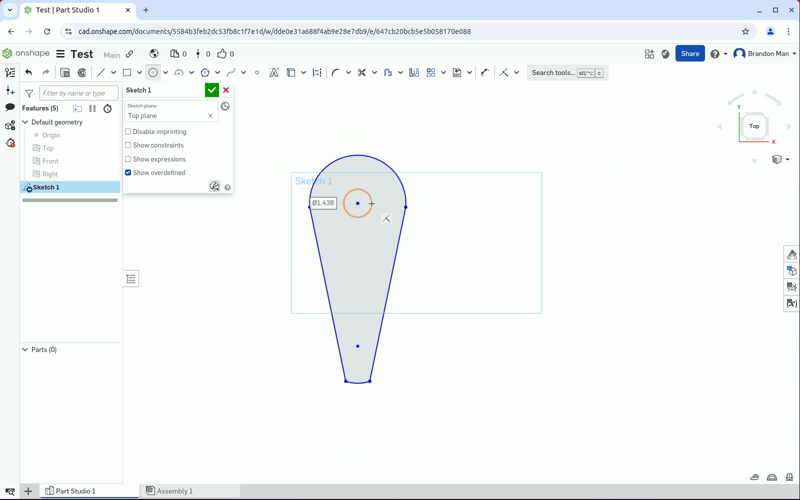
scroll(-6)
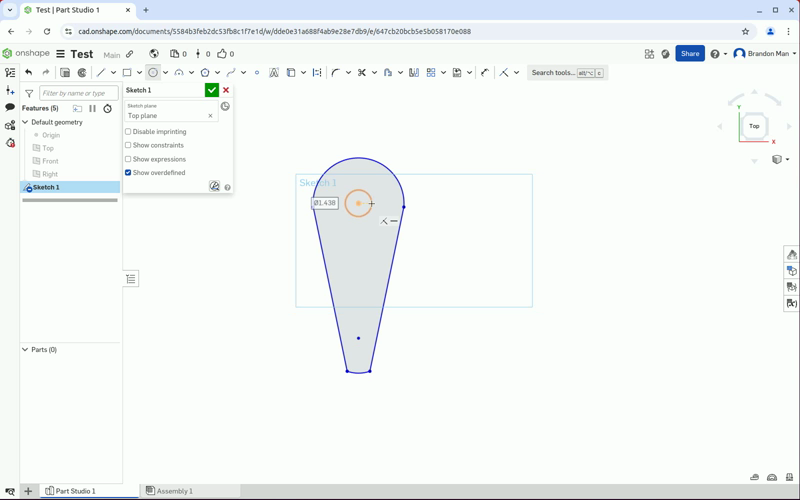
scroll(-6)
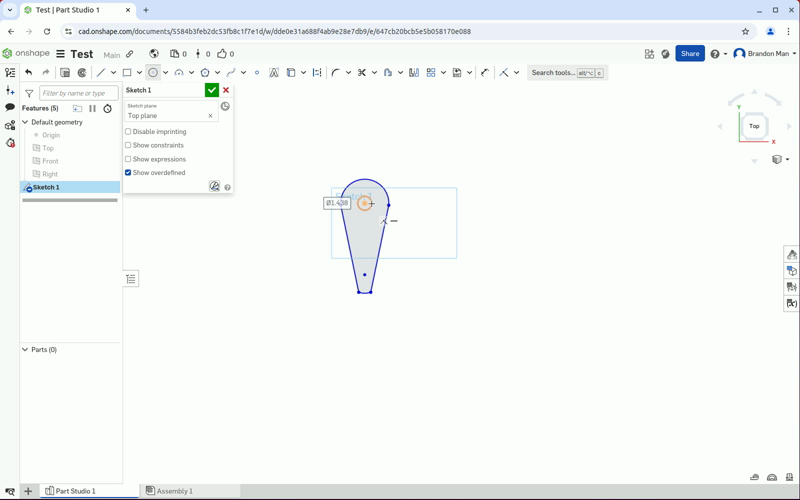
scroll(-6)
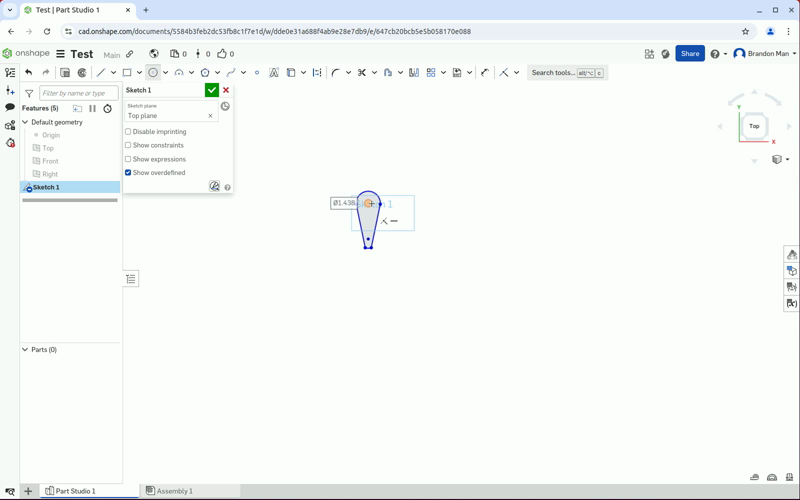
key(esc)
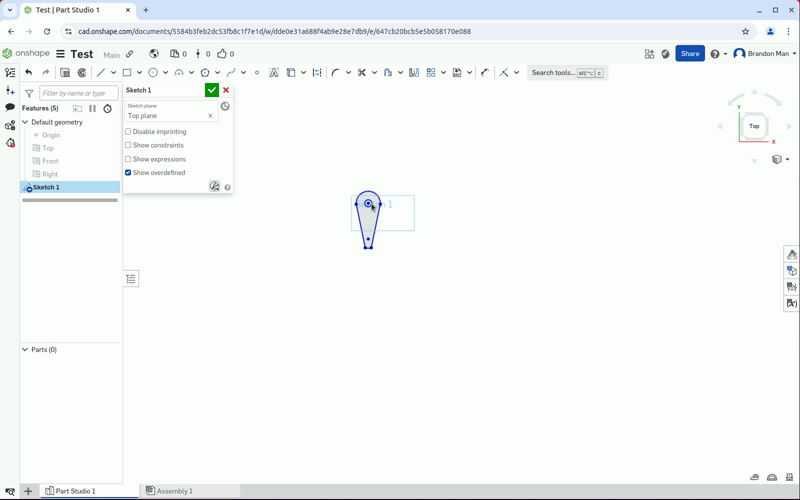
mouse_move(362, 203)
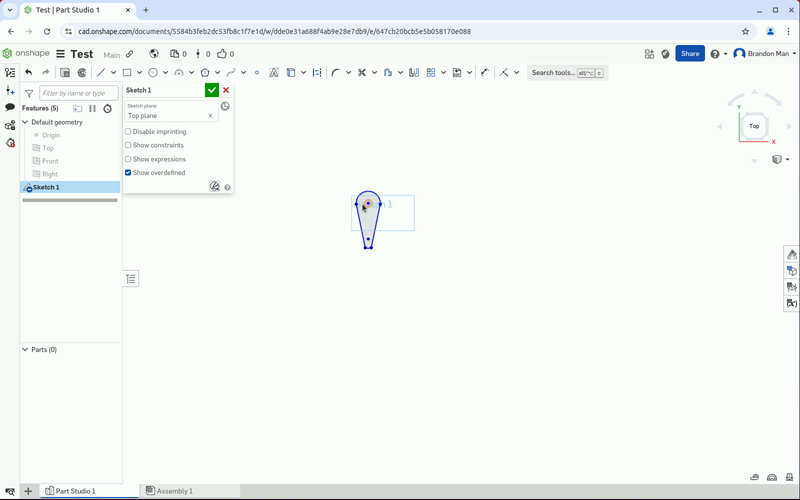
scroll(6)
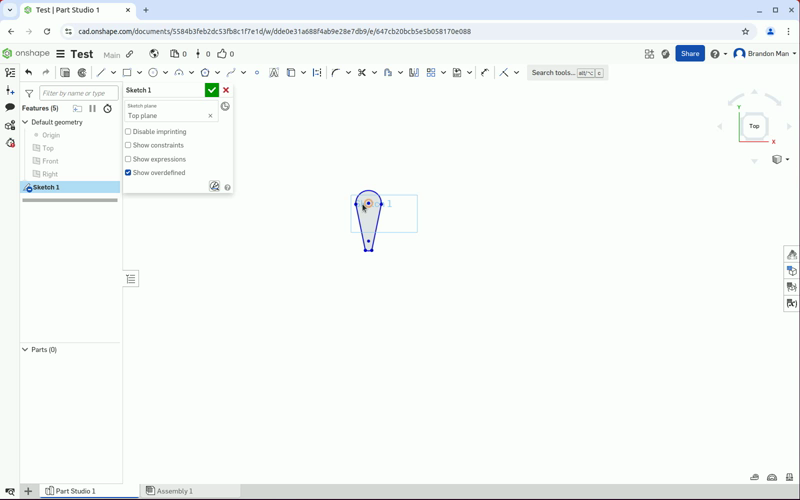
scroll(6)
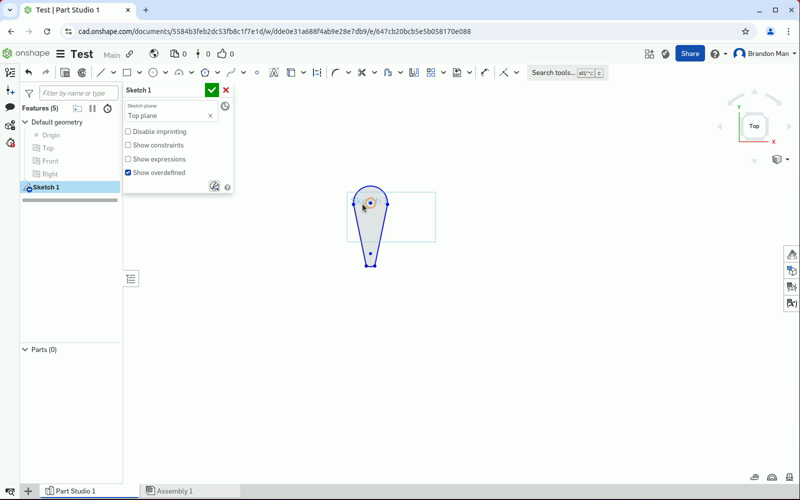
scroll(6)
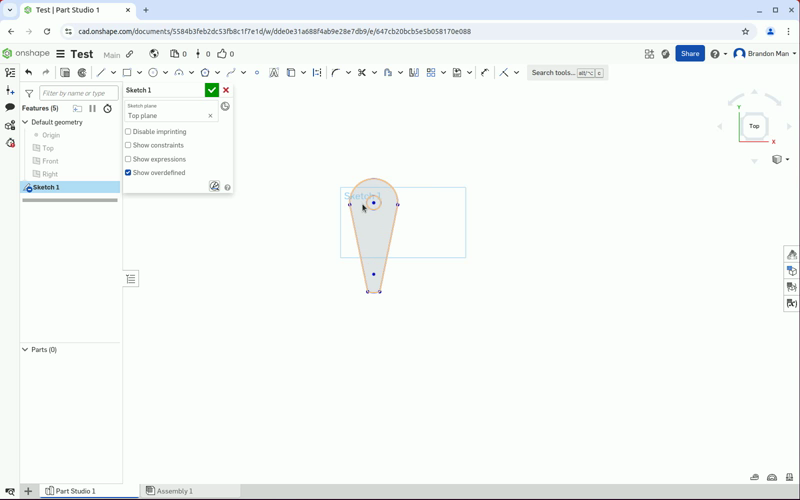
scroll(6)
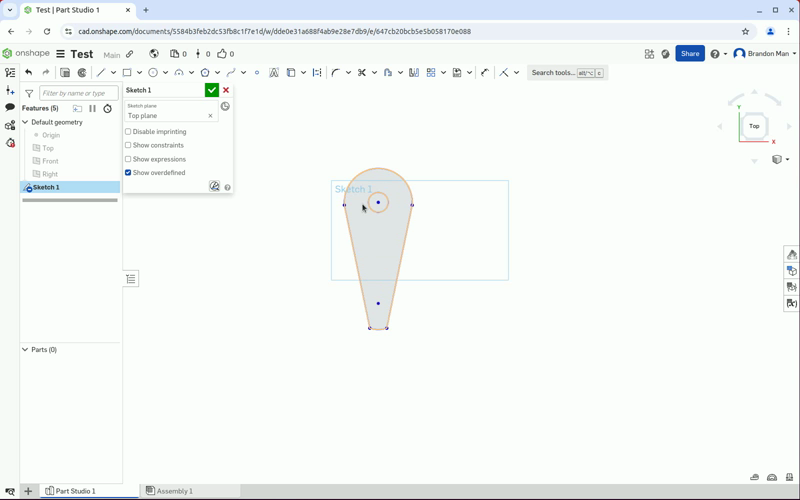
scroll(6)
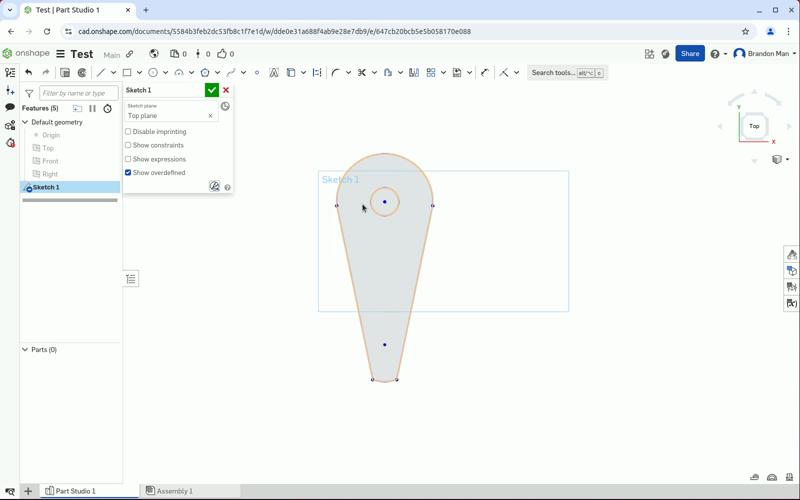
scroll(6)
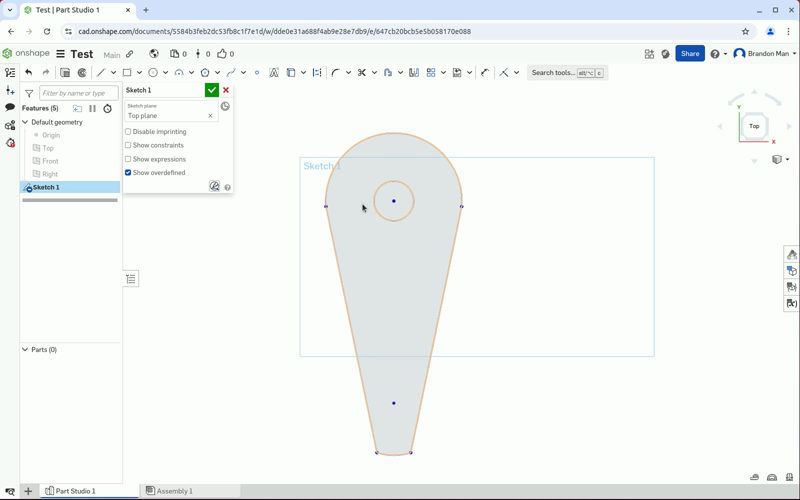
scroll(6)
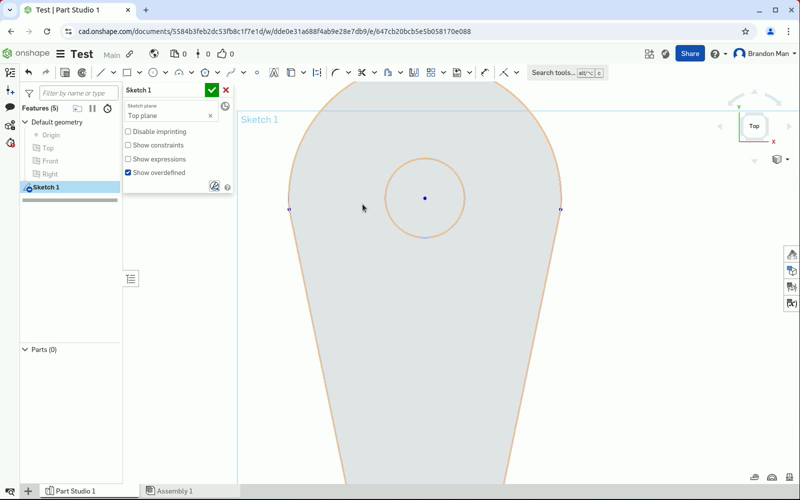
click(362, 203)
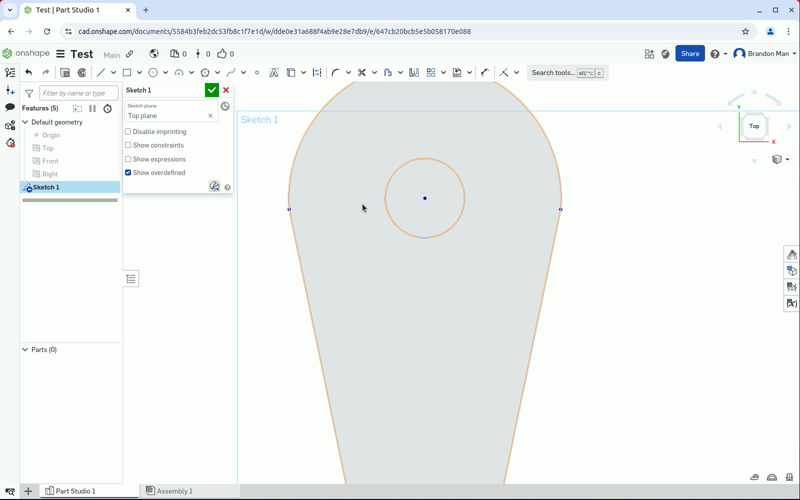
scroll(-6)
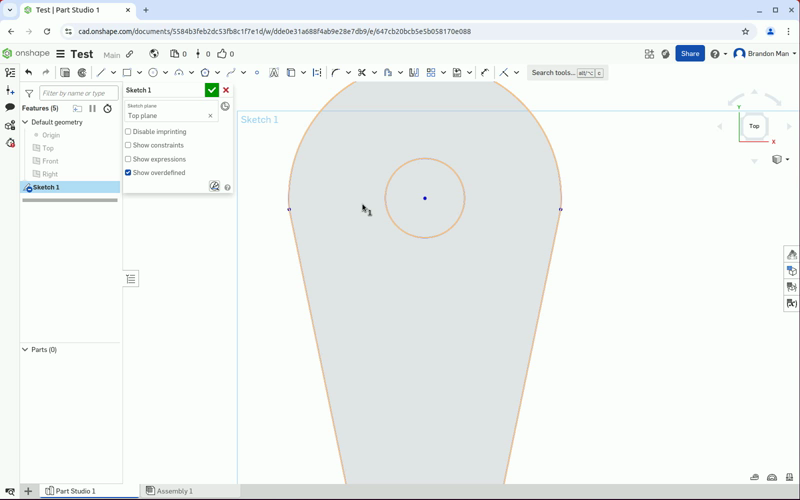
scroll(-6)
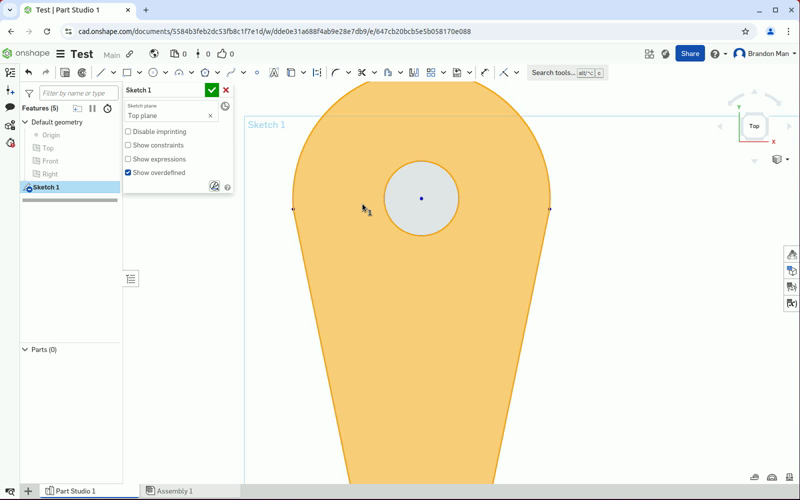
scroll(-6)
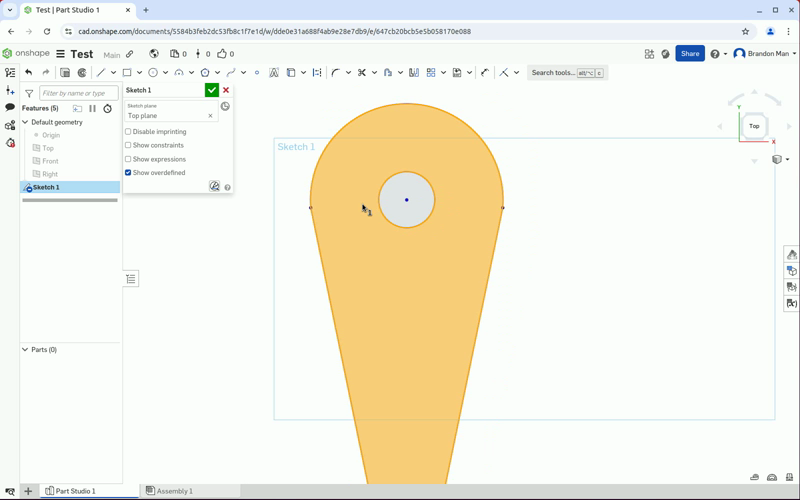
scroll(-6)
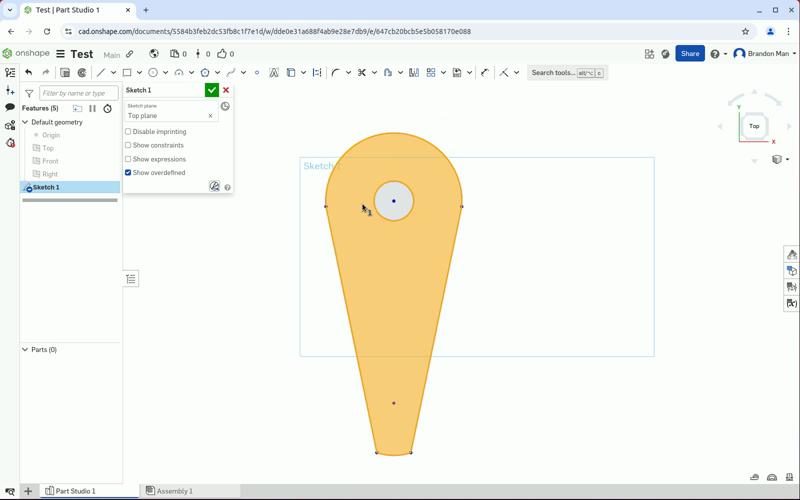
scroll(-6)
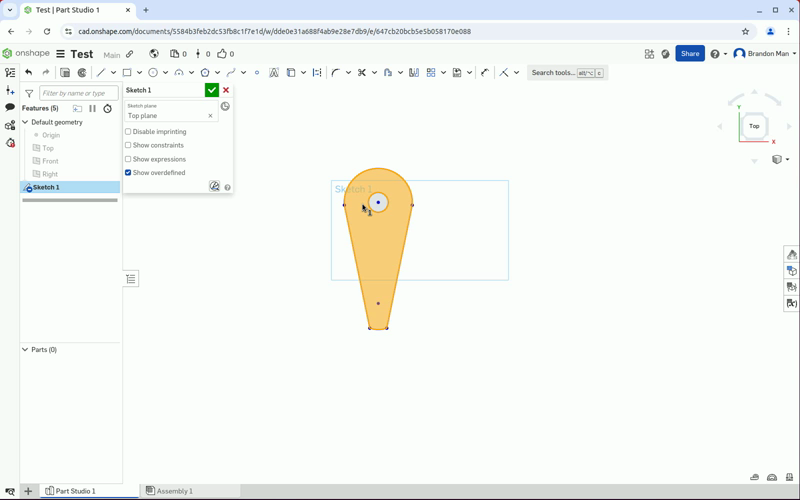
scroll(-6)
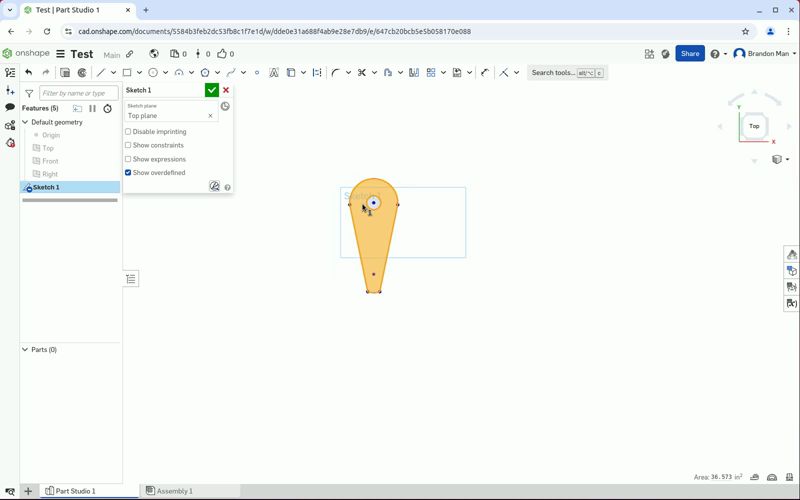
scroll(-6)
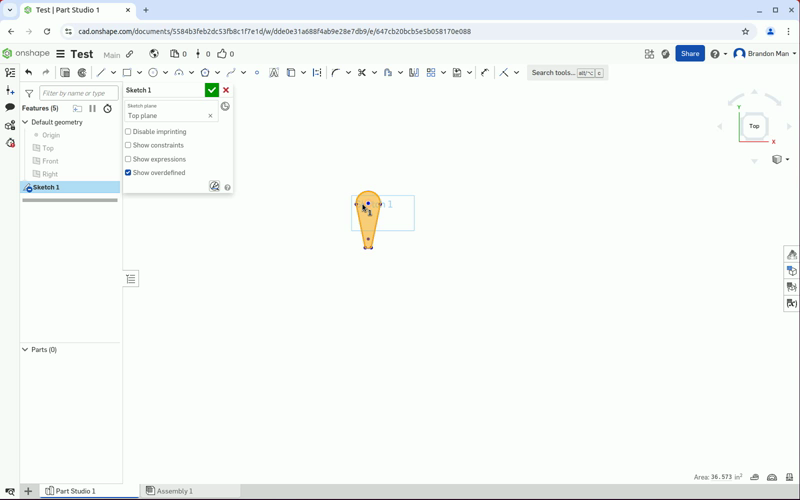
mouse_move(73, 352)
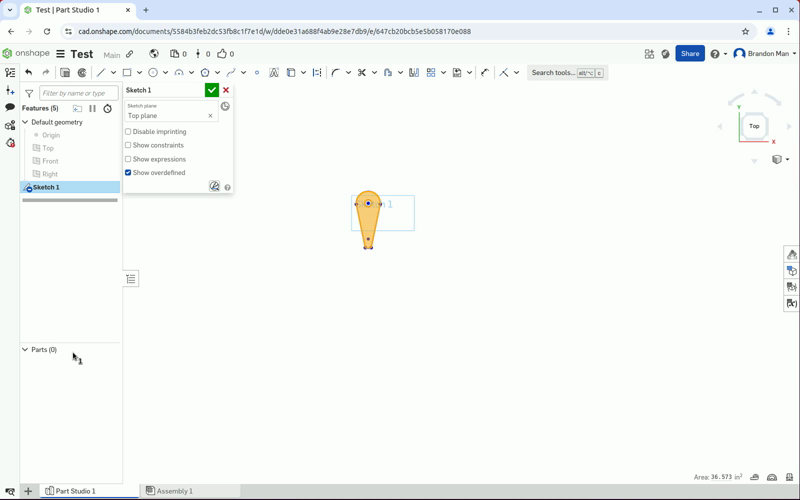
key(shift+y)
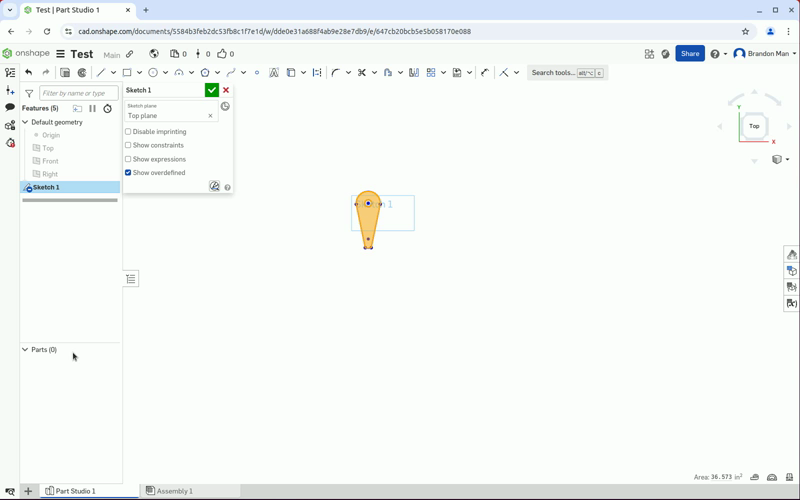
key(shift+e)
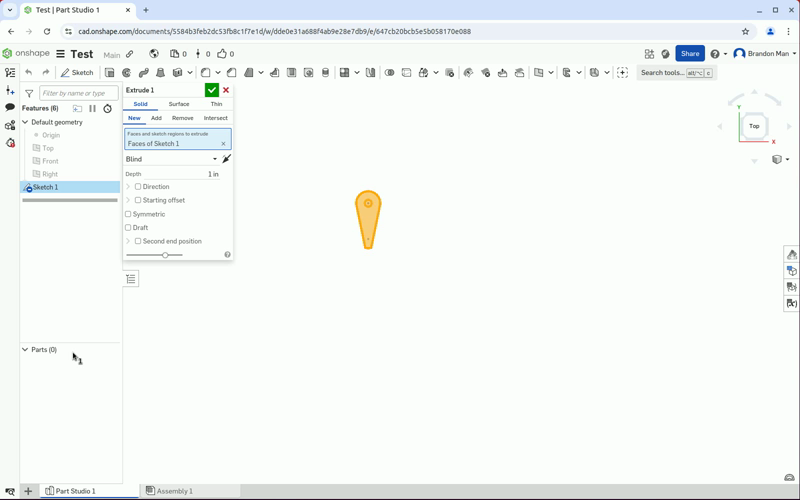
mouse_move(143, 106)
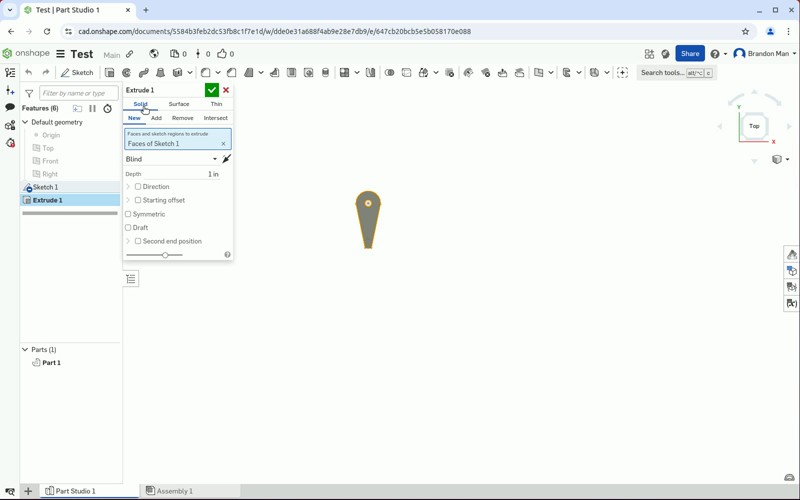
click(143, 106)
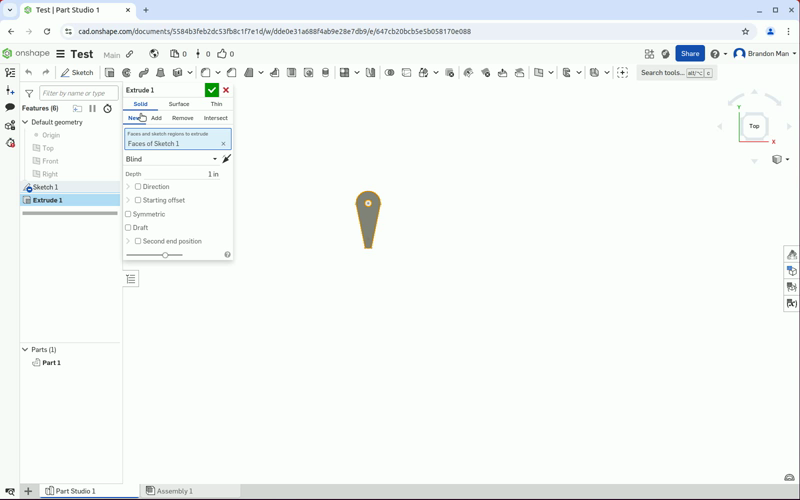
mouse_move(137, 120)
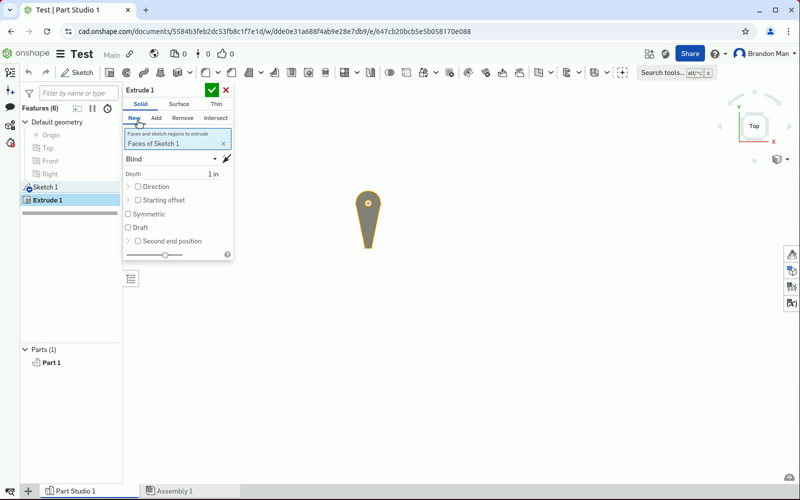
click(137, 120)
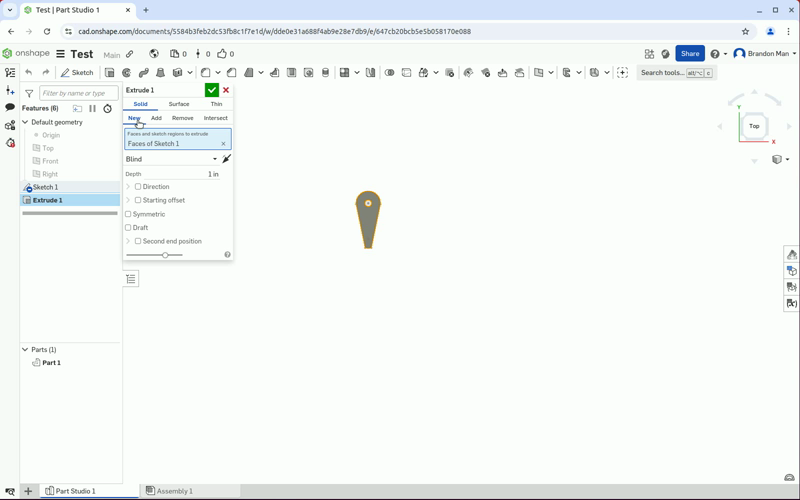
key(tab, 4)
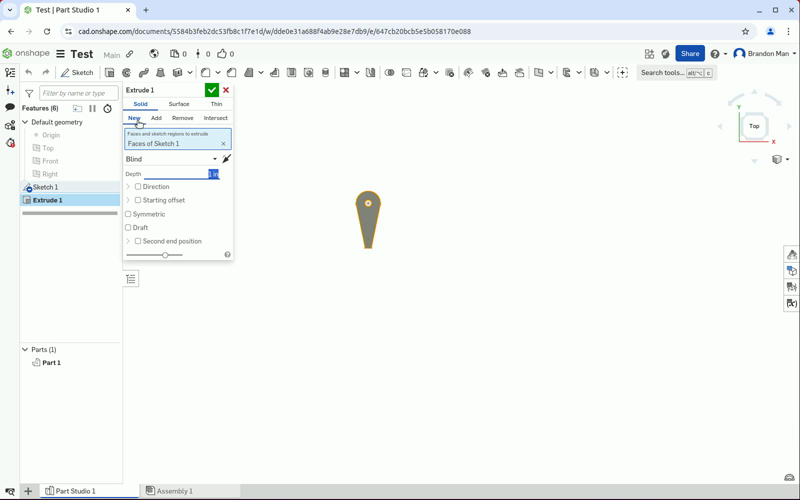
text(0.963)
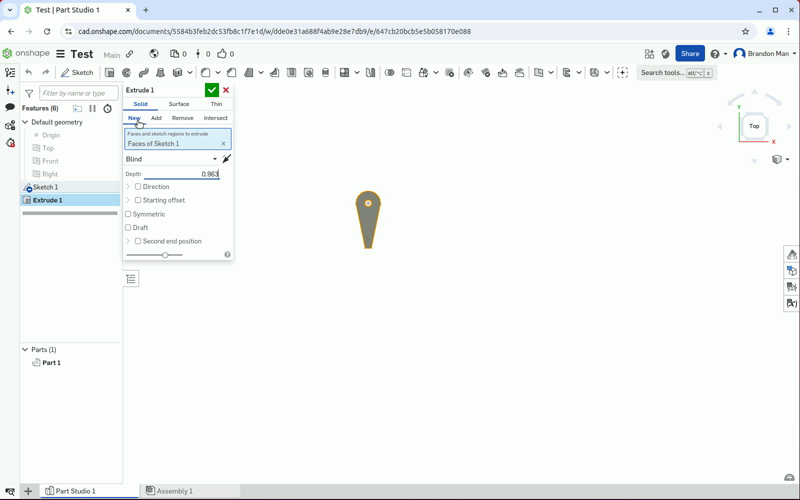
key(enter)
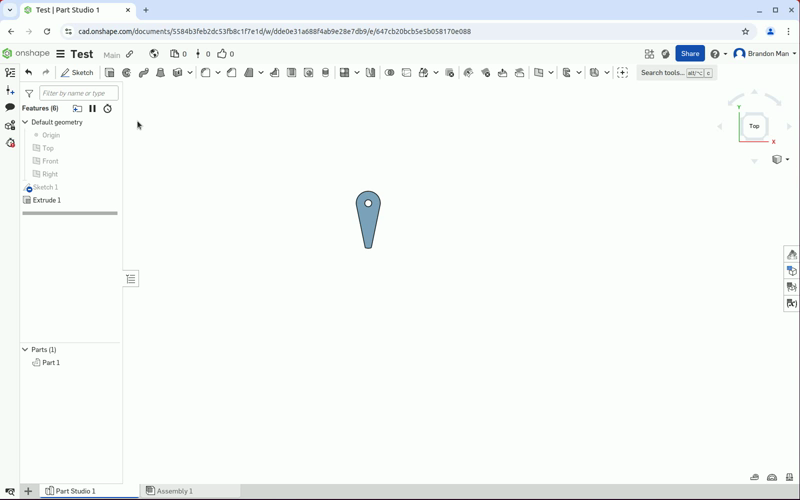
key(shift+h)
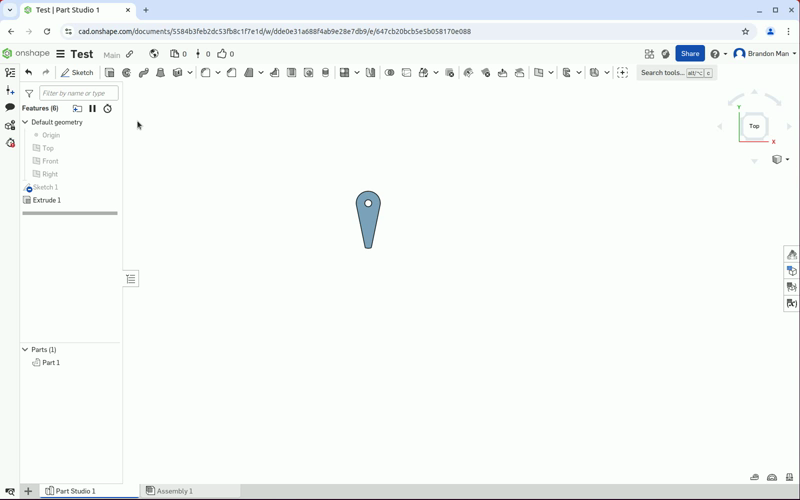
key(shift+h)
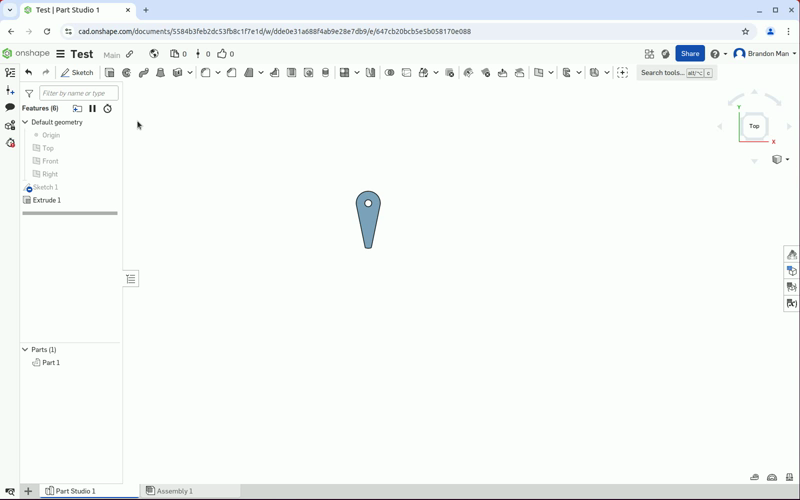
mouse_move(73, 189)
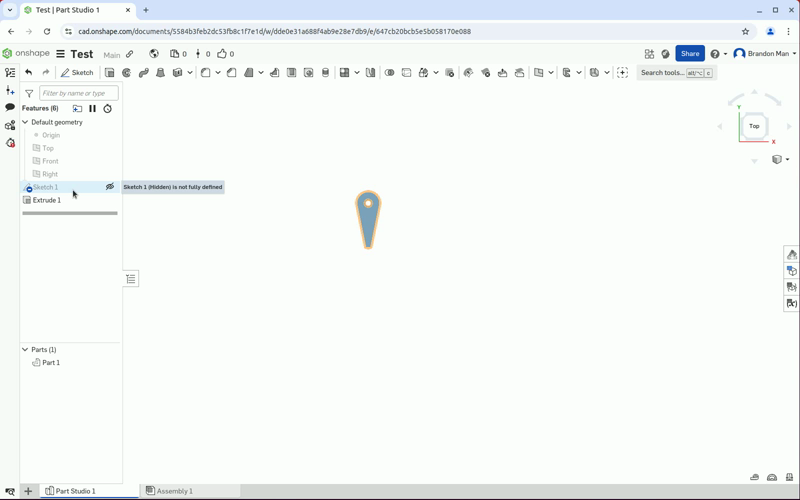
click(73, 189)
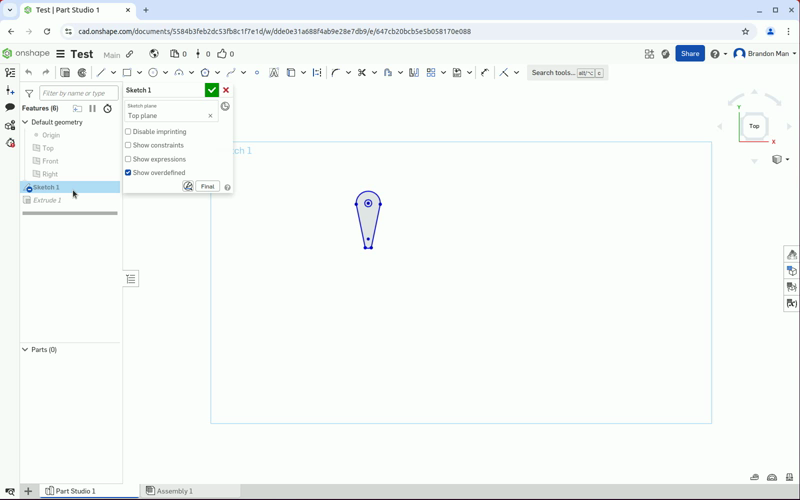
mouse_move(229, 92)
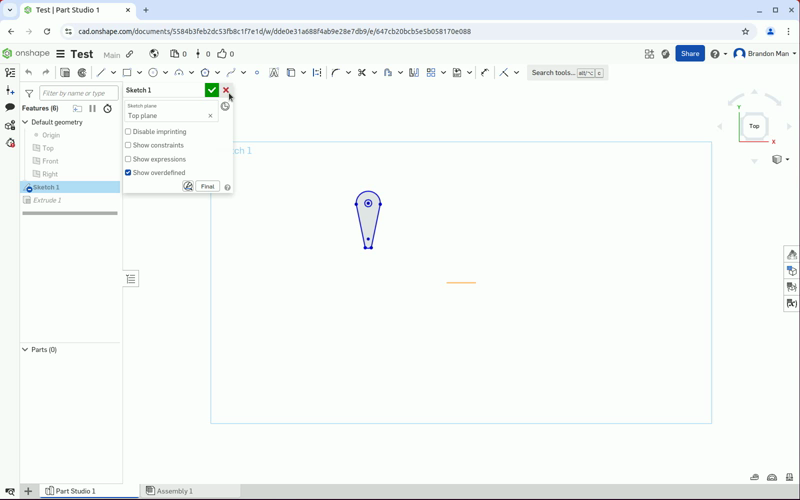
click(229, 92)
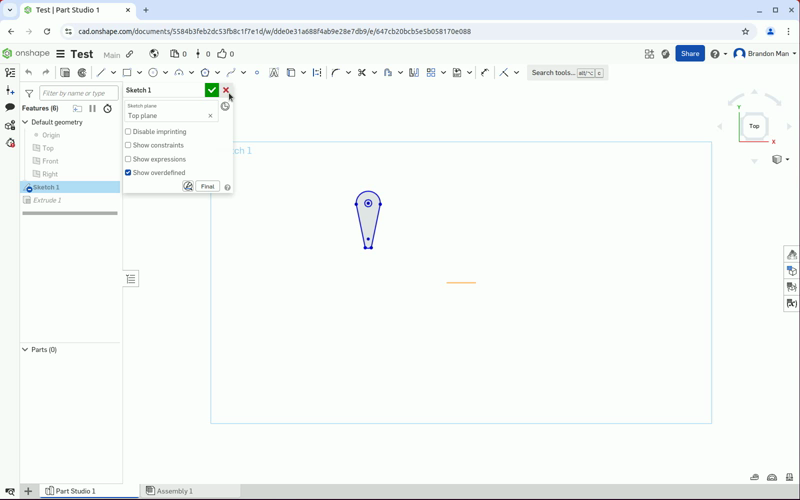
key(shift+s)
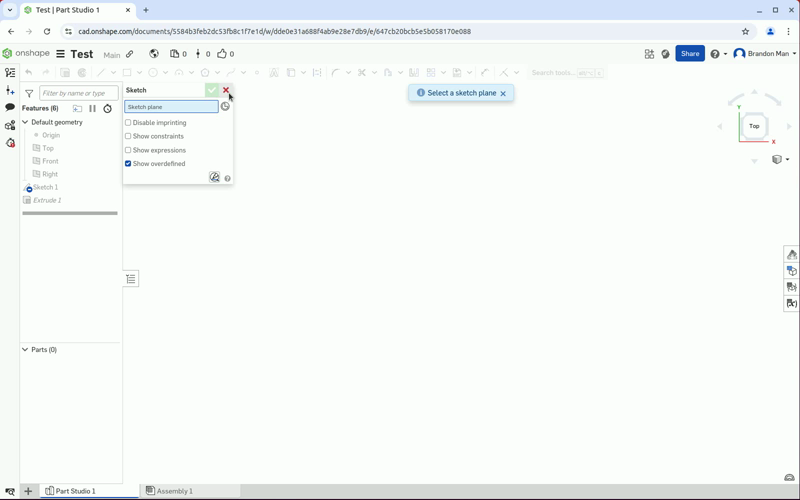
mouse_move(73, 150)
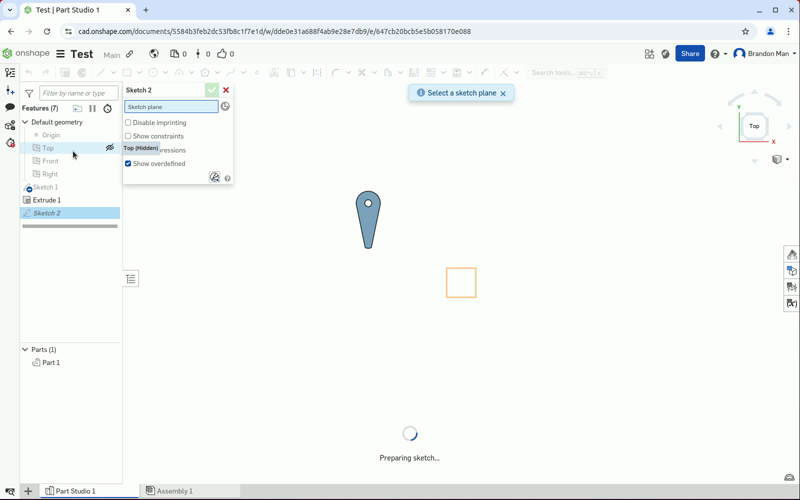
click(73, 150)
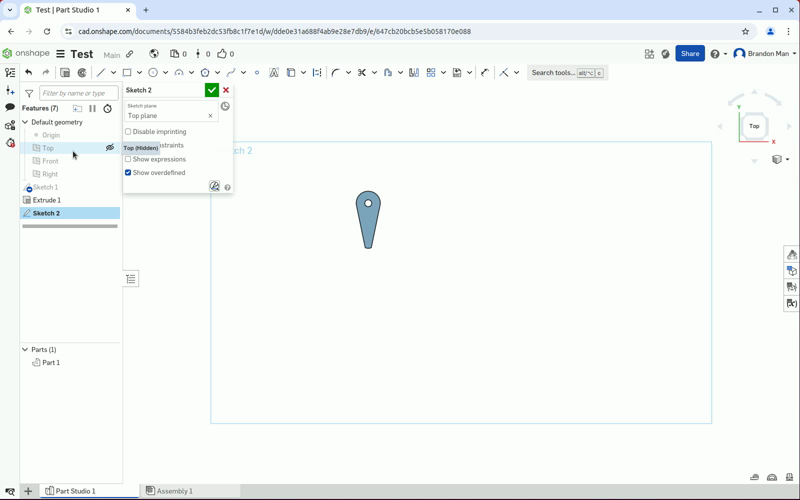
mouse_move(73, 352)
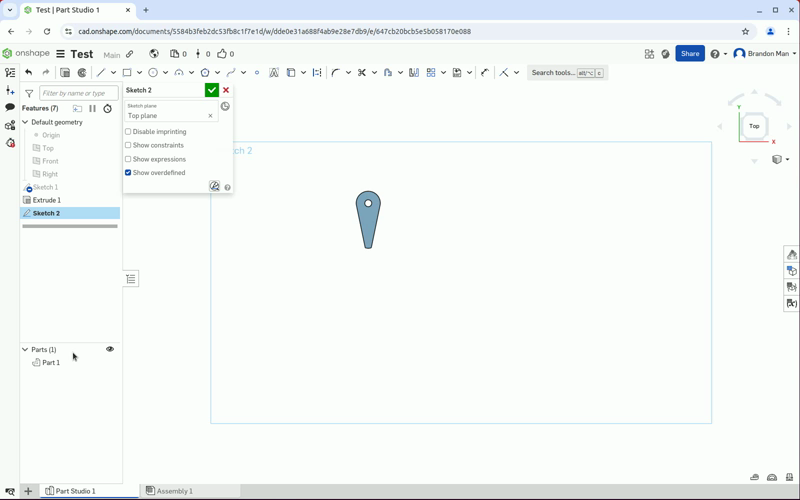
key(y)
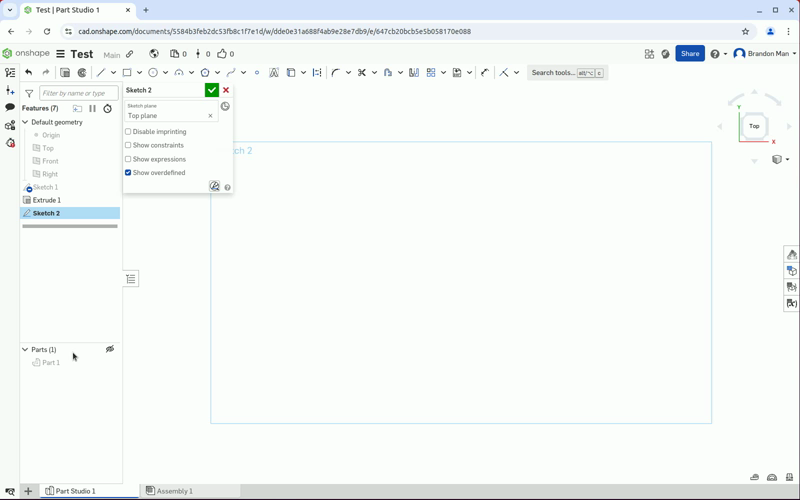
key(a)
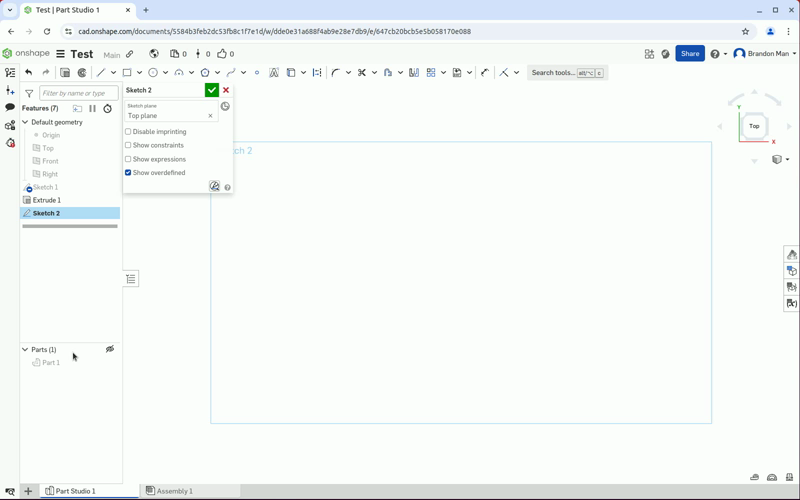
key_down(shift)
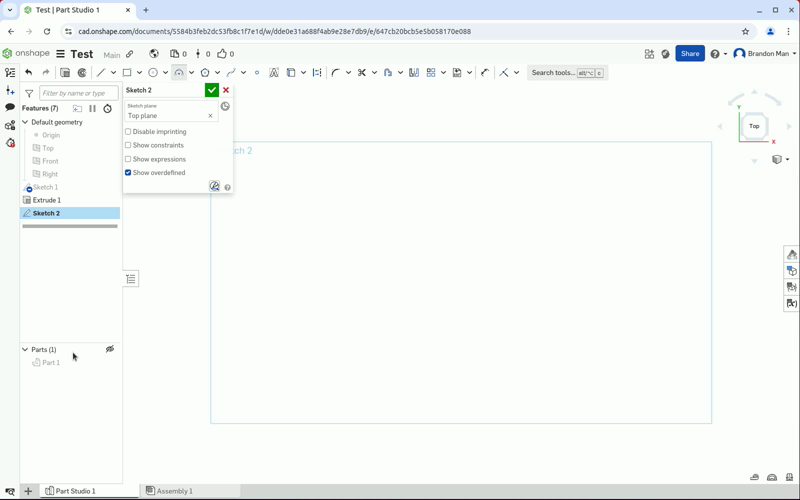
mouse_move(350, 244)
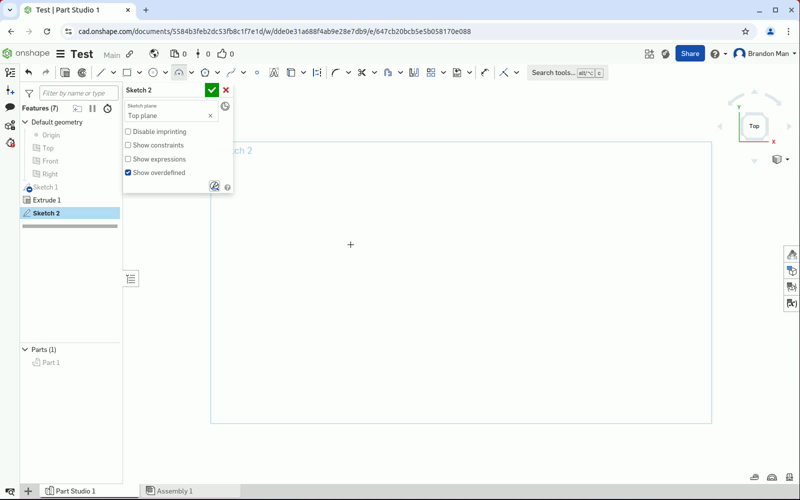
click(350, 244)
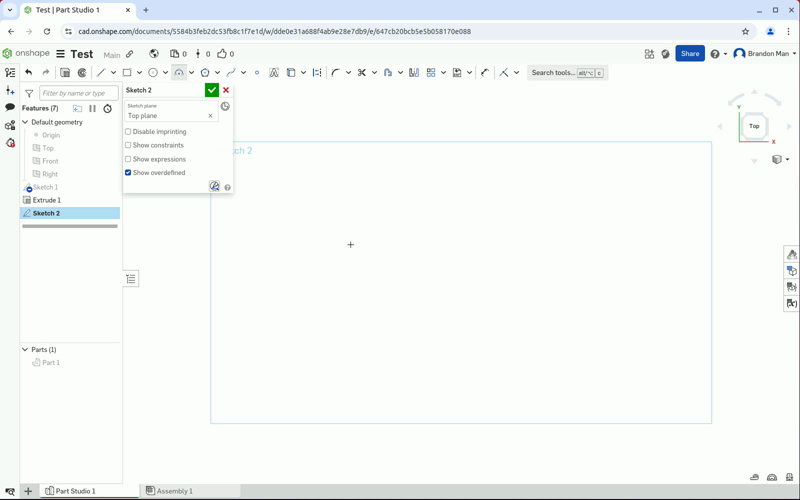
key_up(shift)
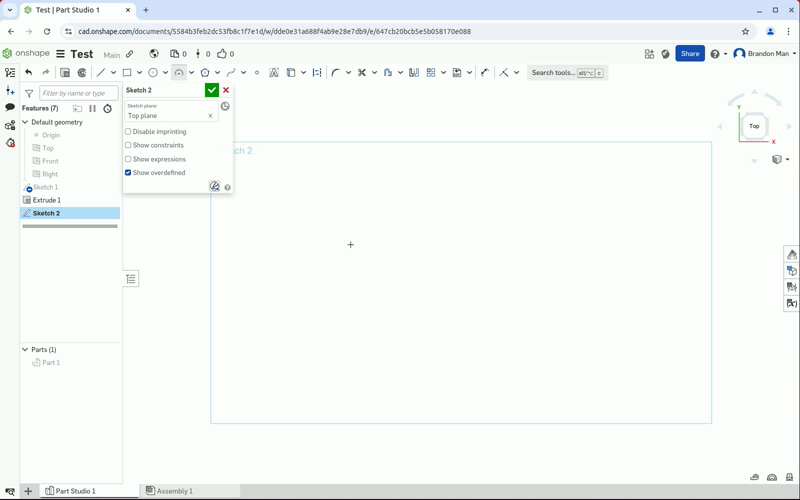
key_down(shift)
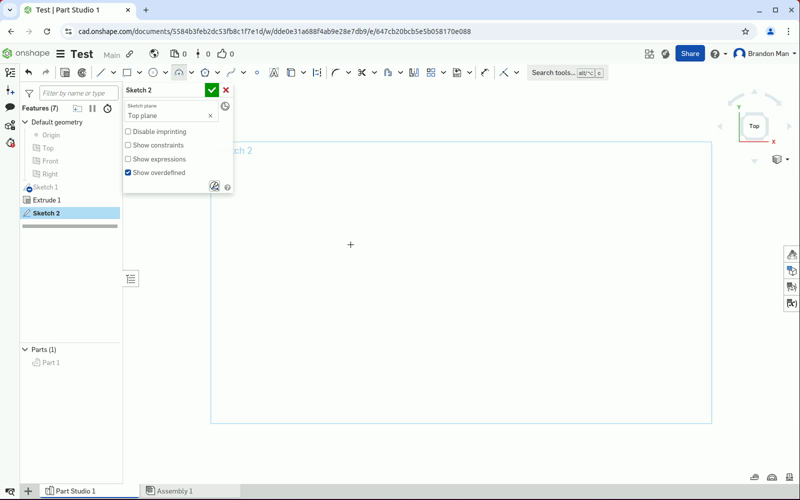
mouse_move(385, 244)
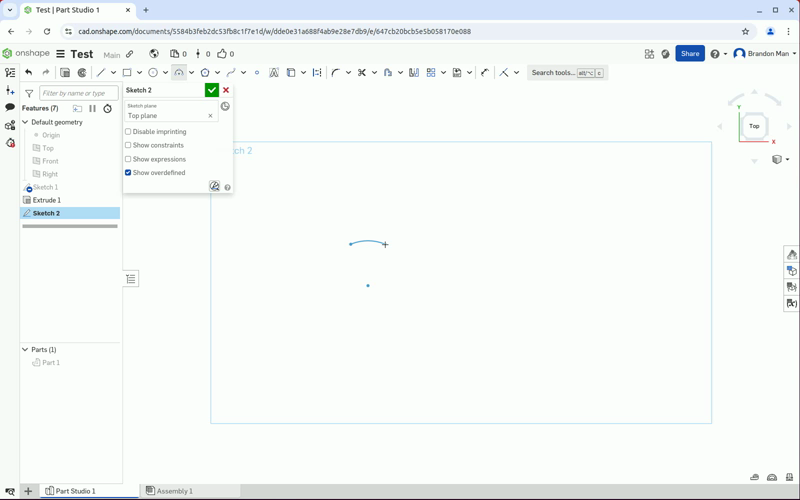
click(385, 244)
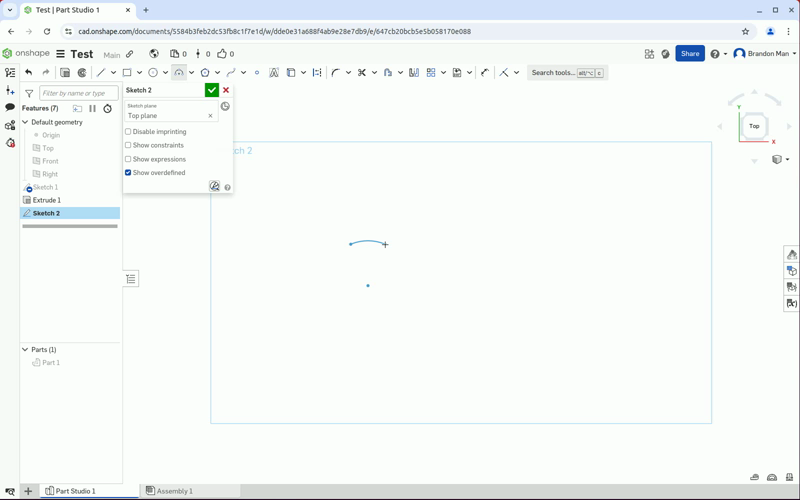
mouse_move(368, 273)
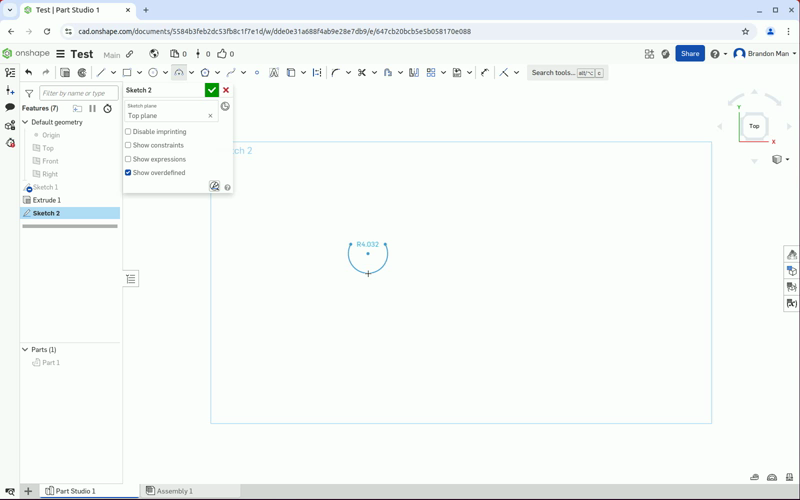
click(368, 273)
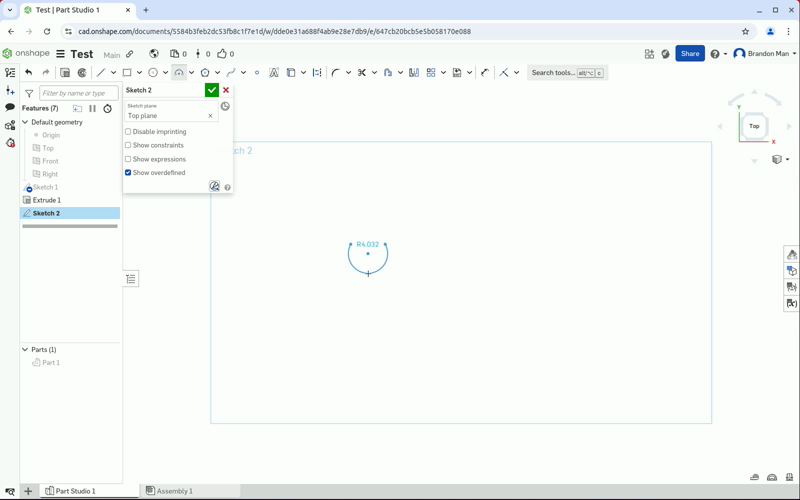
key_up(shift)
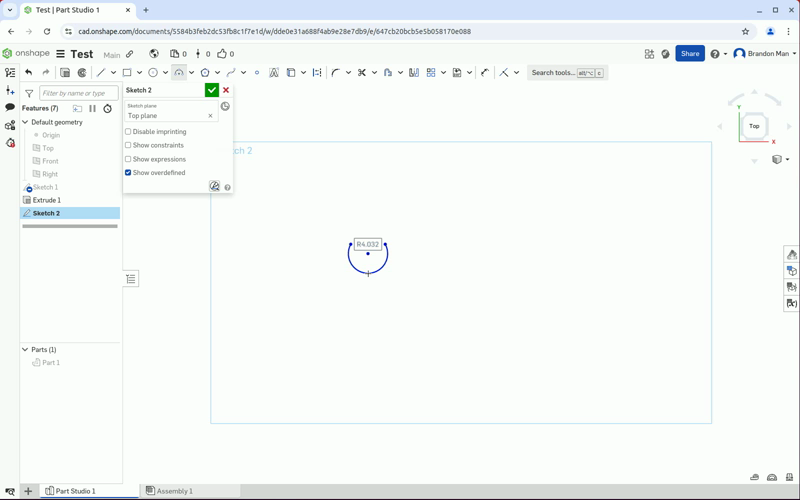
mouse_move(385, 244)
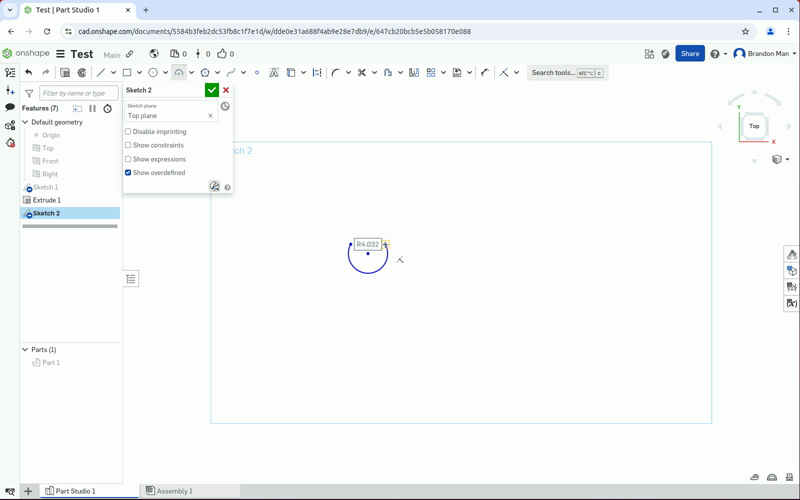
click(385, 244)
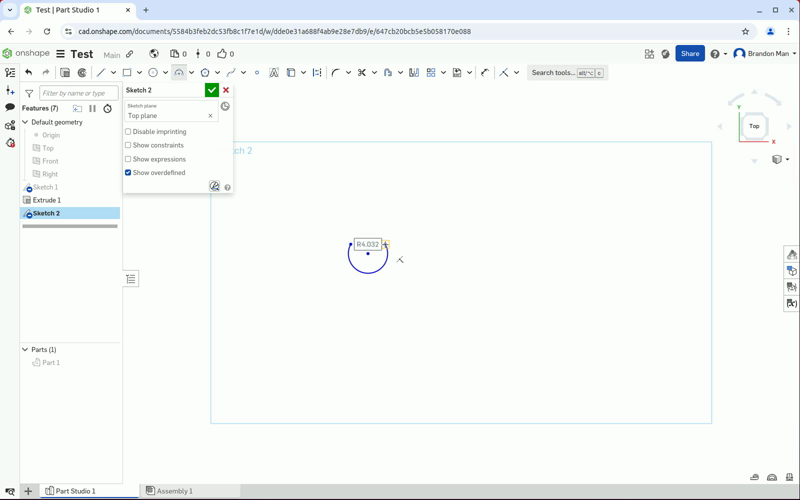
mouse_move(350, 244)
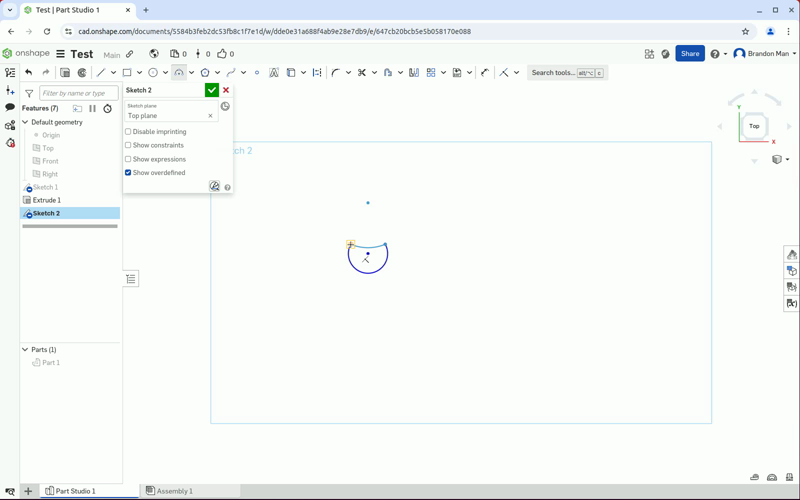
click(350, 244)
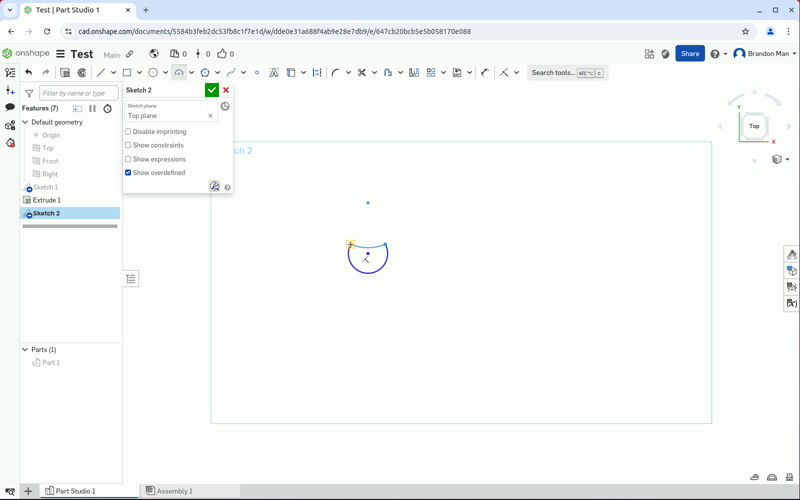
key_down(shift)
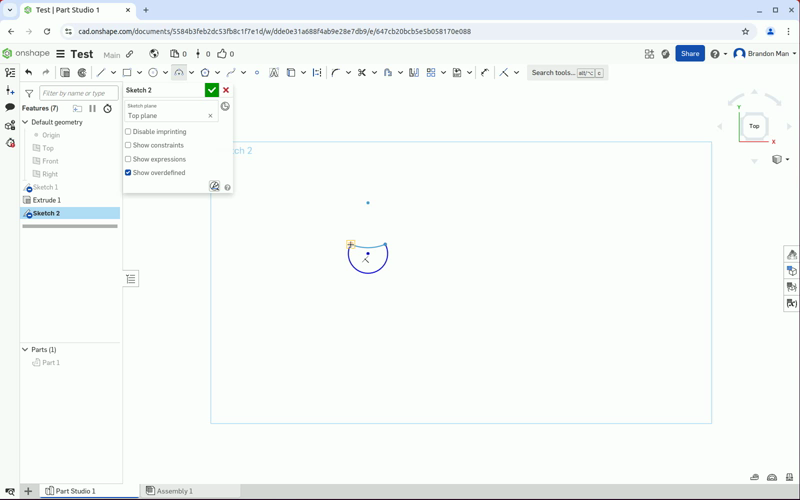
mouse_move(368, 245)
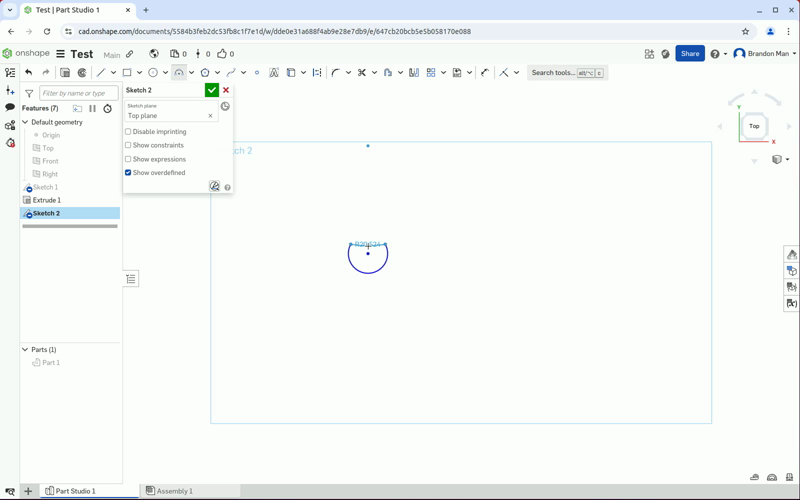
click(368, 245)
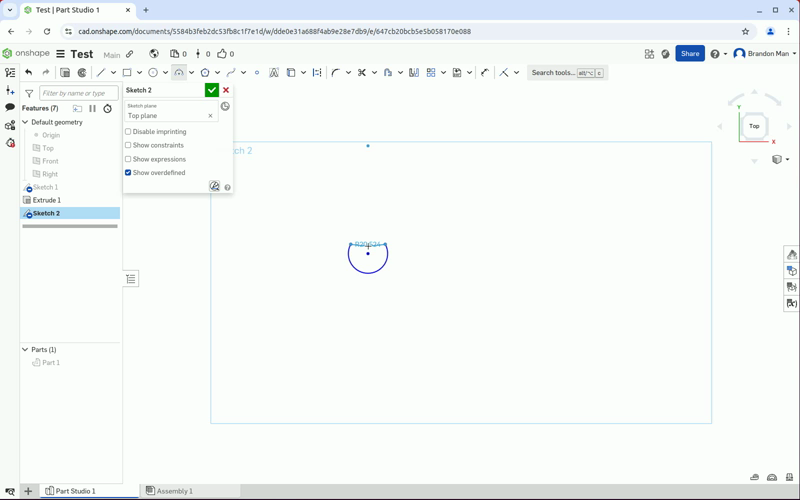
key_up(shift)
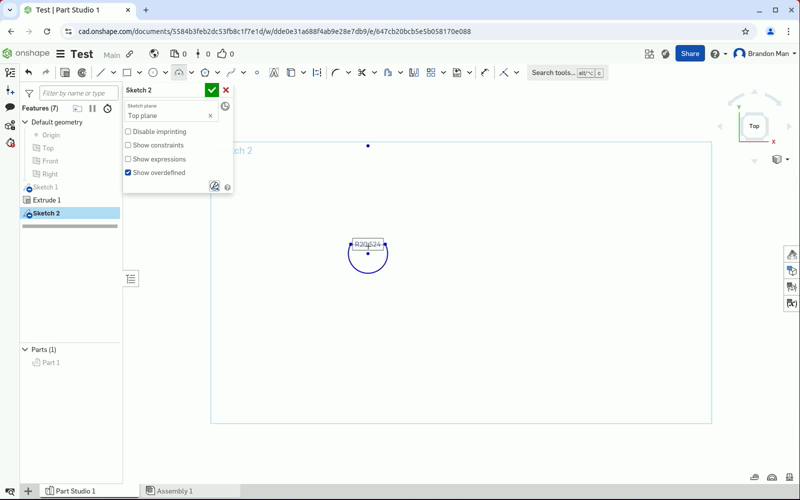
key(esc)
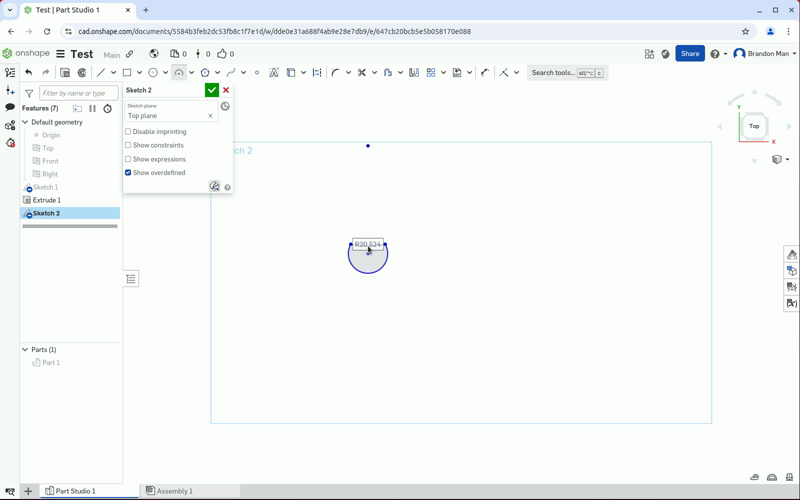
mouse_move(363, 268)
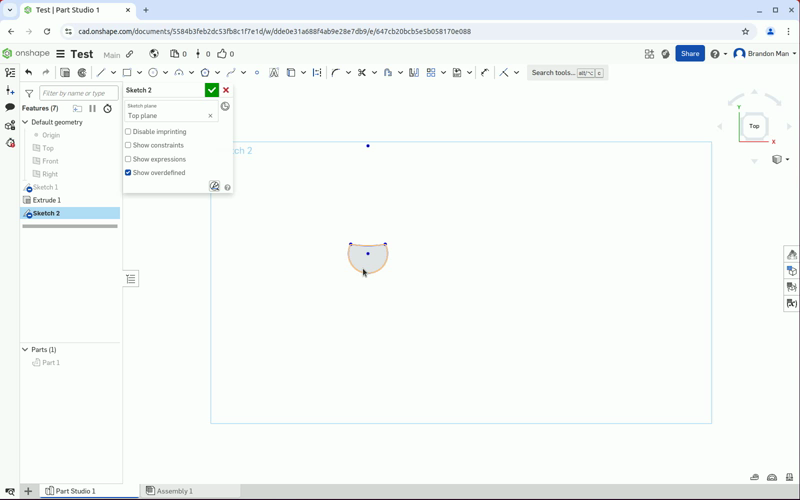
scroll(6)
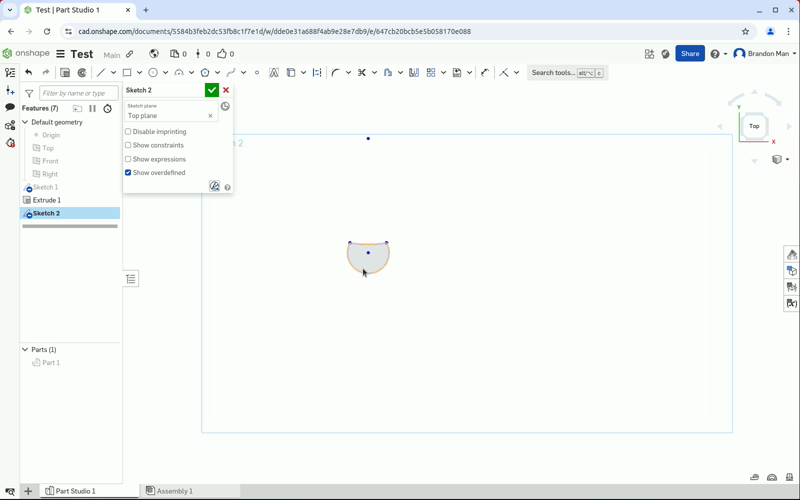
scroll(6)
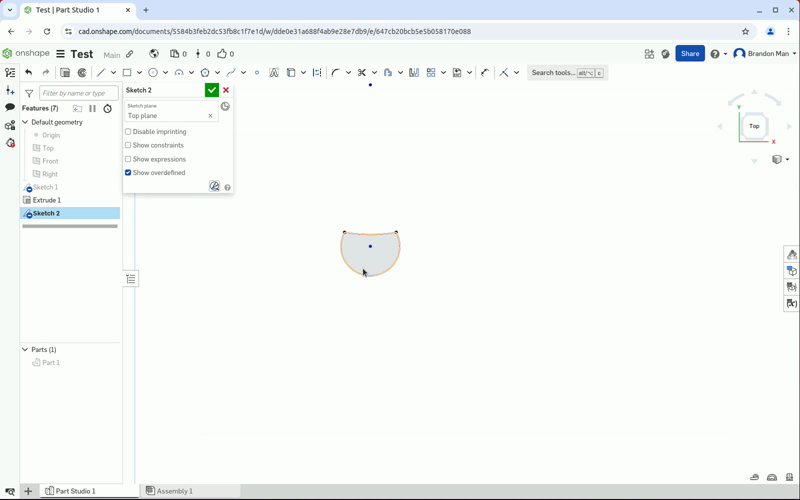
scroll(6)
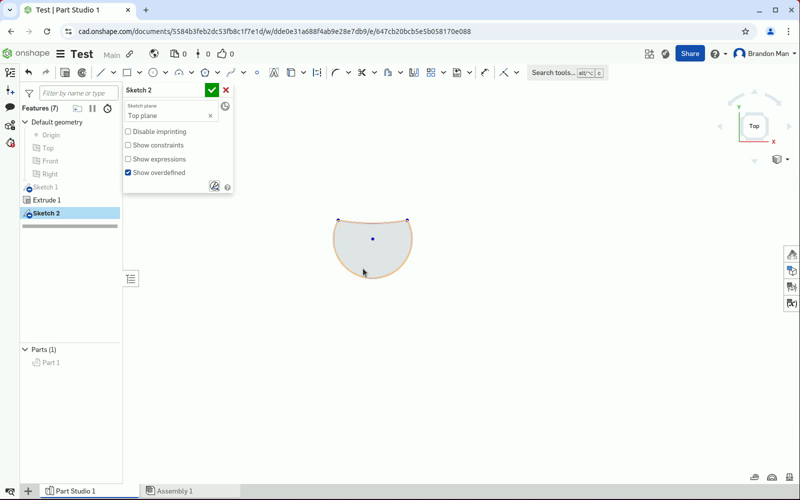
scroll(6)
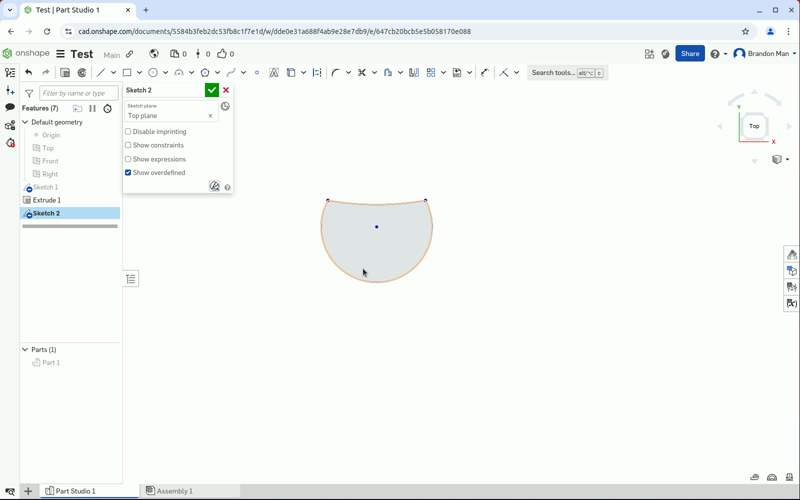
scroll(6)
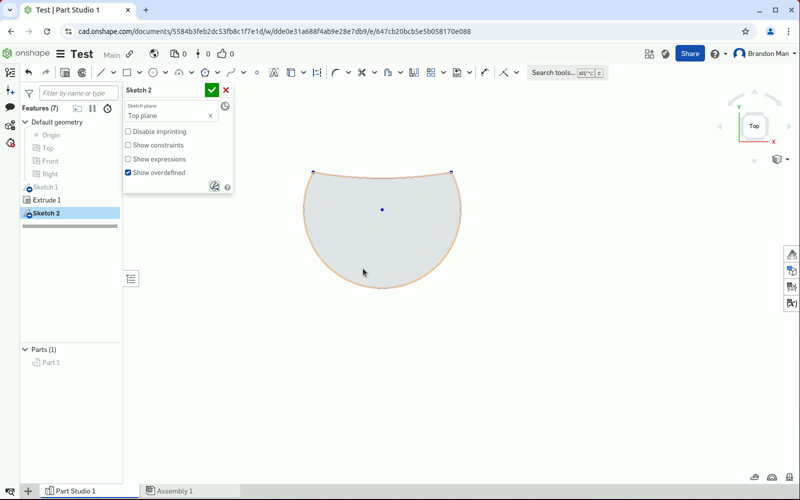
scroll(6)
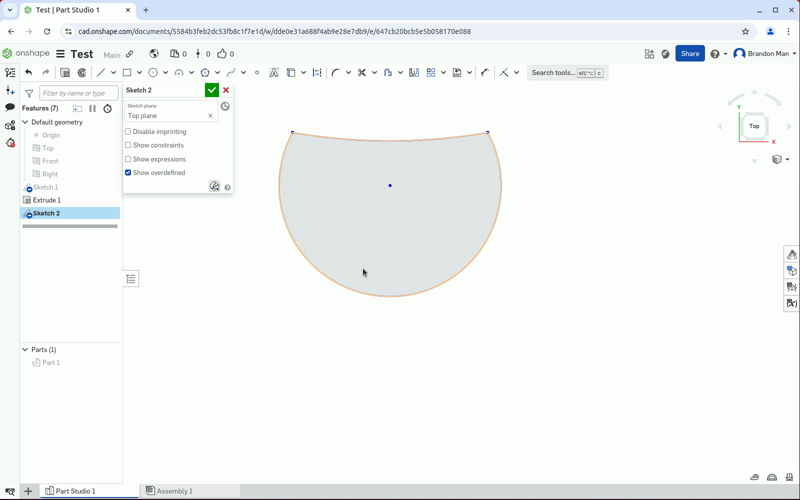
scroll(6)
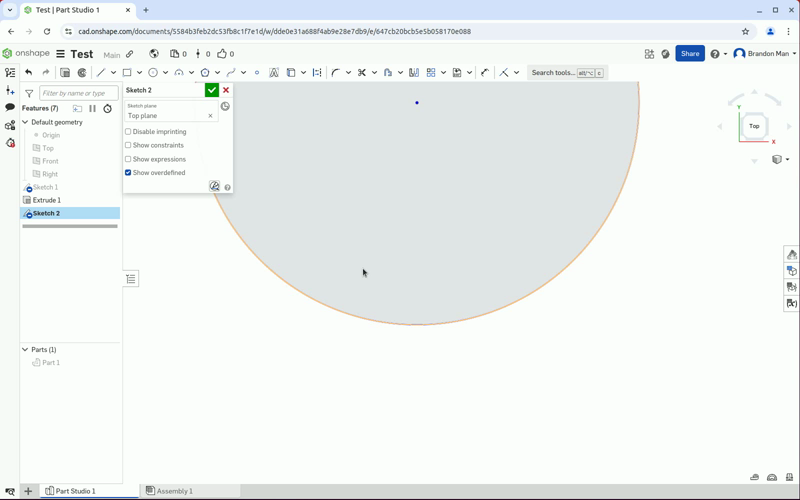
click(363, 268)
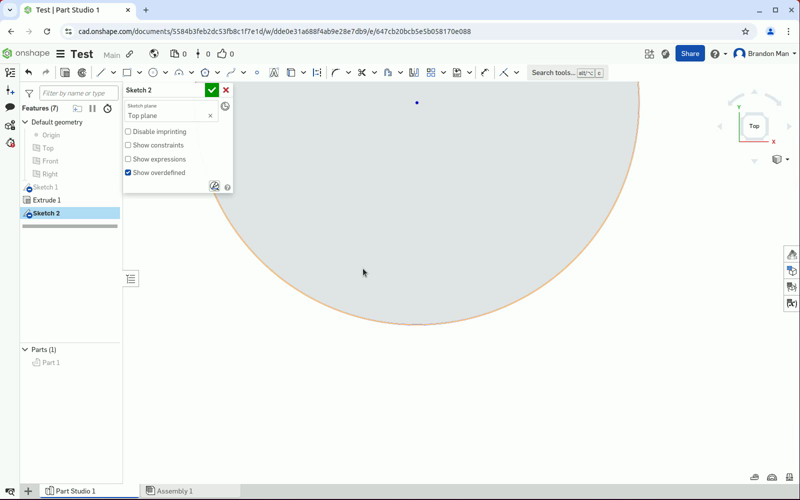
scroll(-6)
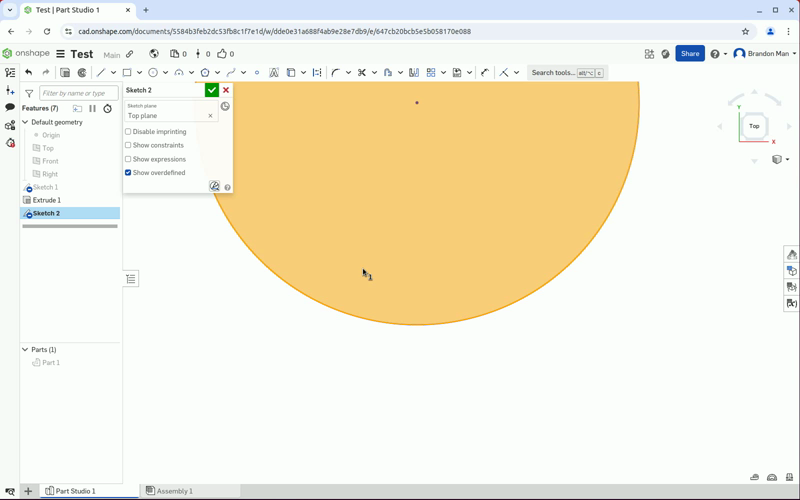
scroll(-6)
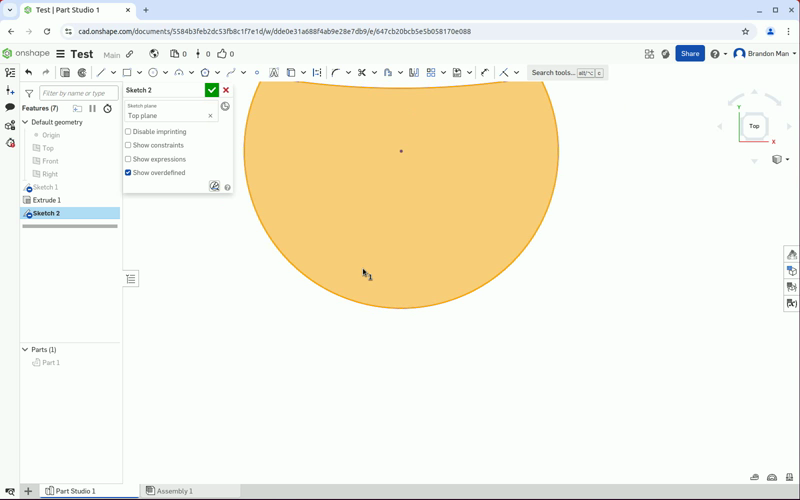
scroll(-6)
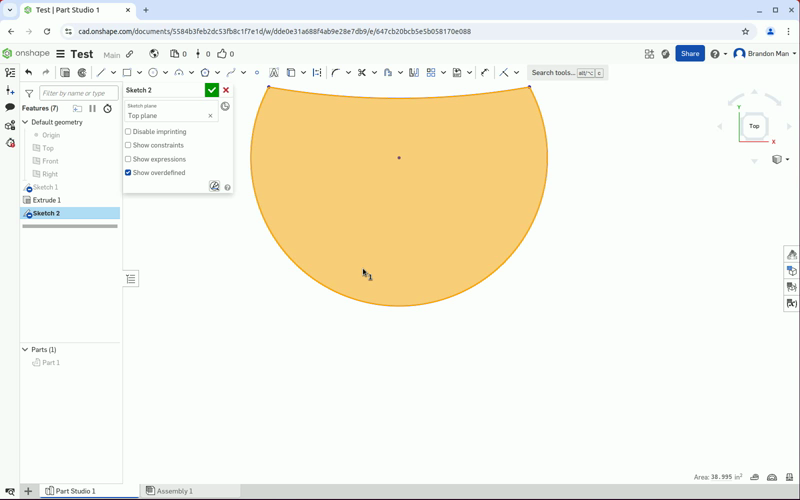
scroll(-6)
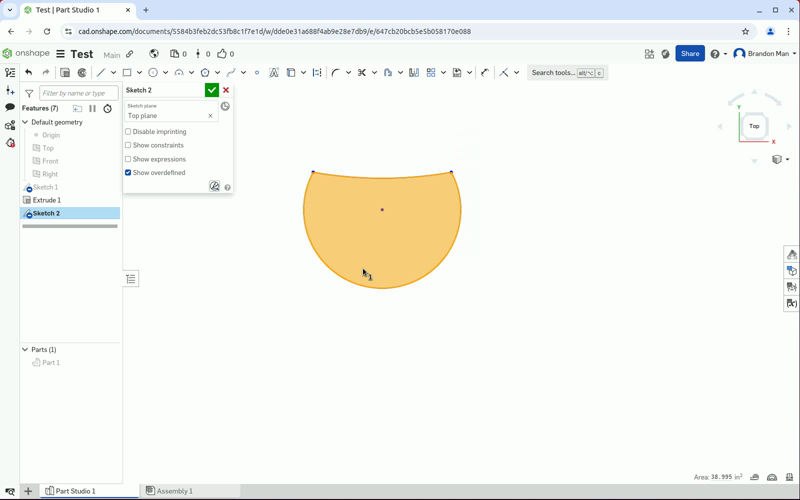
scroll(-6)
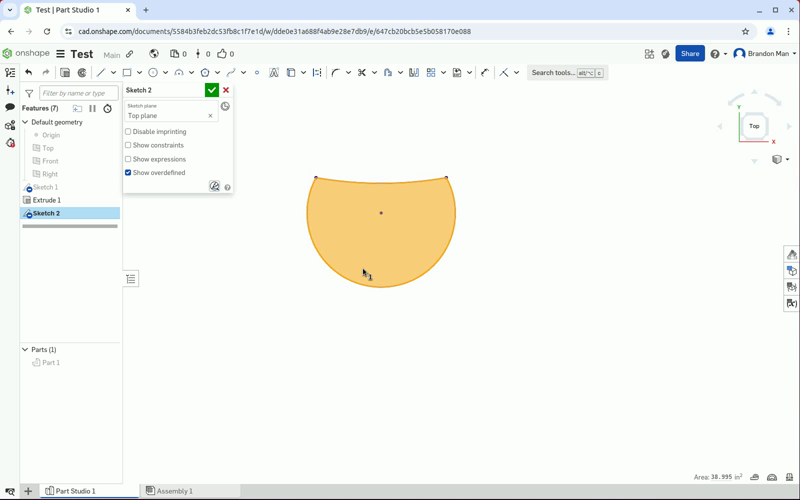
scroll(-6)
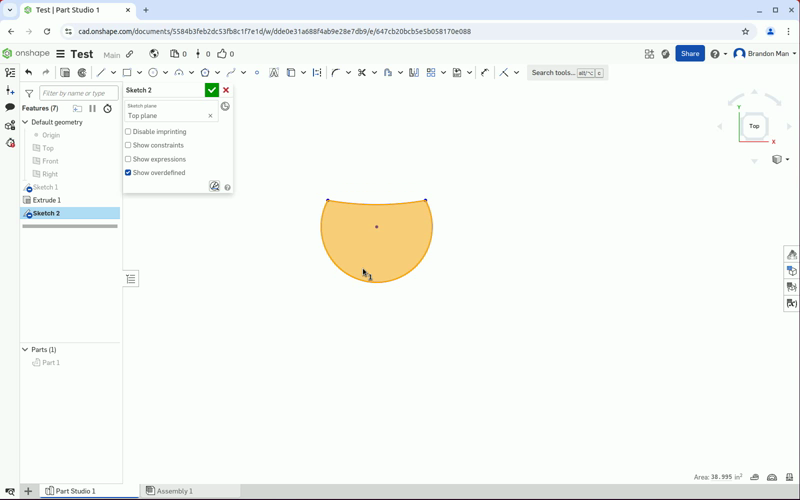
scroll(-6)
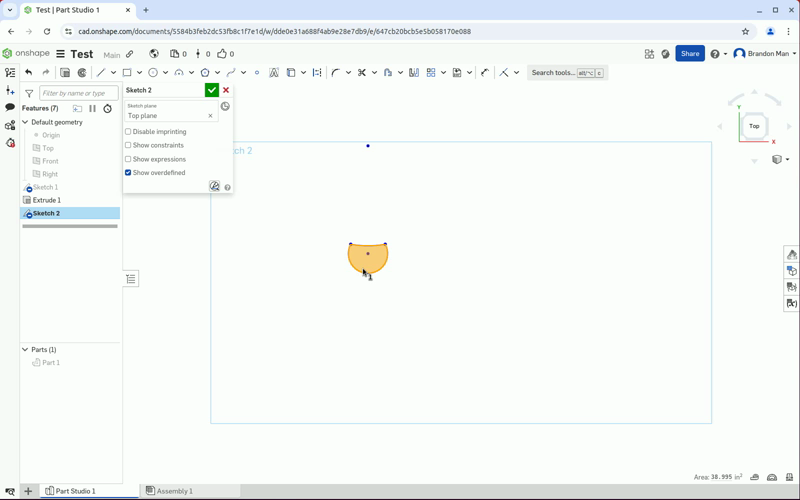
mouse_move(73, 352)
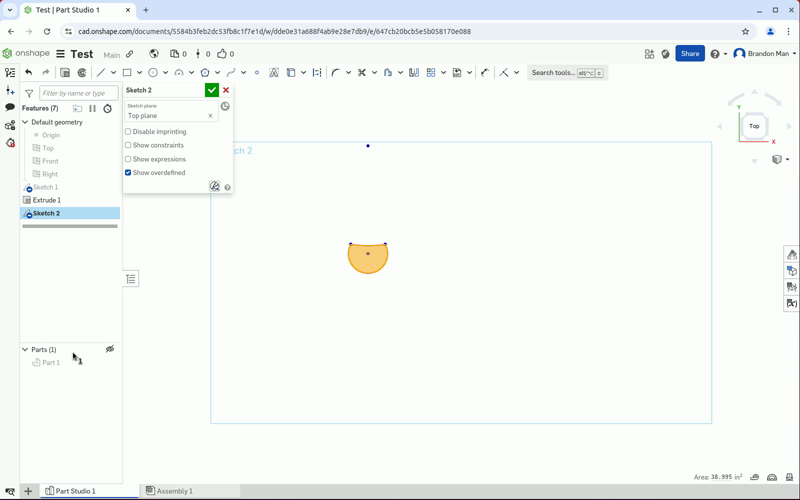
key(shift+y)
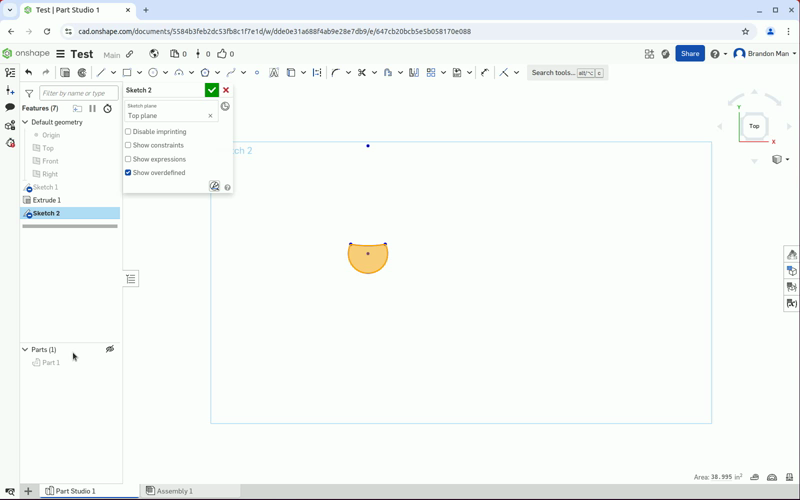
key(shift+e)
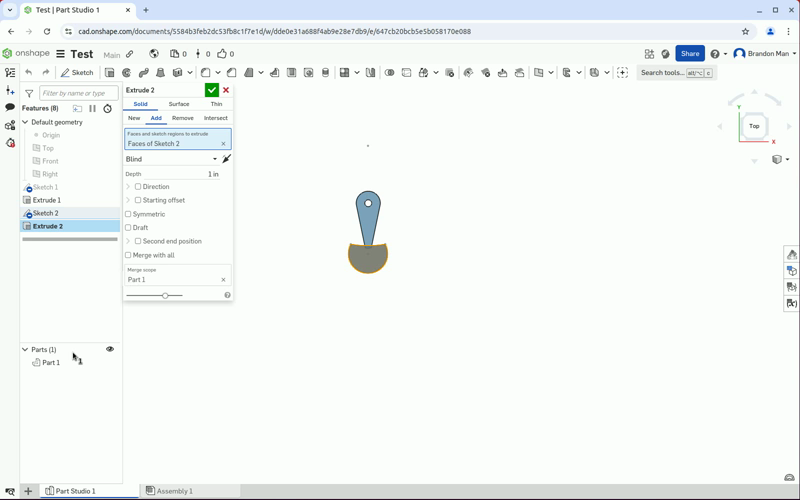
mouse_move(143, 106)
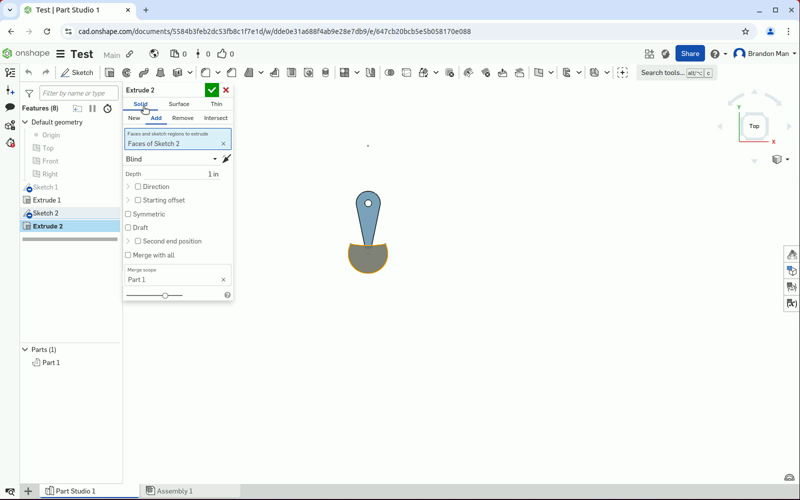
click(143, 106)
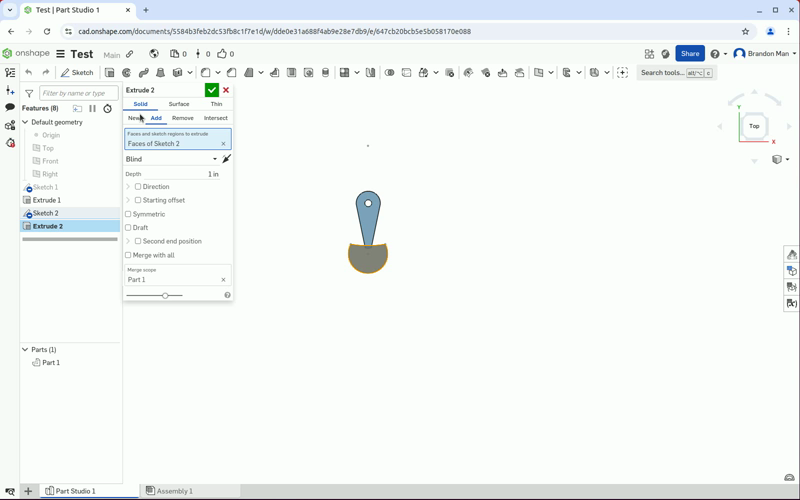
mouse_move(137, 120)
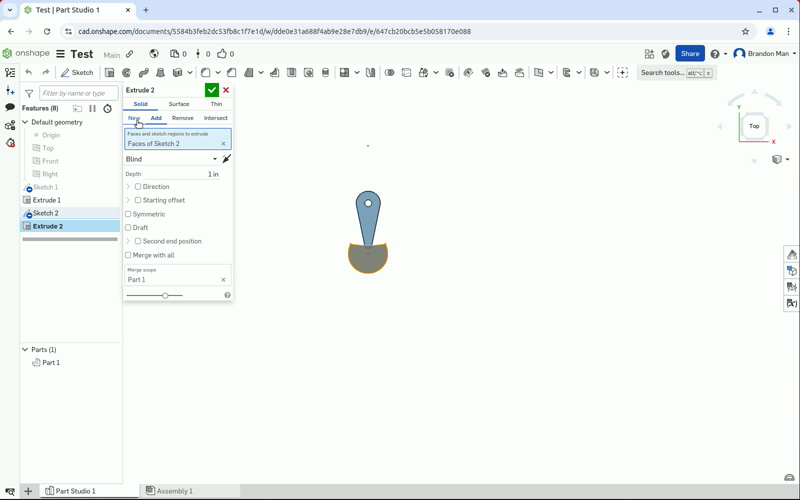
click(137, 120)
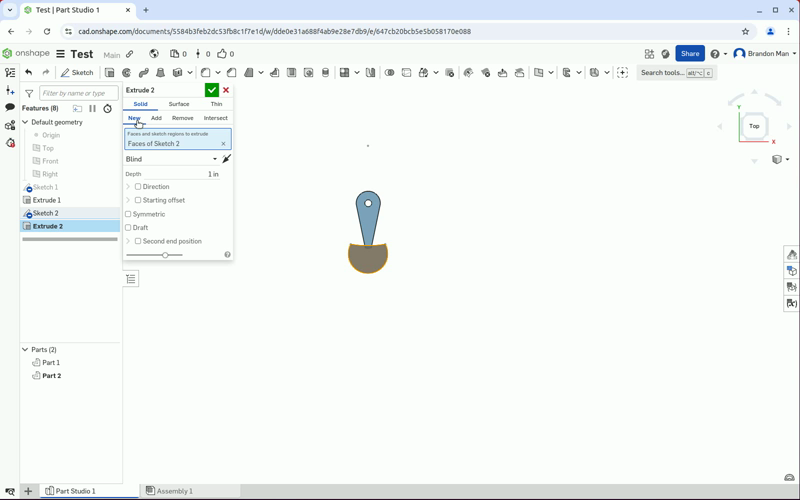
key(tab, 4)
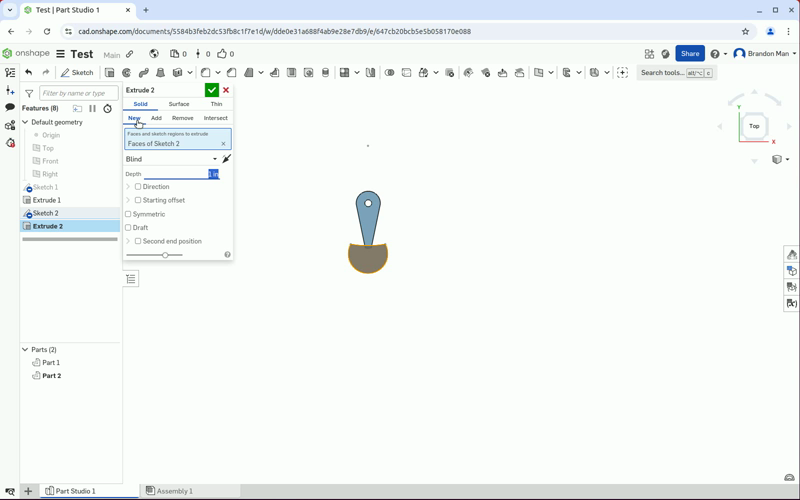
text(0.963)
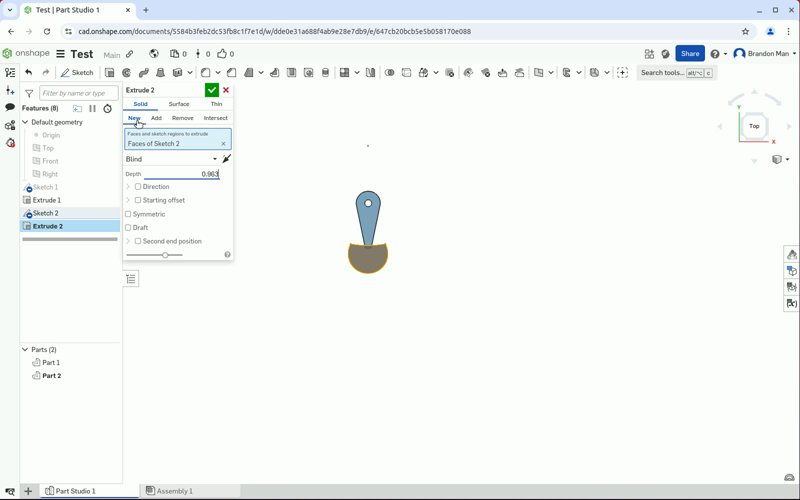
key(enter)
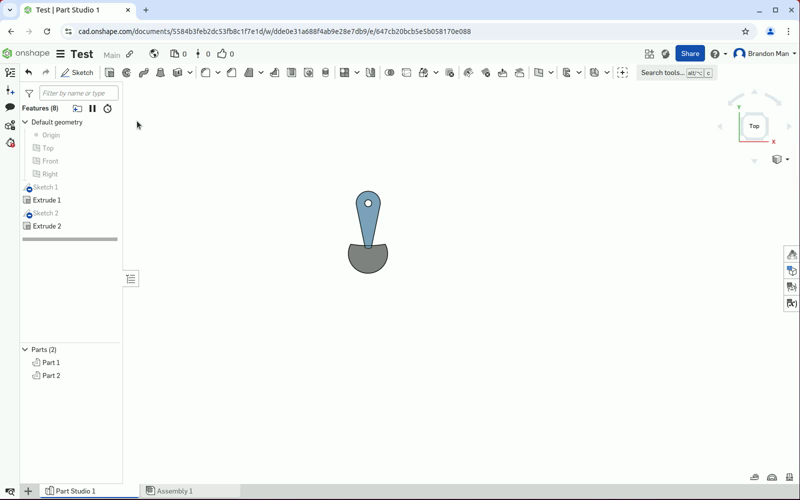
key(shift+h)
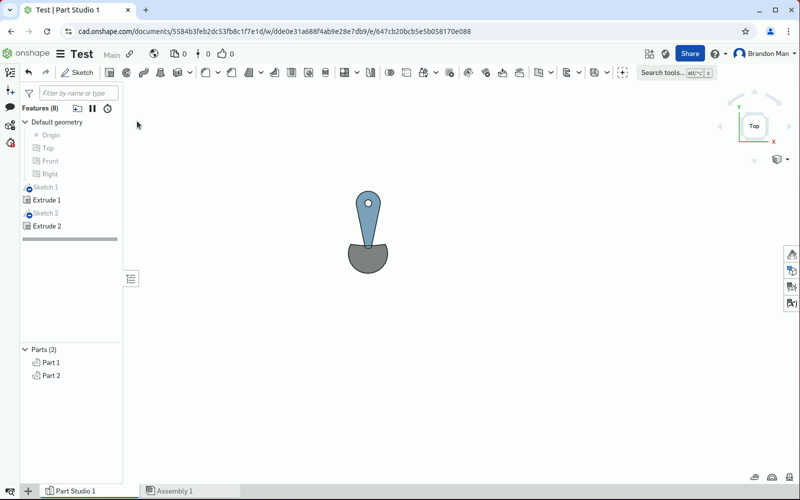
key(shift+h)
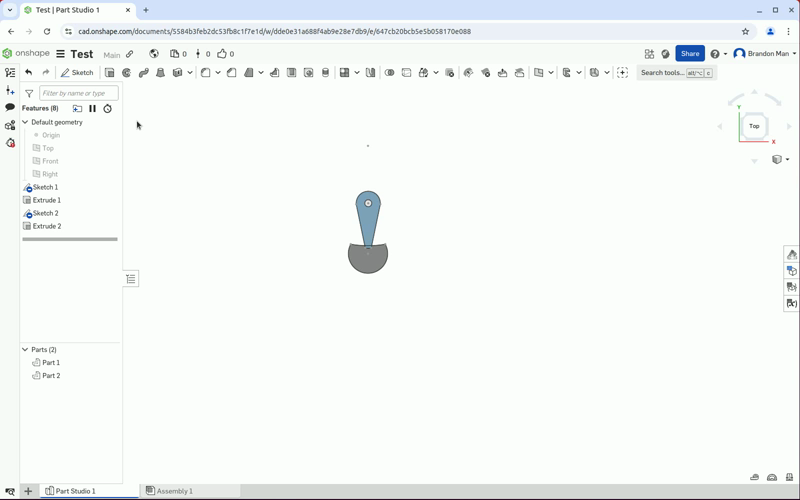
key(shift+7)
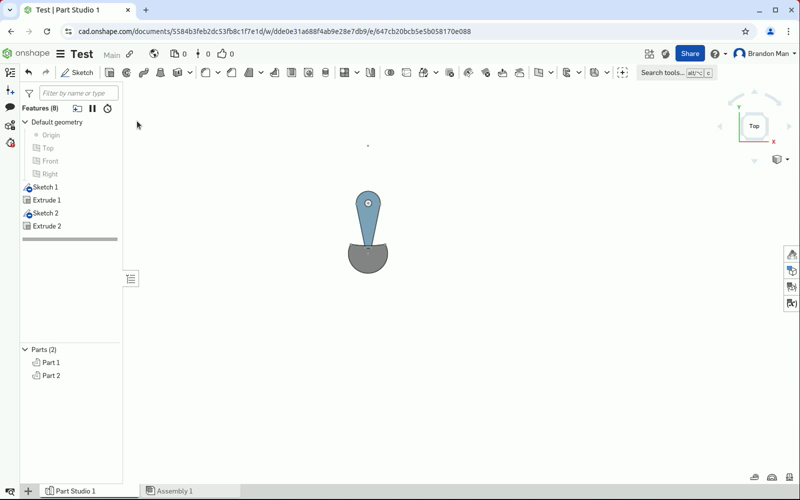
key(up, 3)
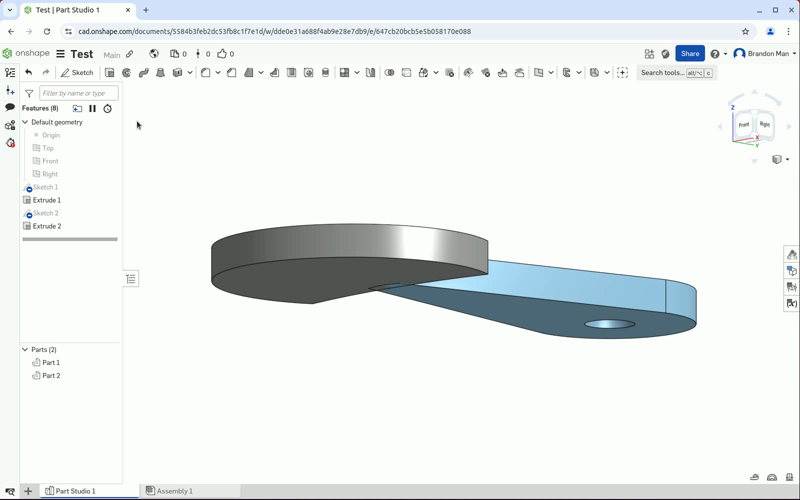
key(left, 3)
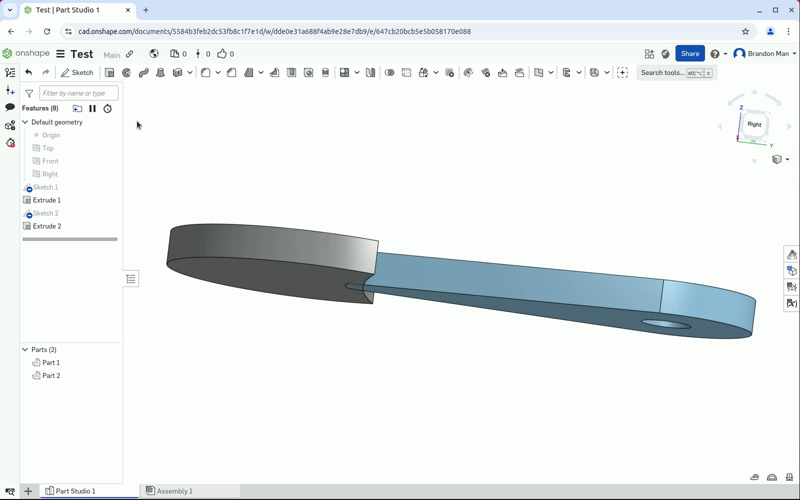
key(right, 3)
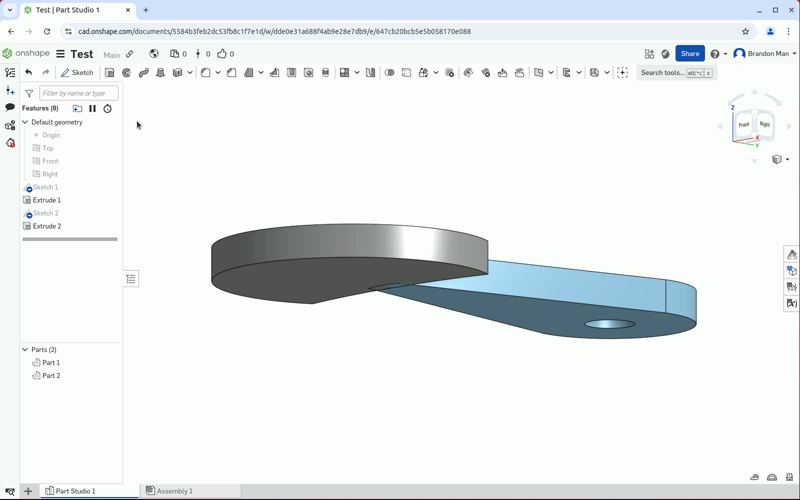
key(down, 3)
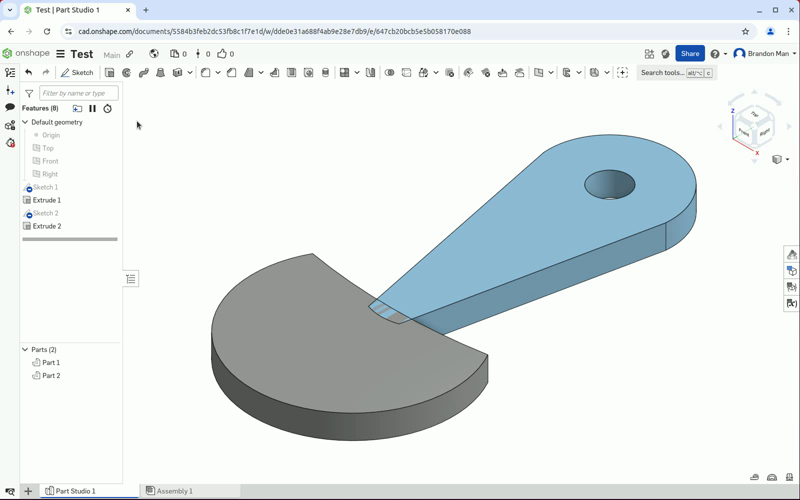
mouse_move(73, 189)
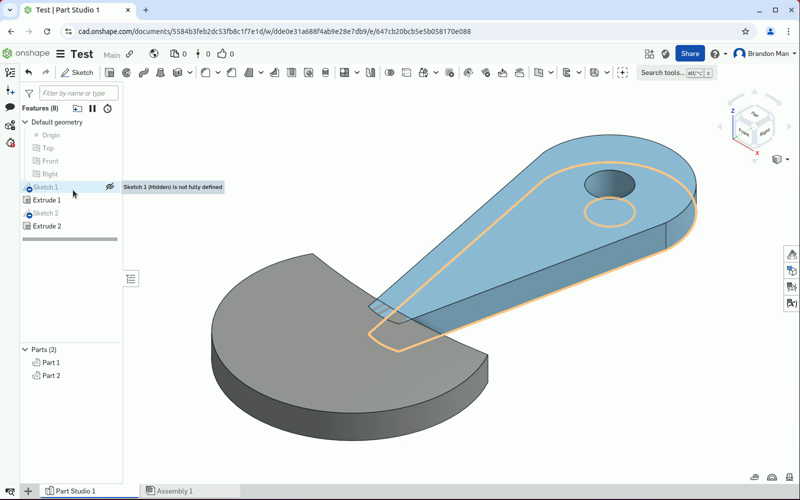
click(73, 189)